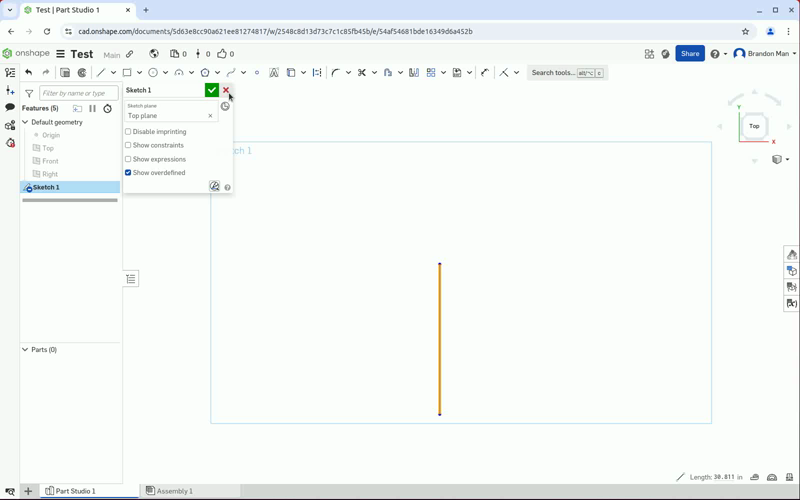
key(shift+h)
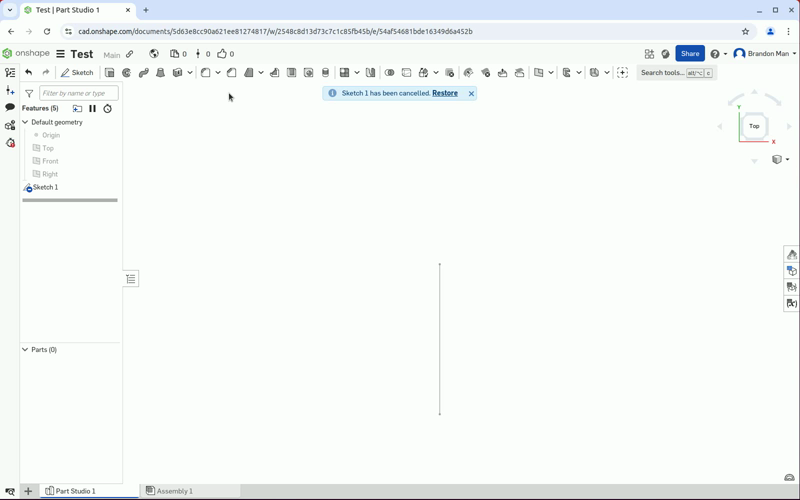
mouse_move(73, 352)
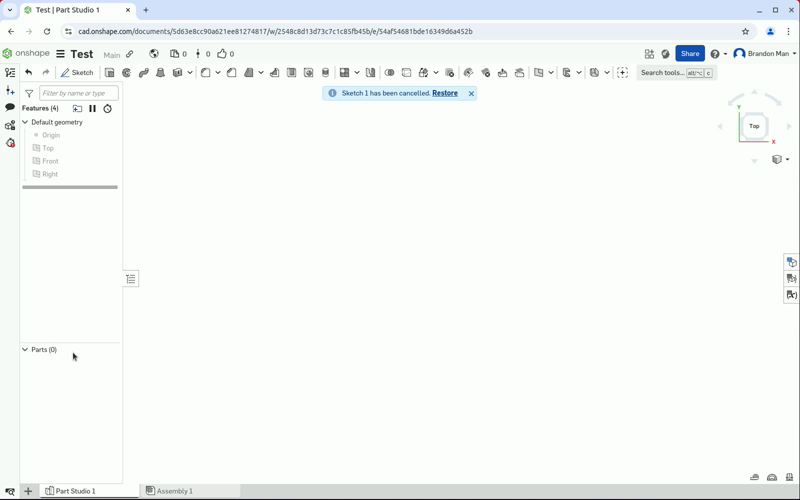
key(y)
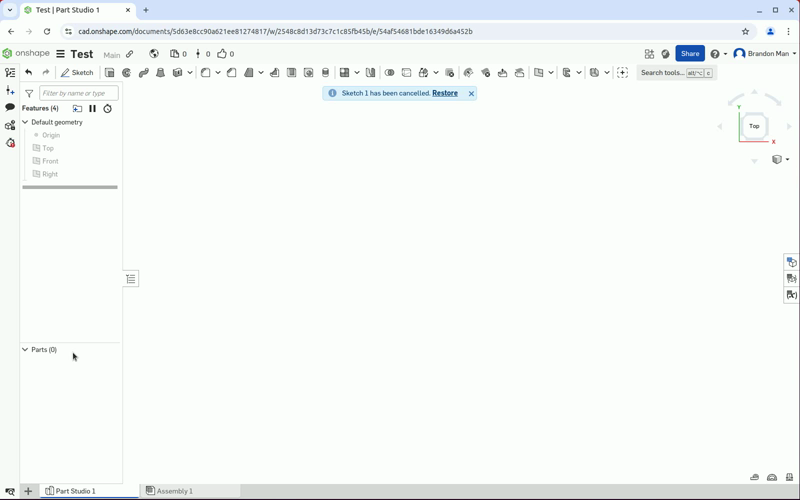
key(shift+p)
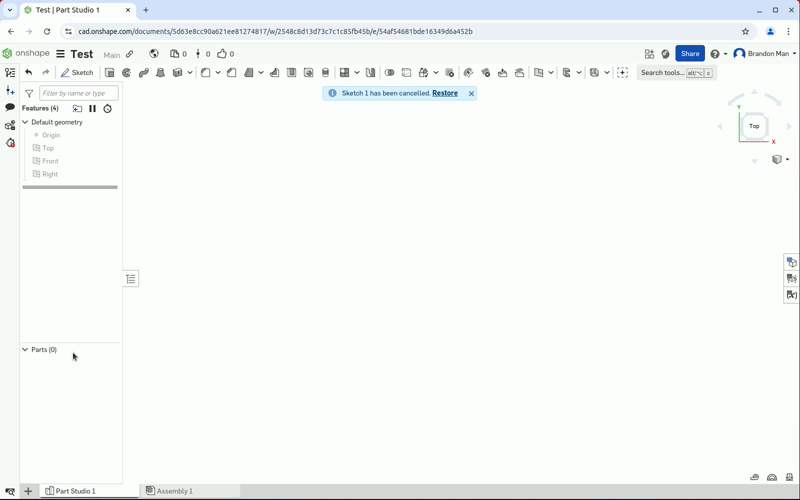
key(space)
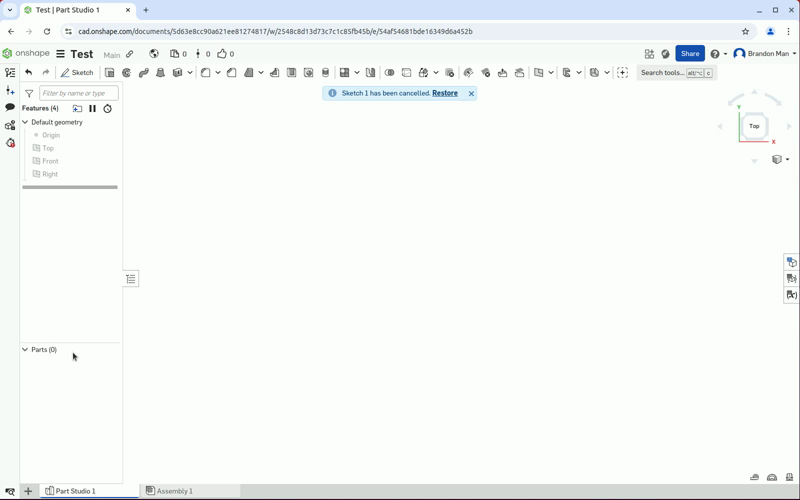
key_down(shift)
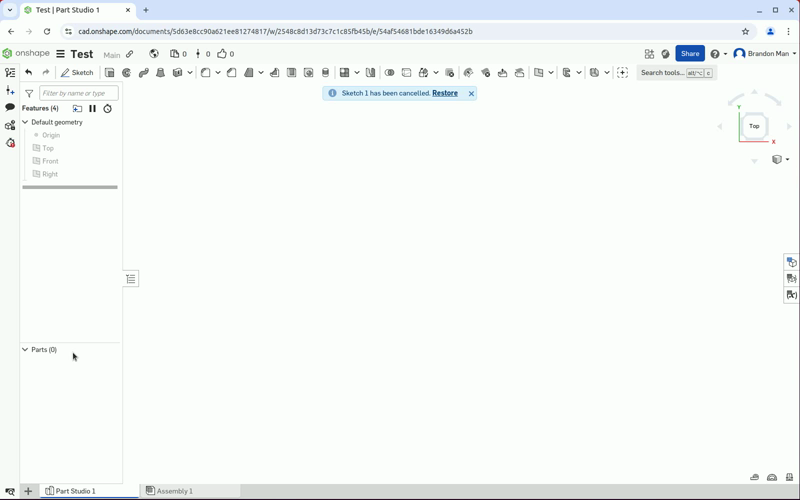
key(up)
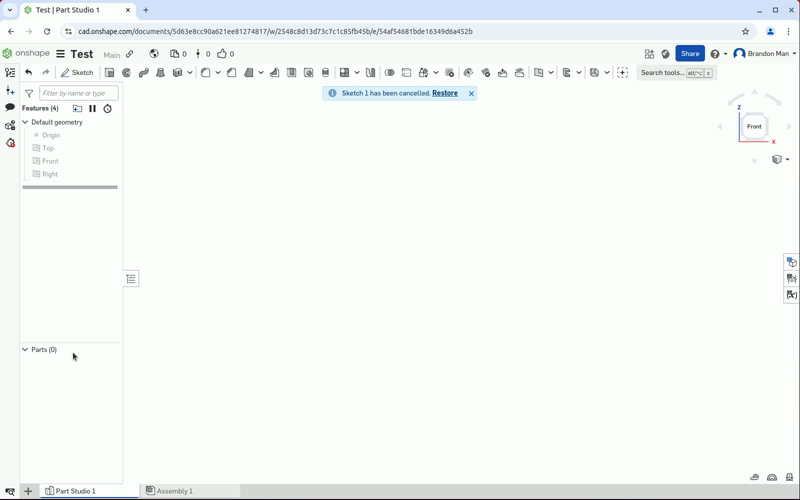
key_up(shift)
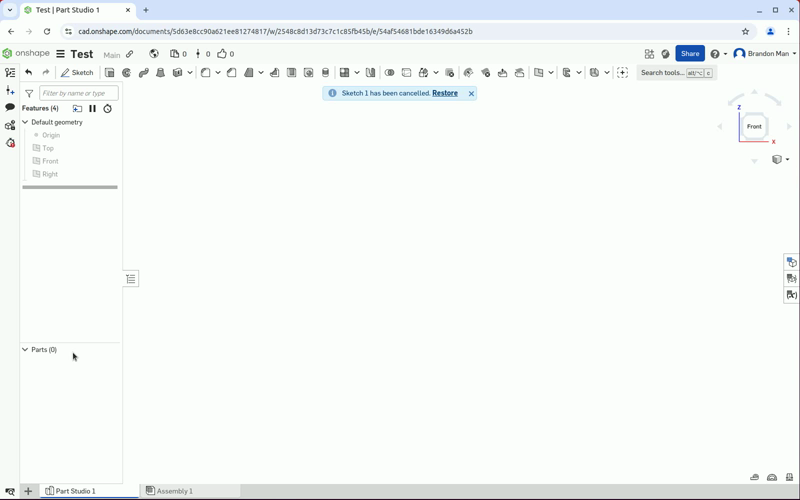
key(space)
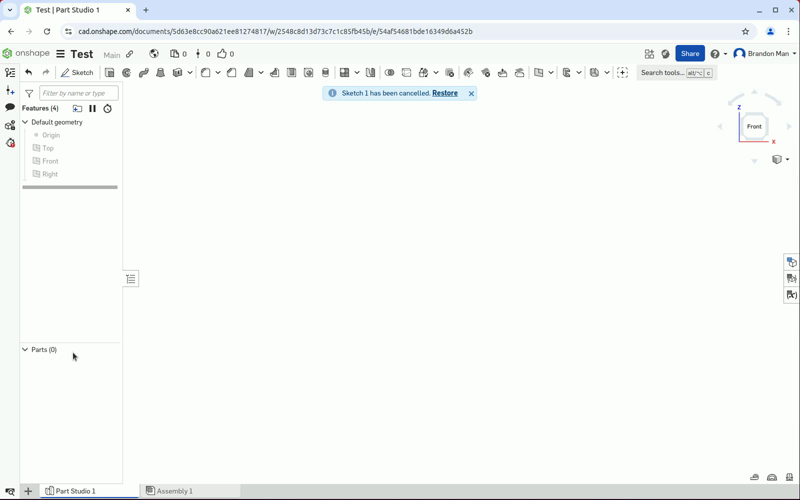
key_down(shift)
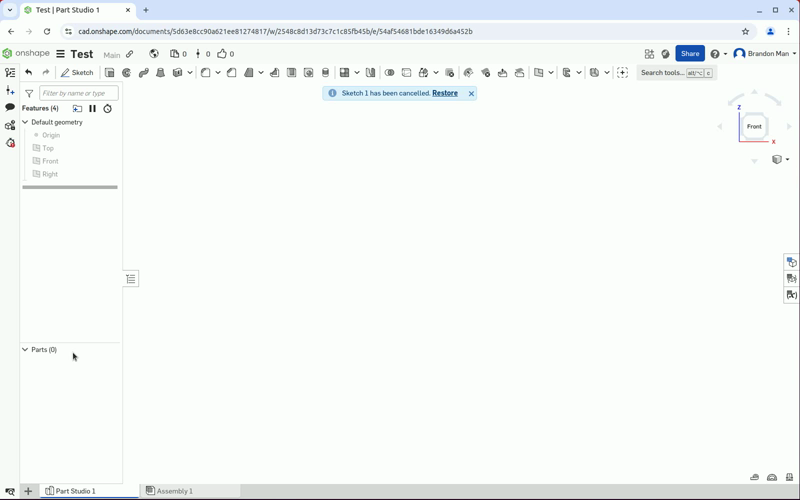
key(left)
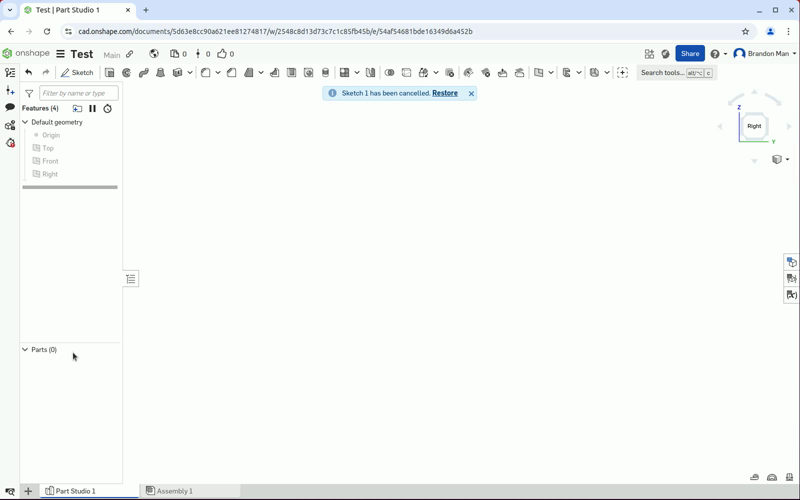
key_up(shift)
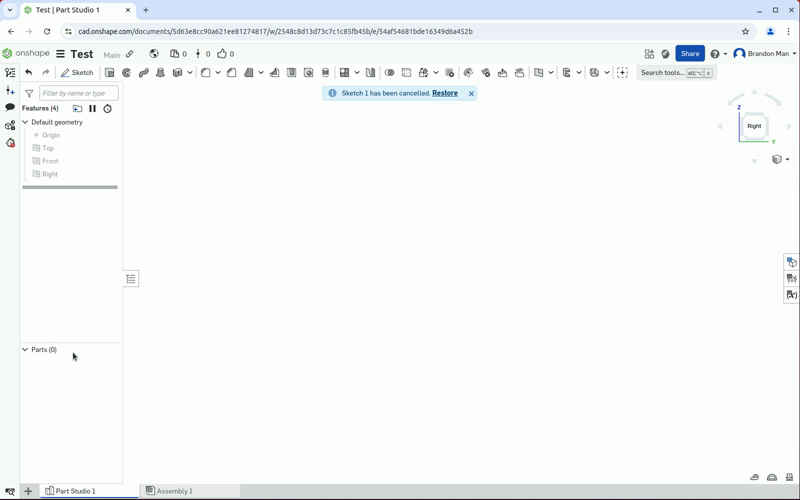
mouse_move(73, 352)
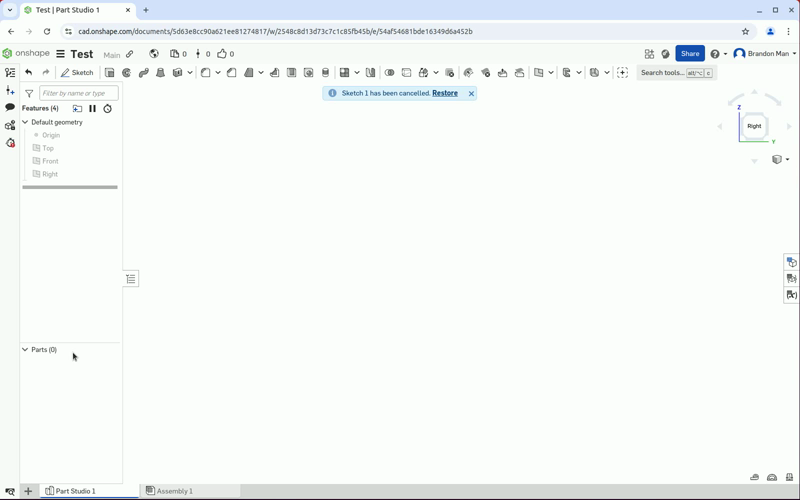
key(shift+y)
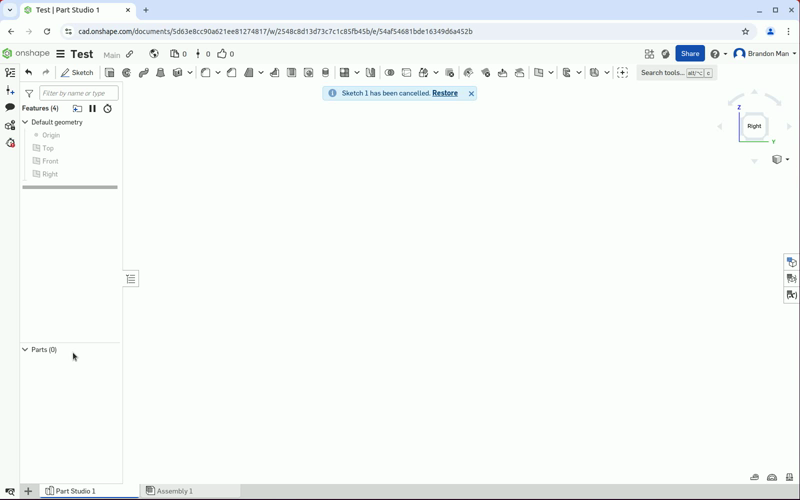
key(shift+s)
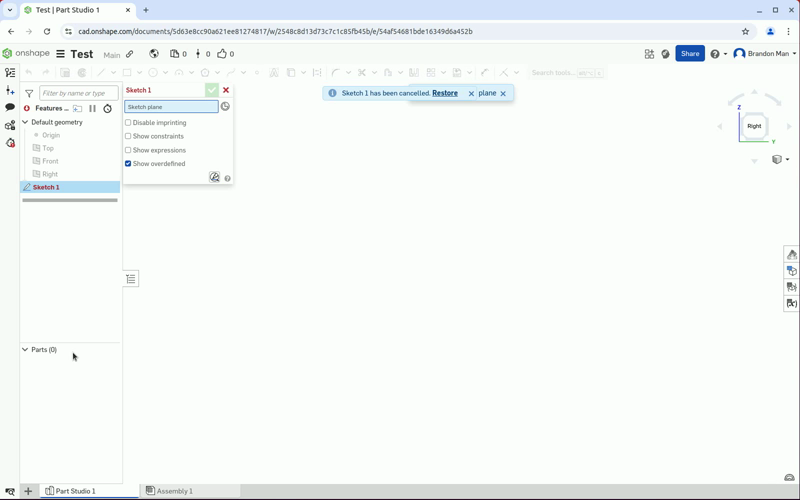
mouse_move(73, 176)
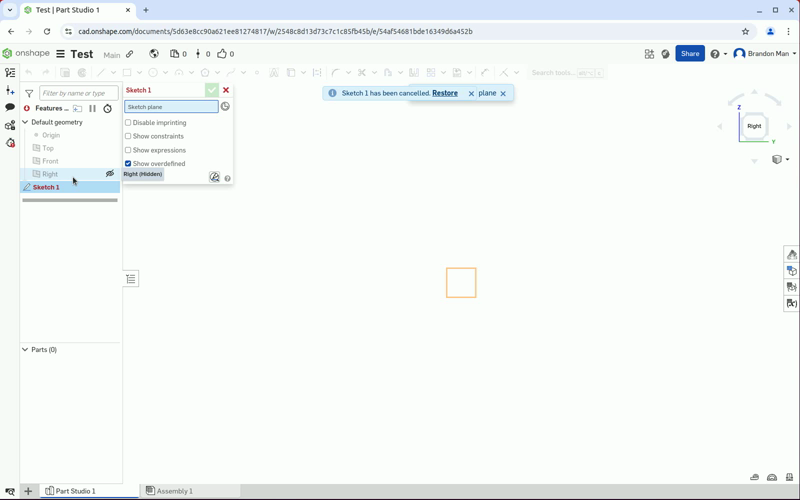
click(73, 176)
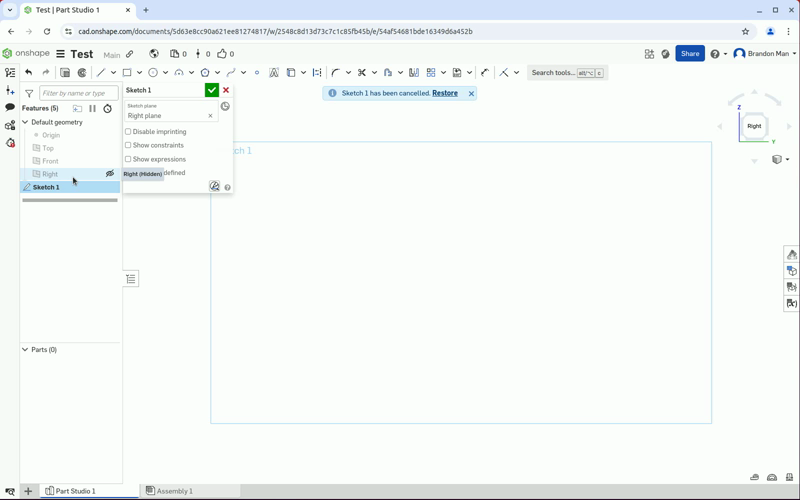
mouse_move(73, 352)
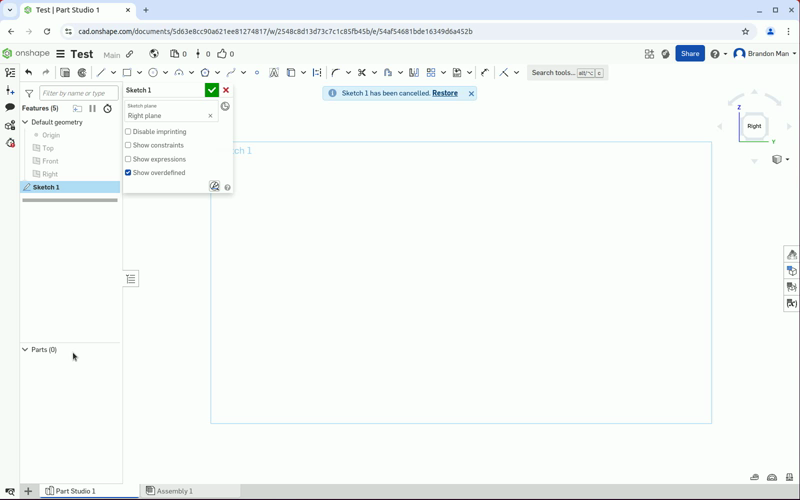
key(y)
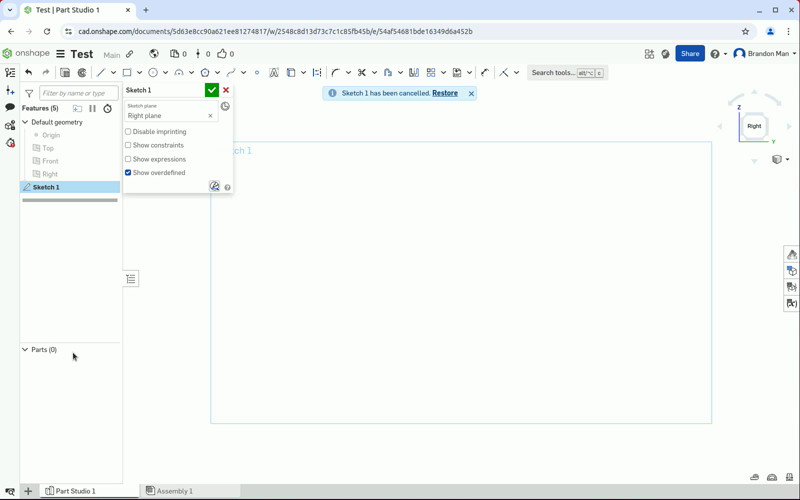
key(c)
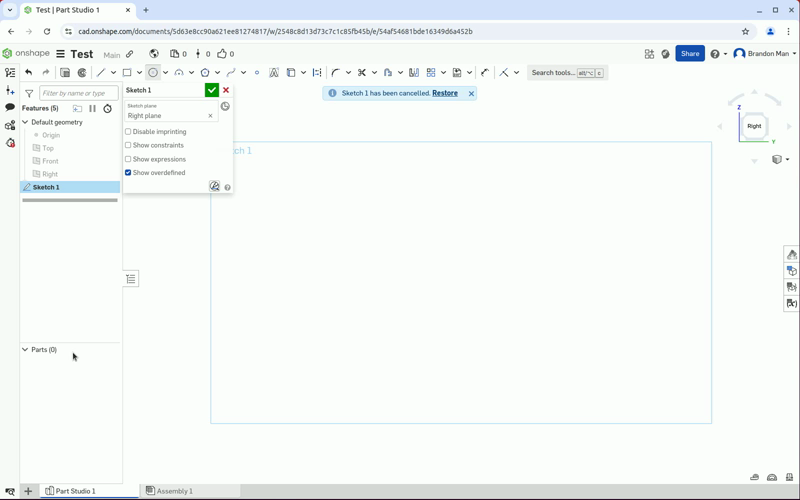
key_down(shift)
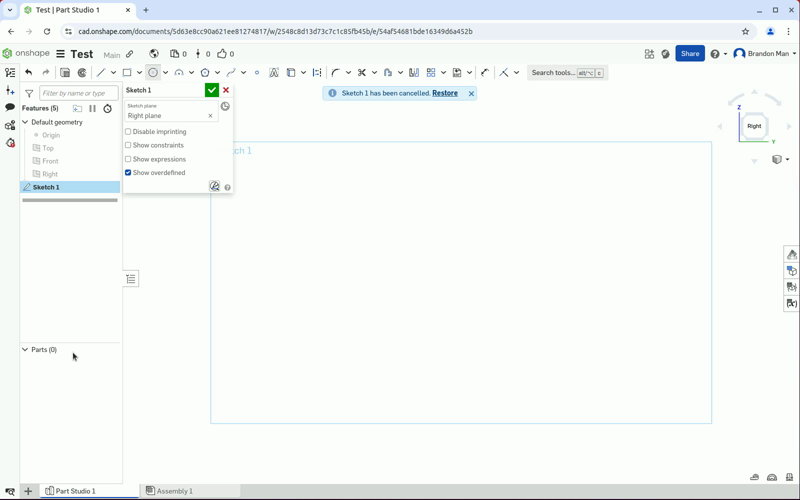
mouse_move(398, 282)
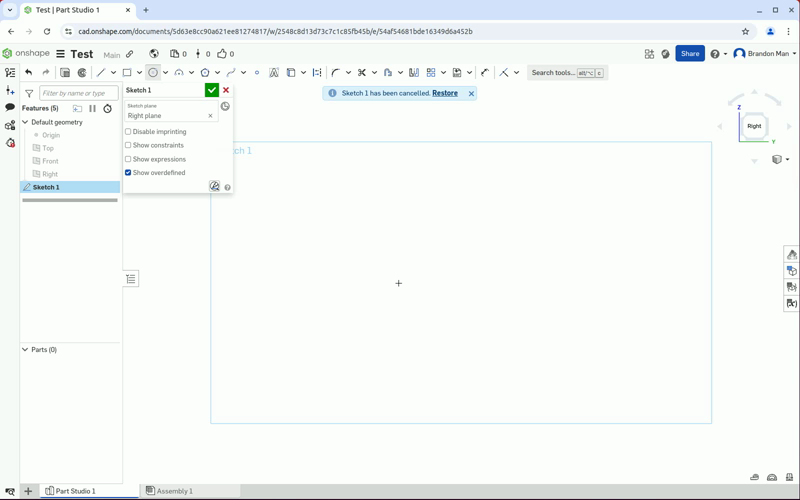
click(398, 282)
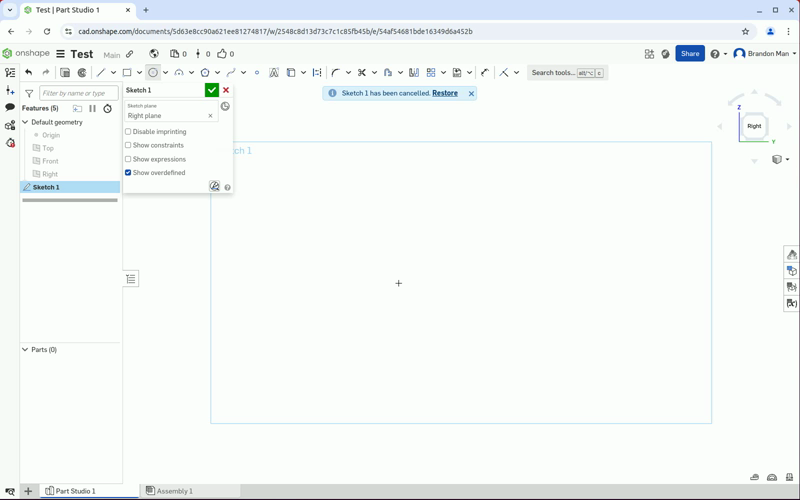
key_up(shift)
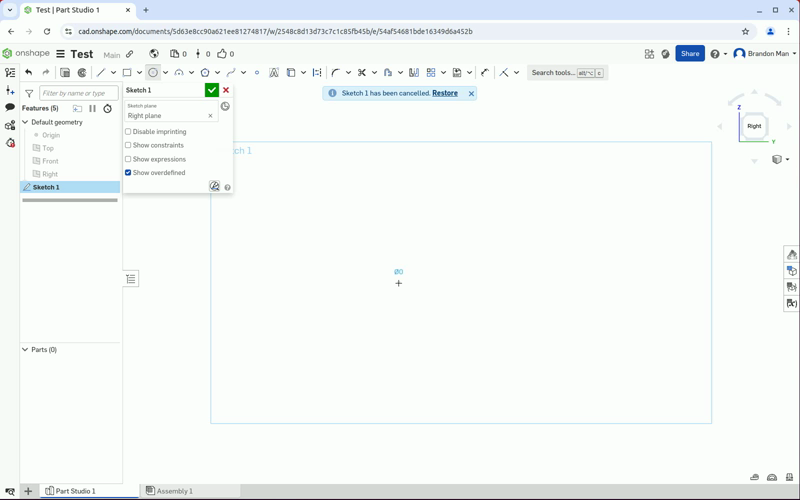
mouse_move(449, 282)
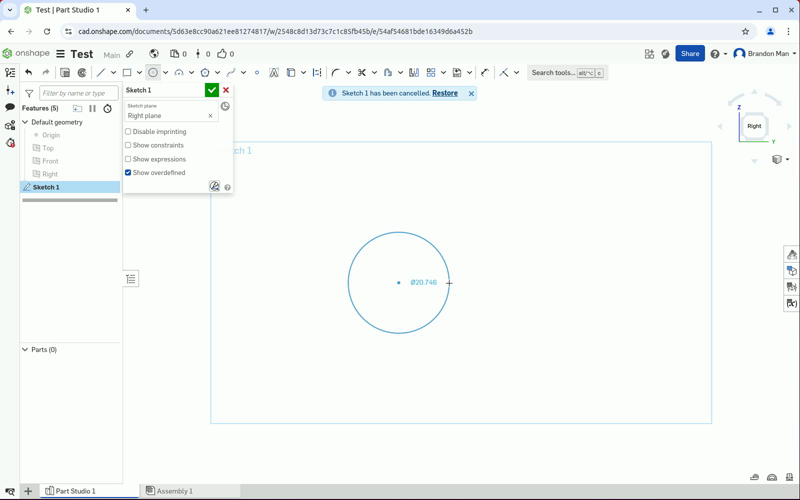
click(449, 282)
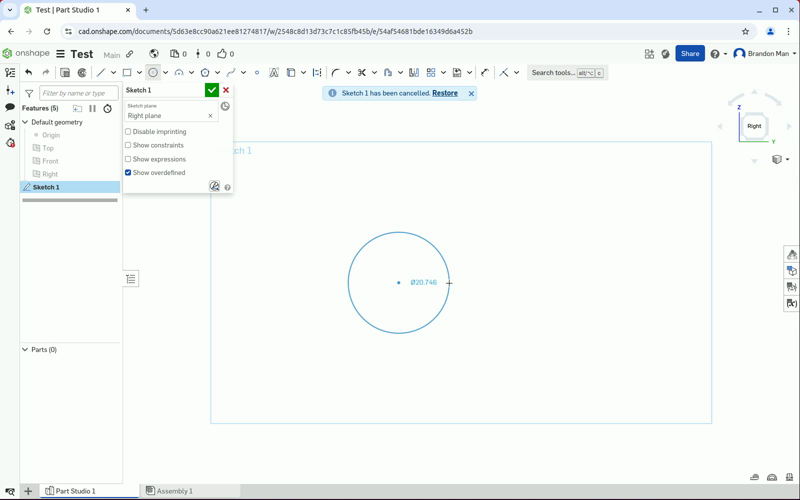
key(esc)
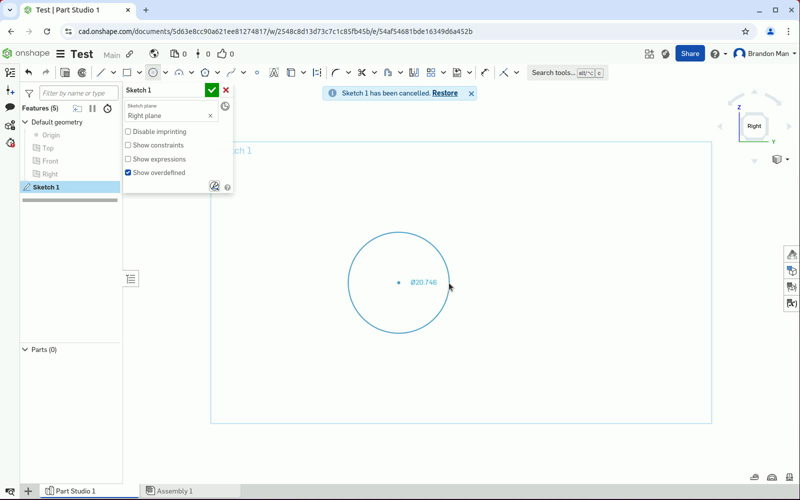
mouse_move(394, 286)
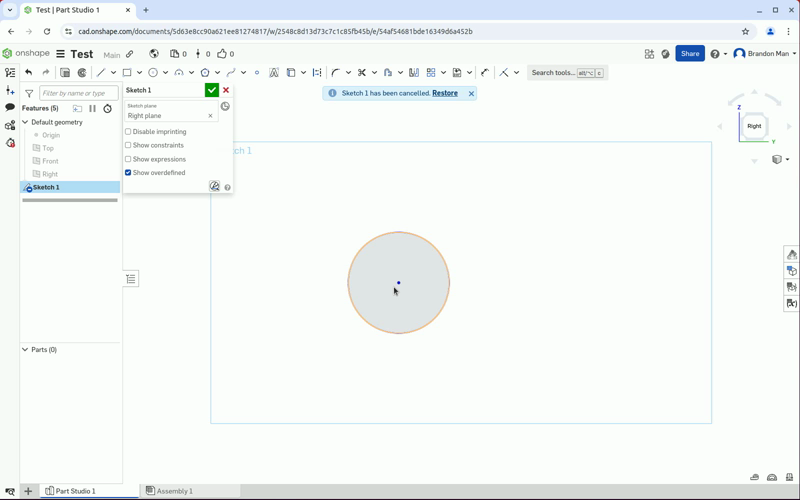
click(394, 286)
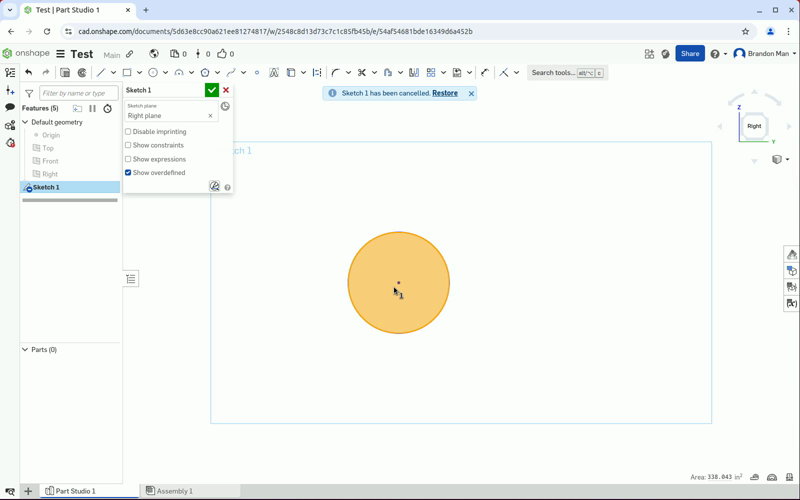
mouse_move(73, 352)
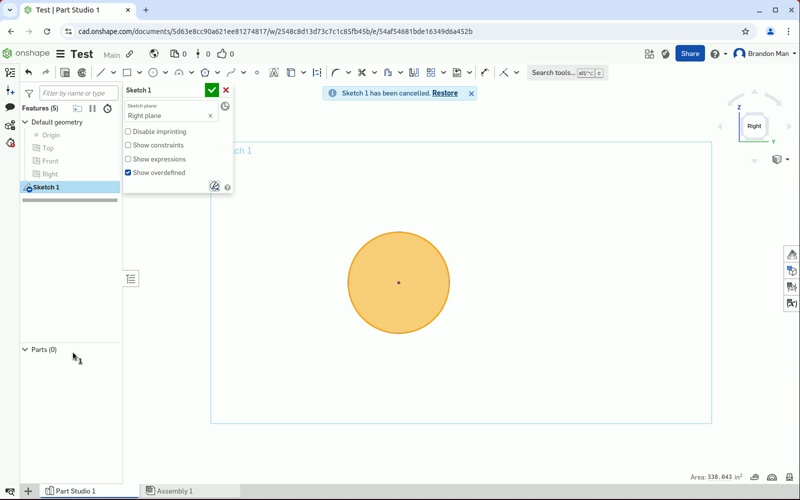
key(shift+y)
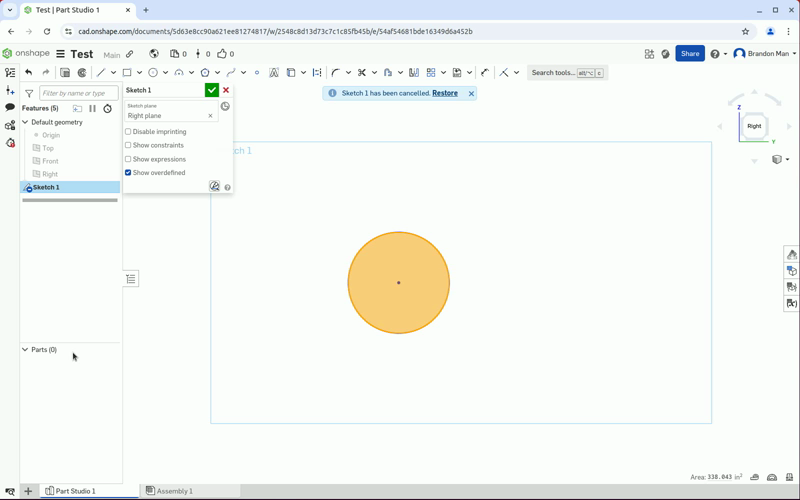
key(shift+e)
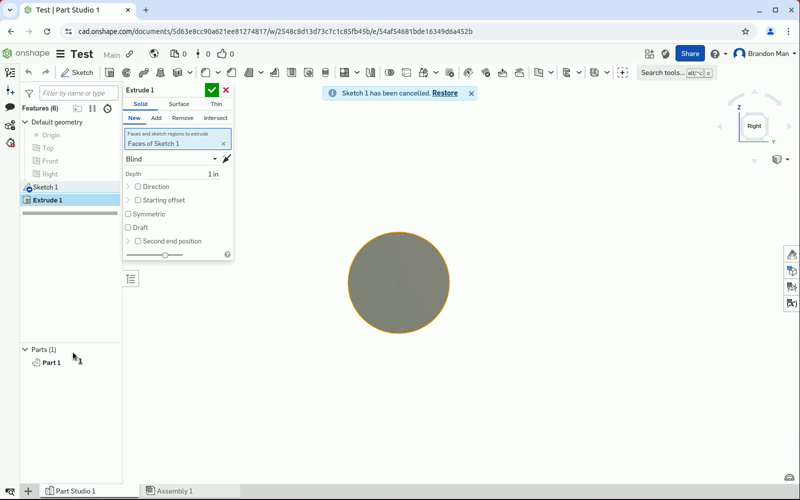
mouse_move(143, 106)
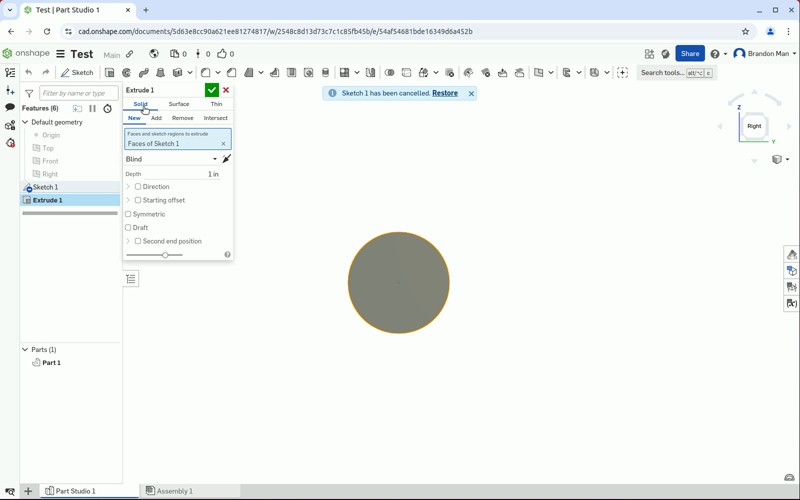
click(143, 106)
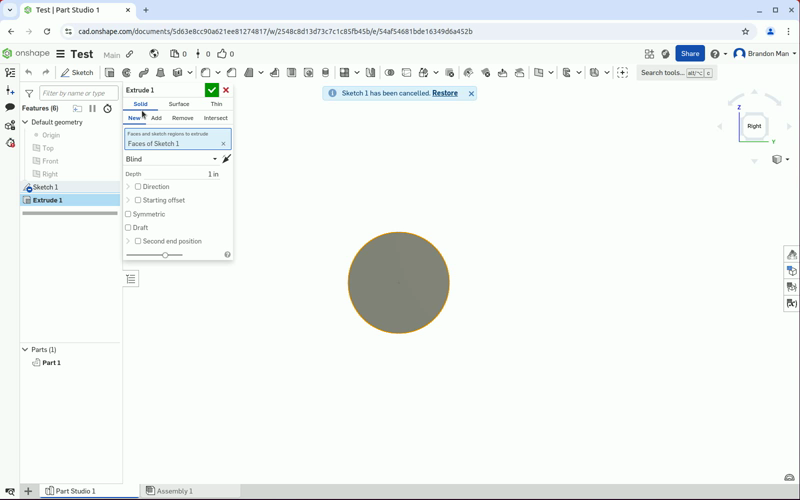
mouse_move(137, 120)
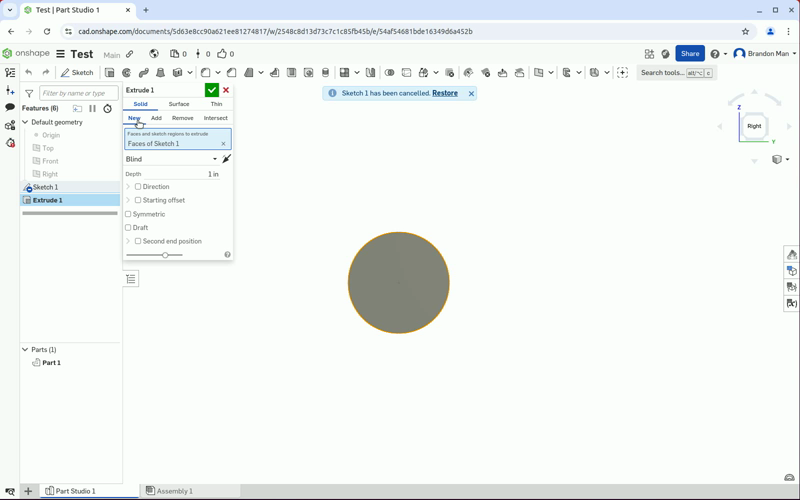
click(137, 120)
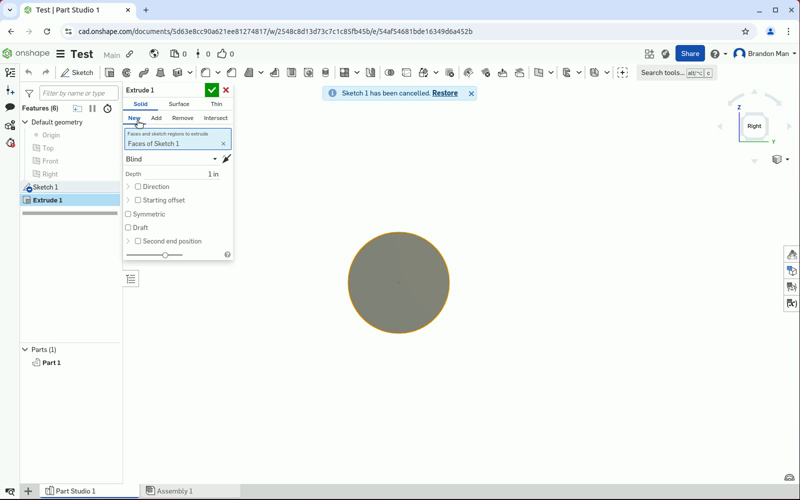
key(tab, 4)
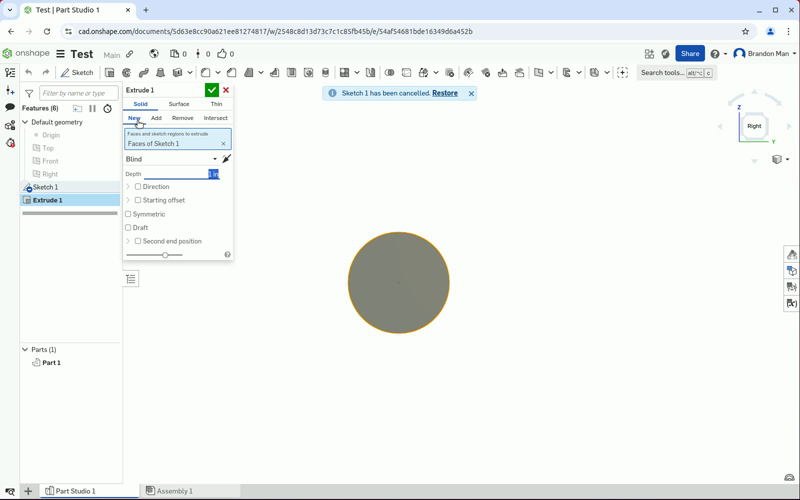
text(12.276)
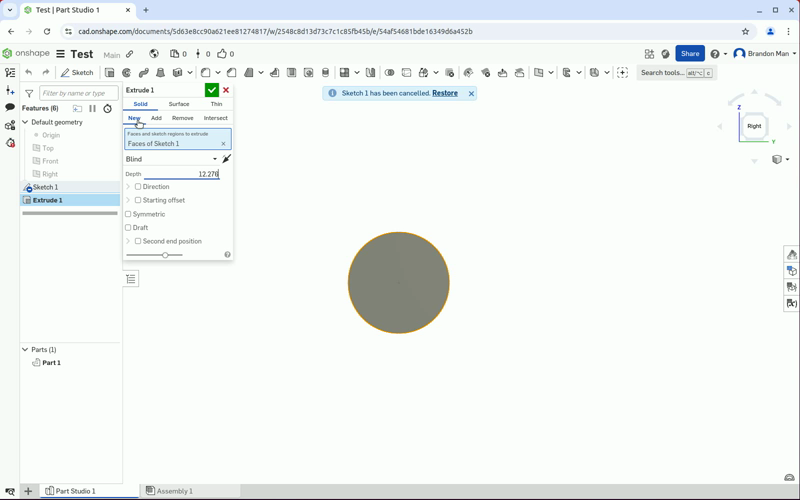
key(enter)
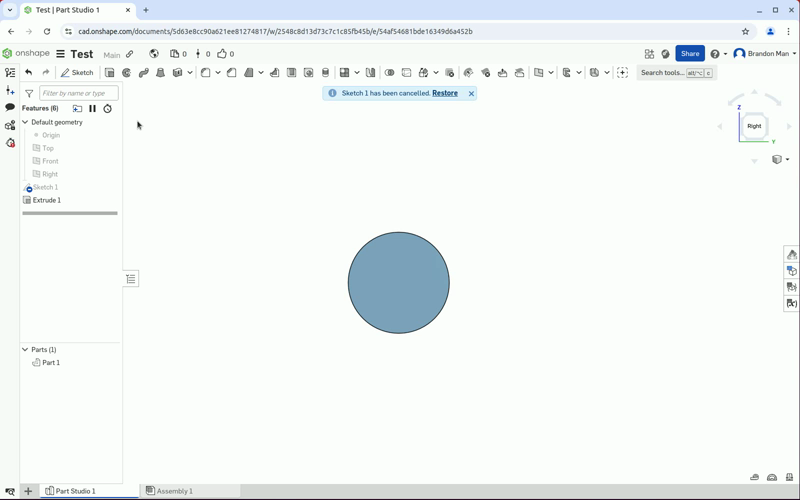
key(shift+h)
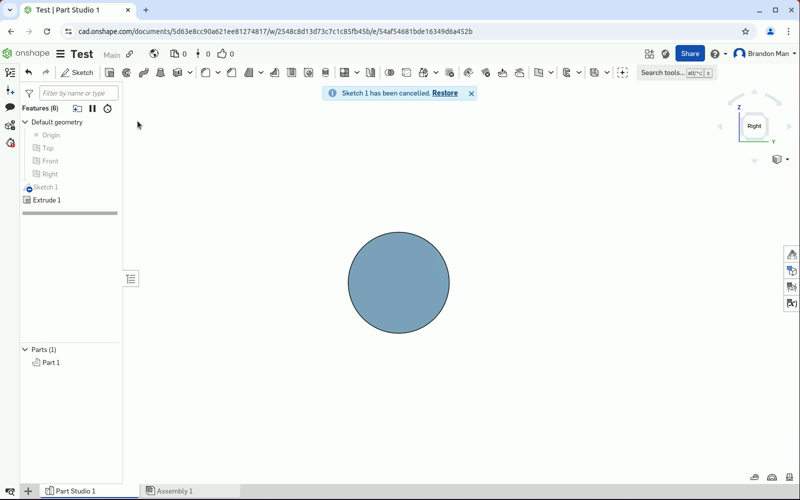
key(shift+h)
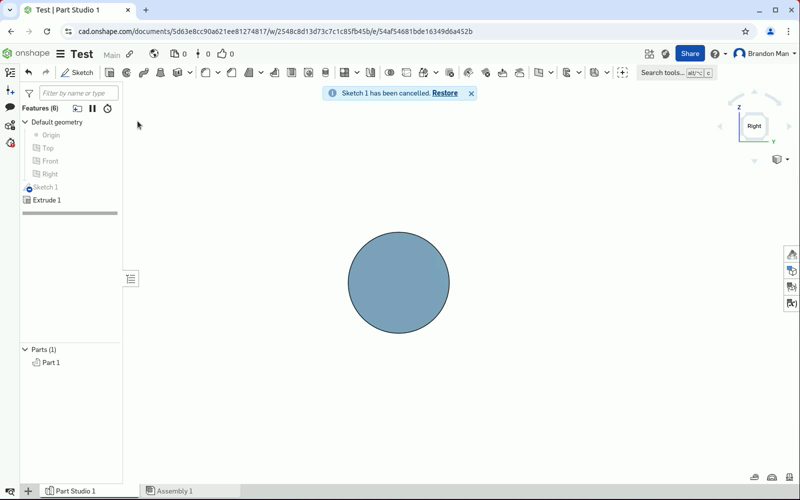
mouse_move(73, 189)
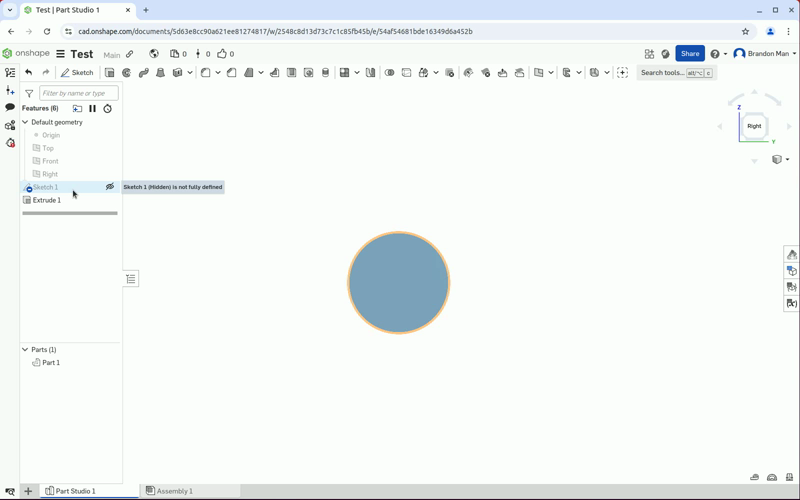
click(73, 189)
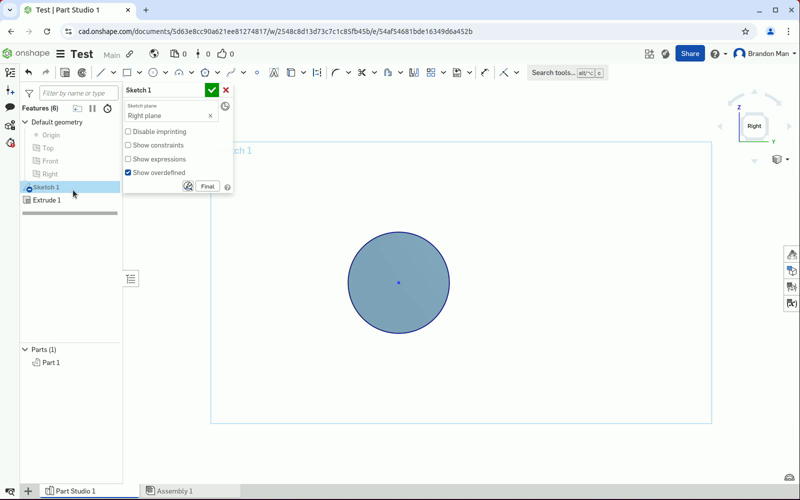
mouse_move(229, 92)
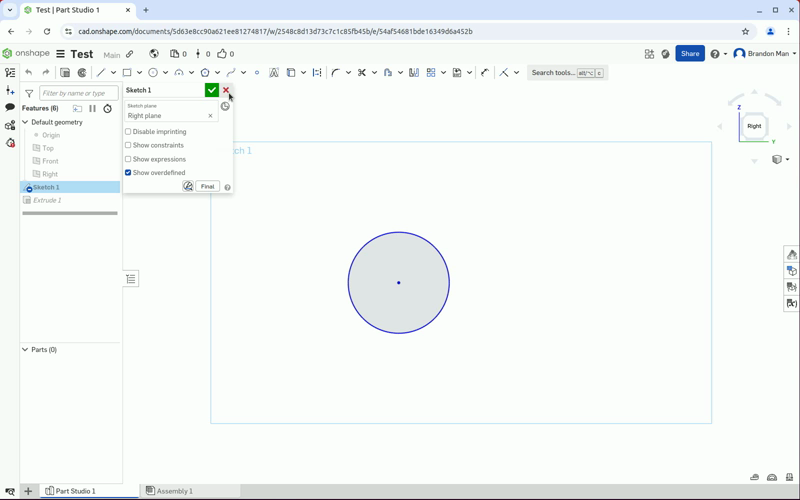
click(229, 92)
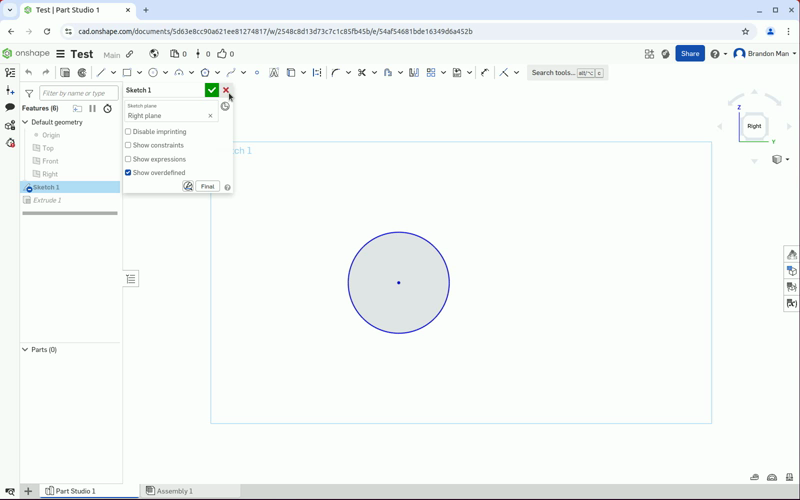
key(shift+s)
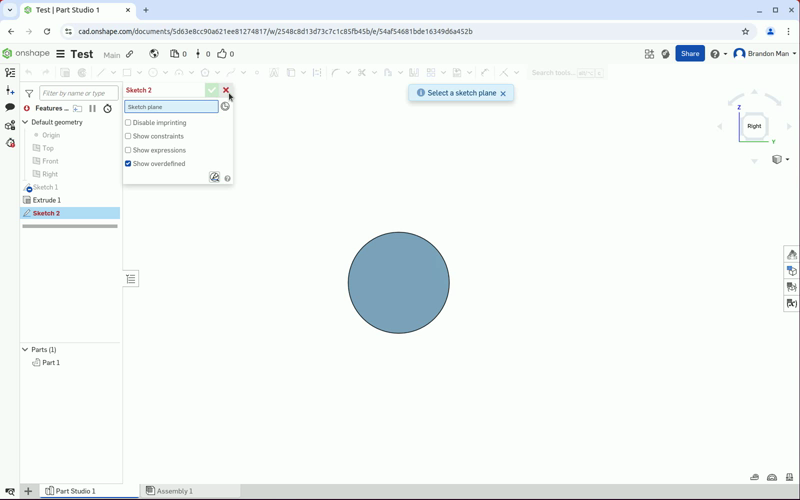
mouse_move(73, 176)
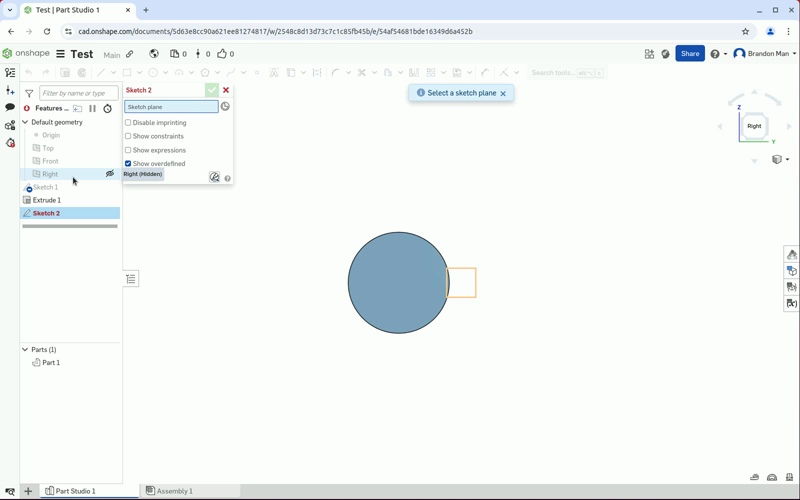
click(73, 176)
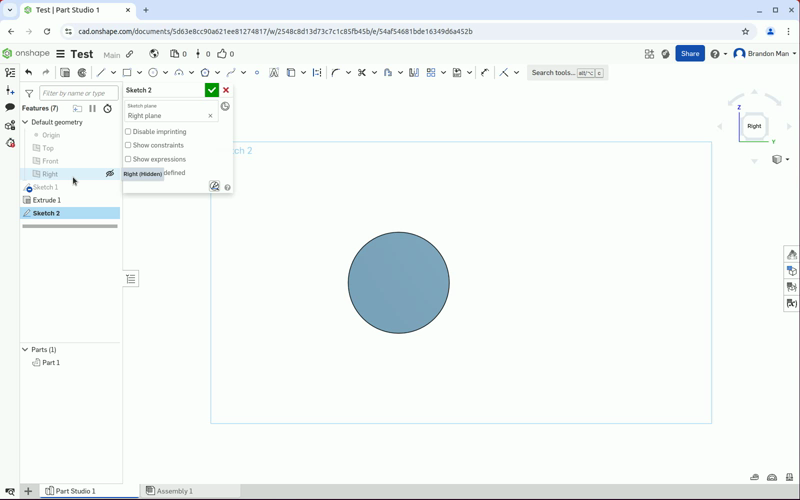
mouse_move(73, 352)
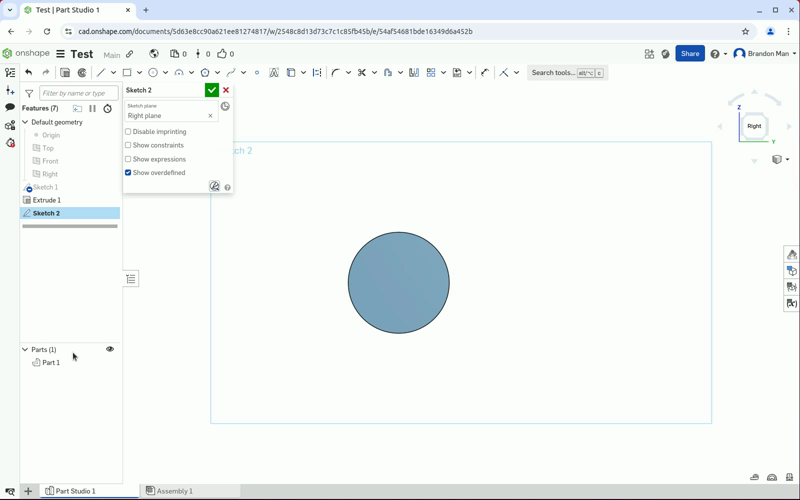
key(y)
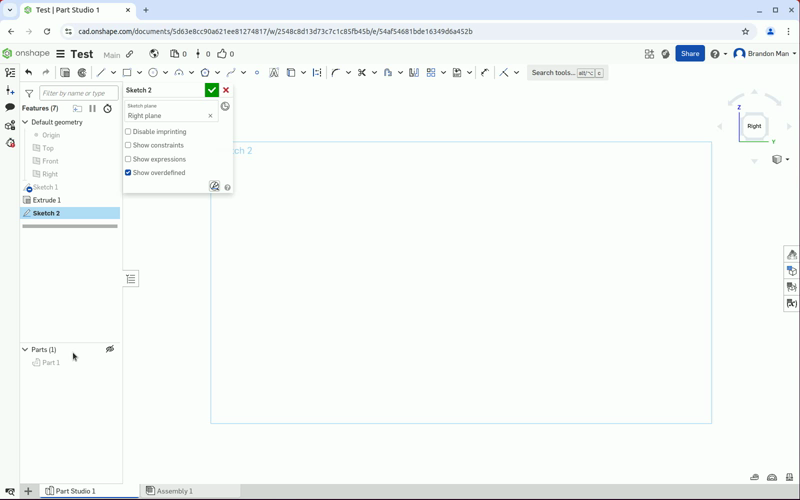
key(c)
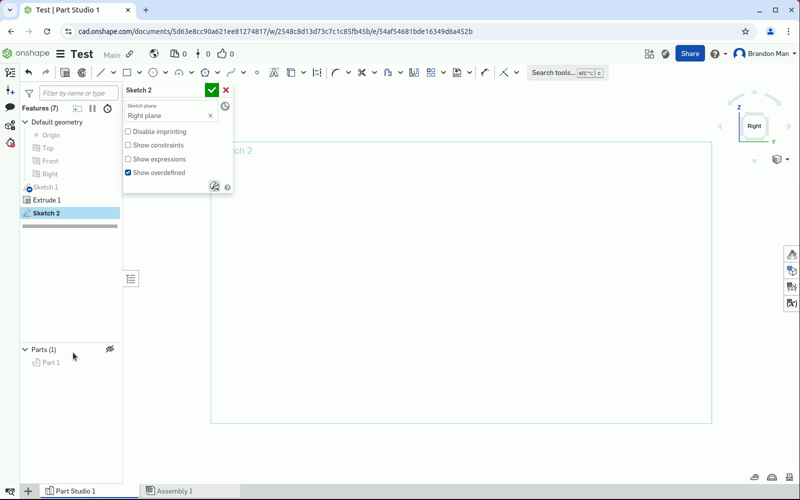
key_down(shift)
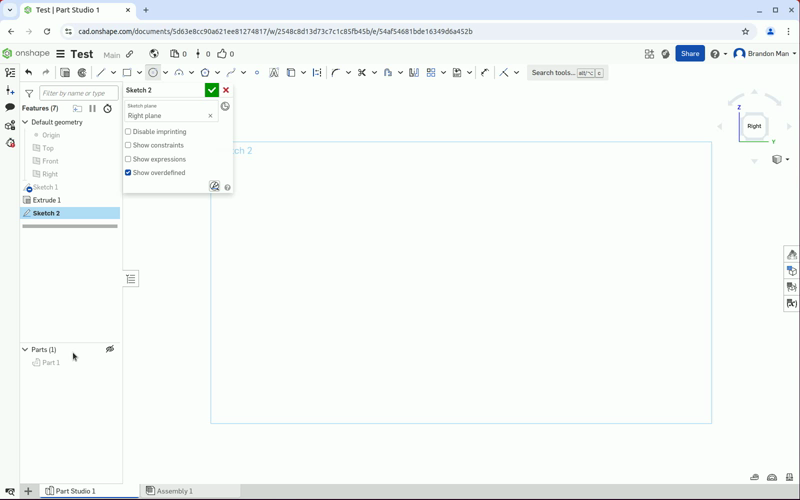
mouse_move(502, 282)
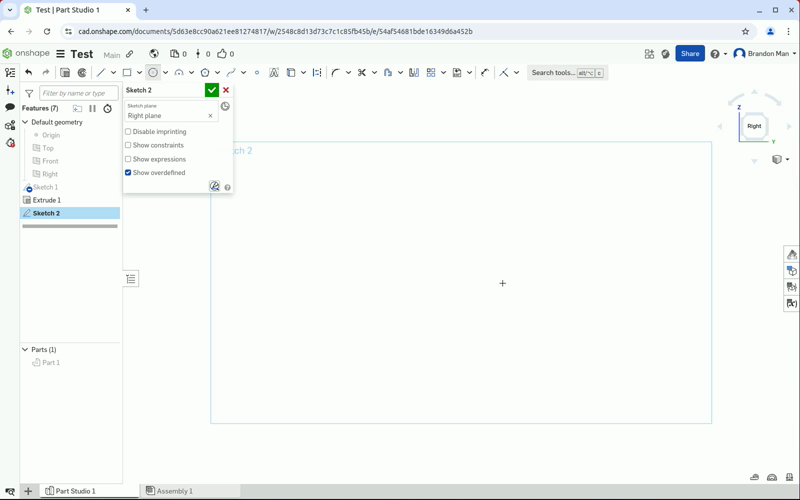
click(502, 282)
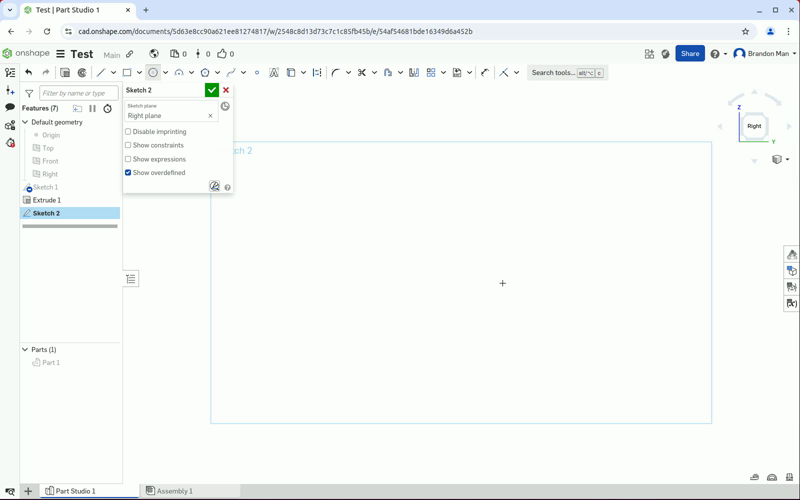
key_up(shift)
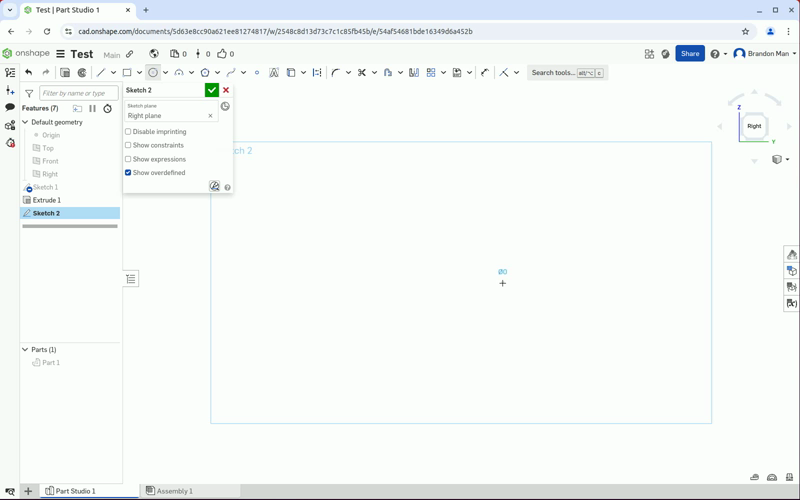
mouse_move(522, 282)
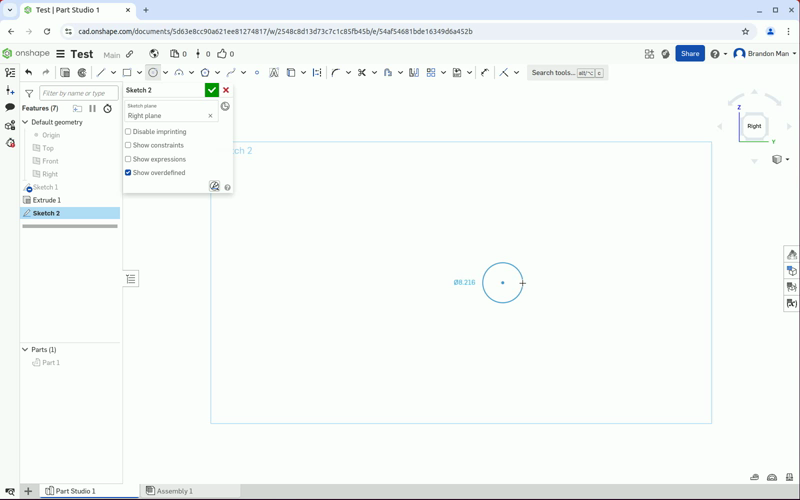
click(522, 282)
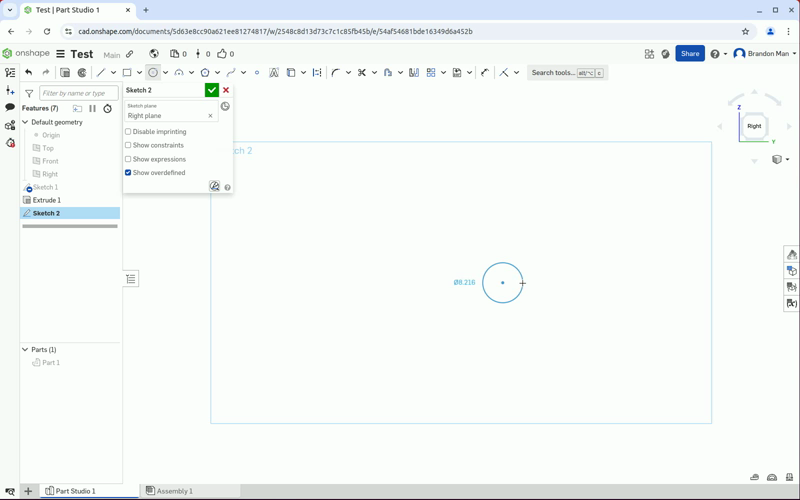
key(esc)
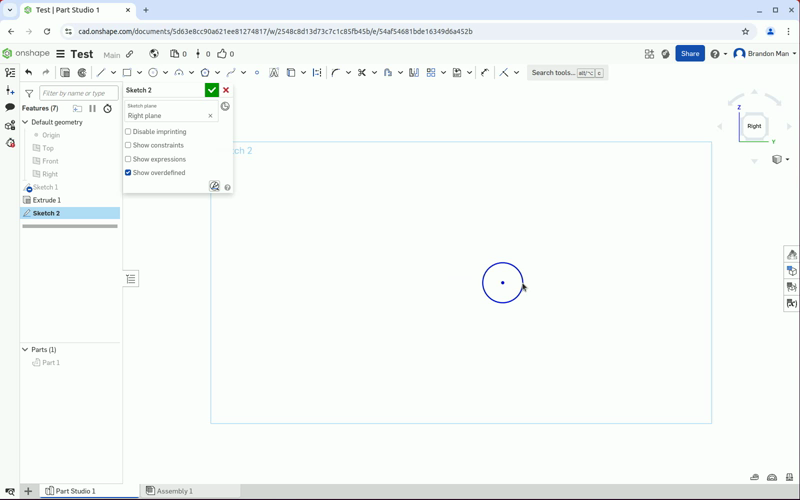
mouse_move(495, 266)
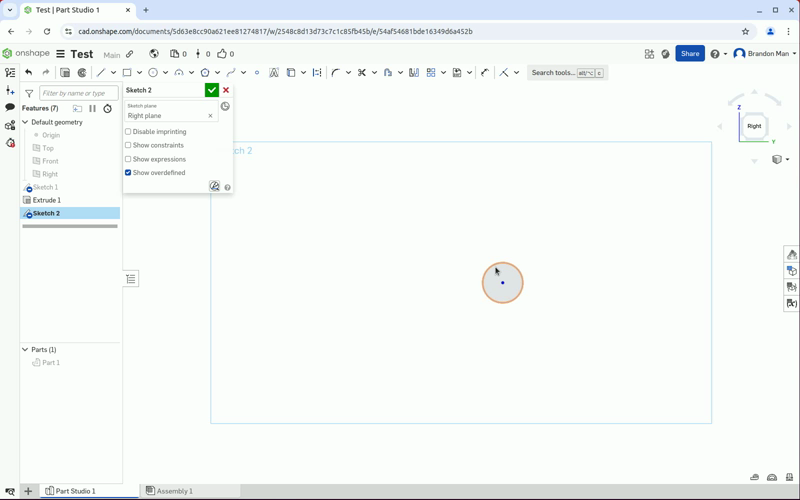
scroll(6)
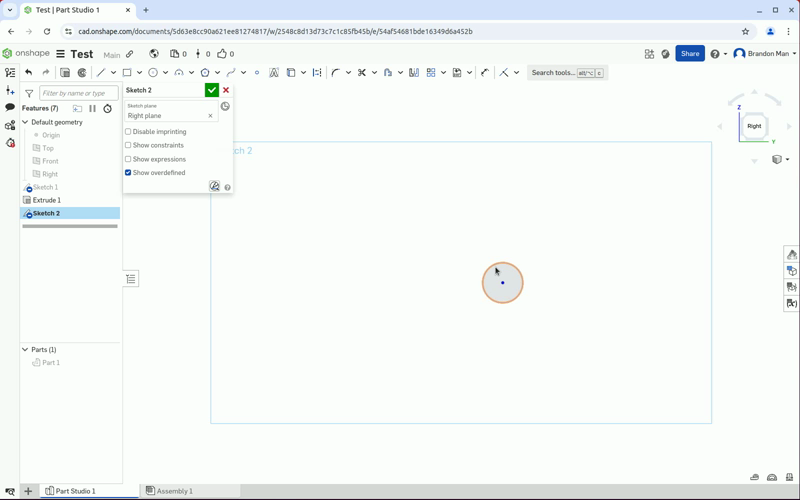
scroll(6)
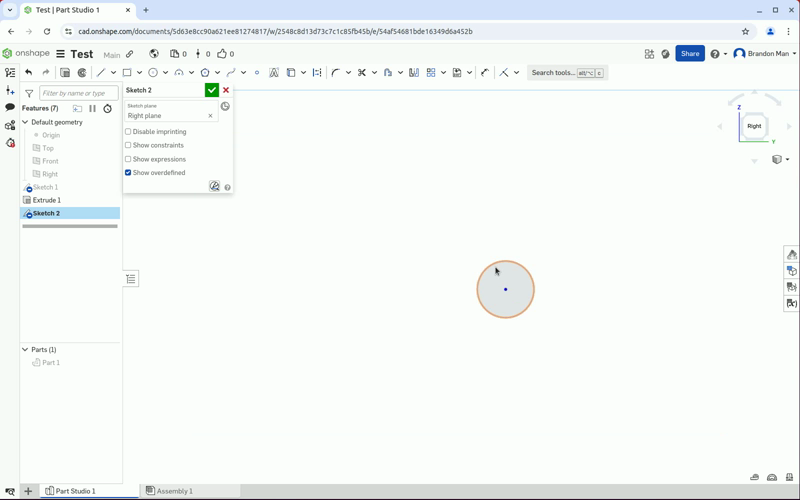
scroll(6)
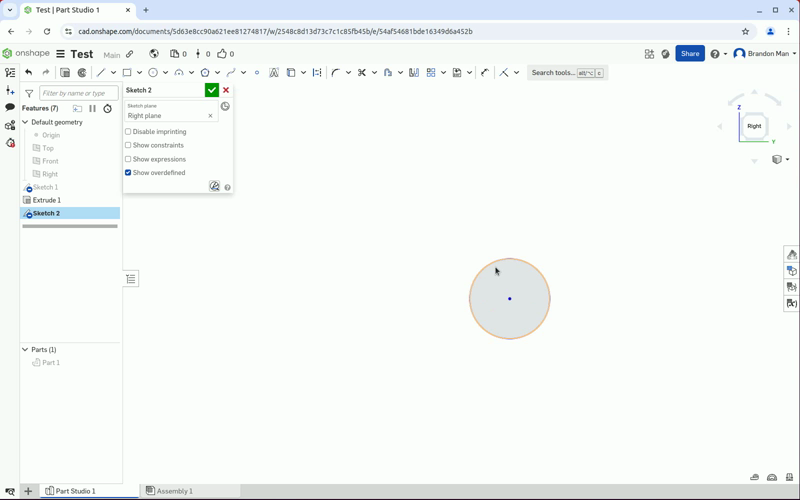
scroll(6)
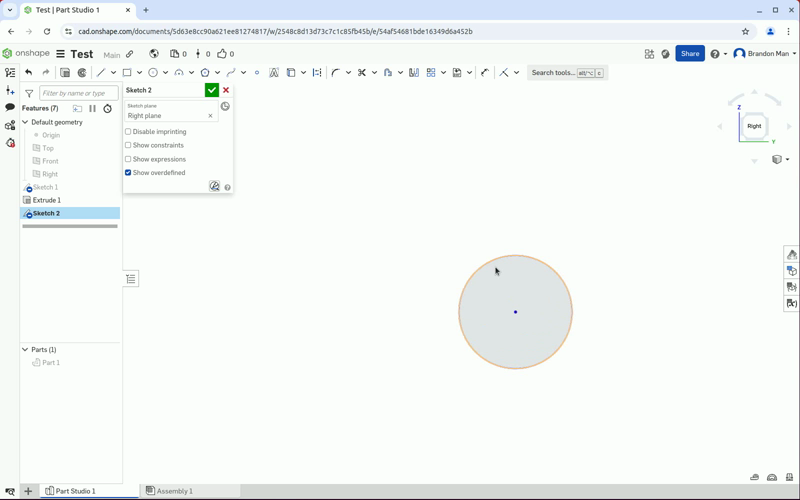
scroll(6)
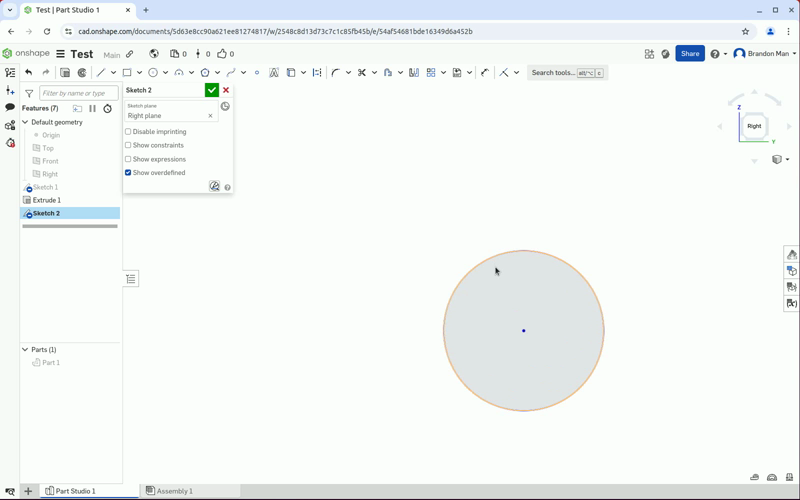
scroll(6)
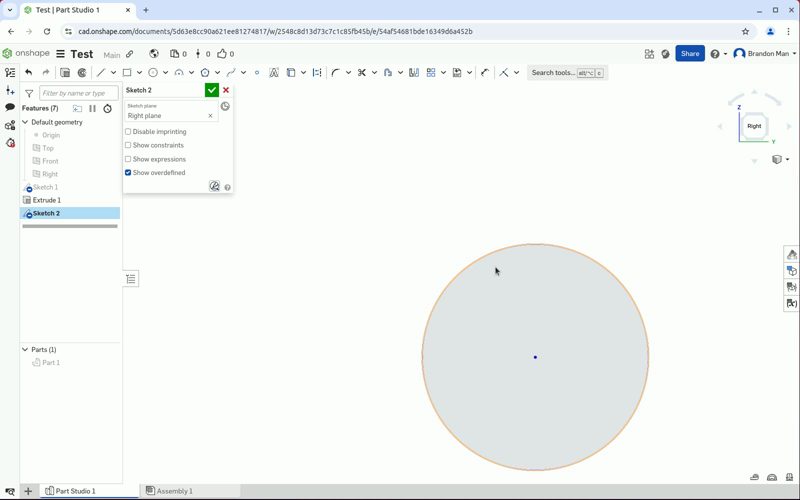
scroll(6)
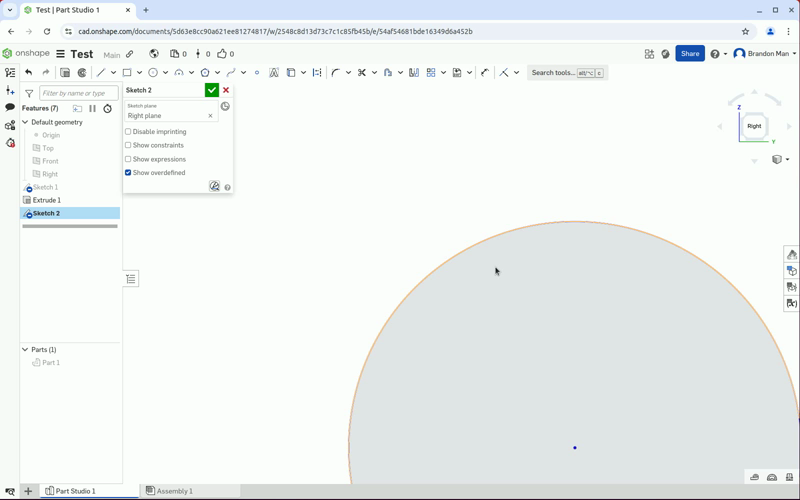
click(495, 266)
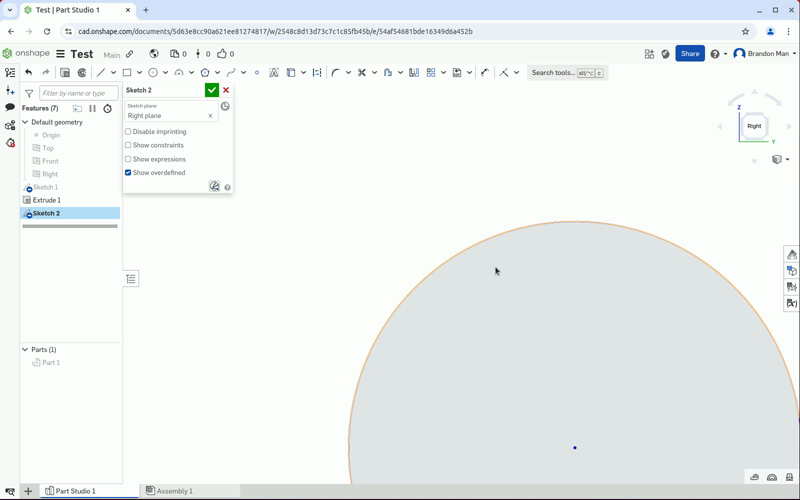
scroll(-6)
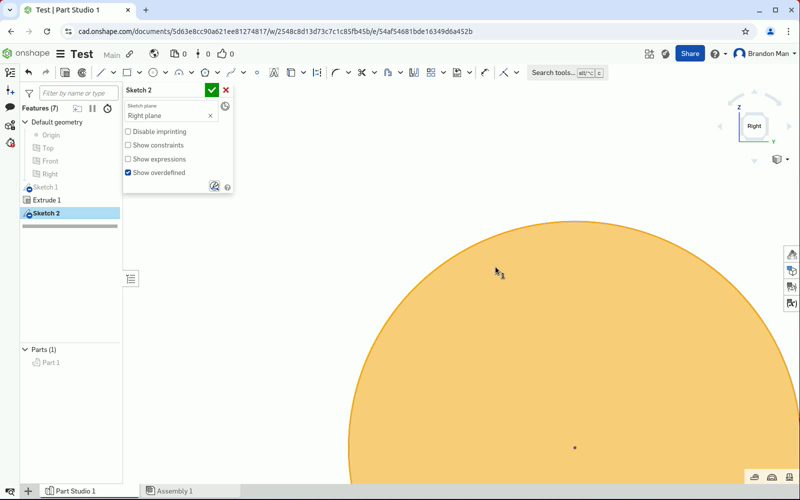
scroll(-6)
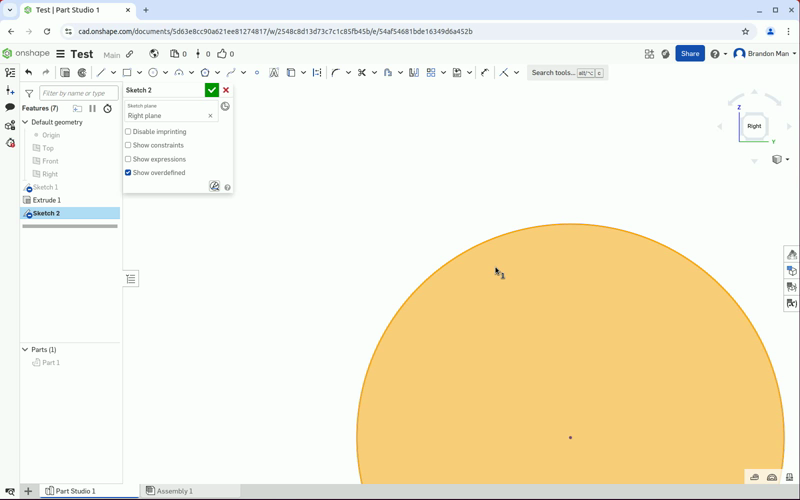
scroll(-6)
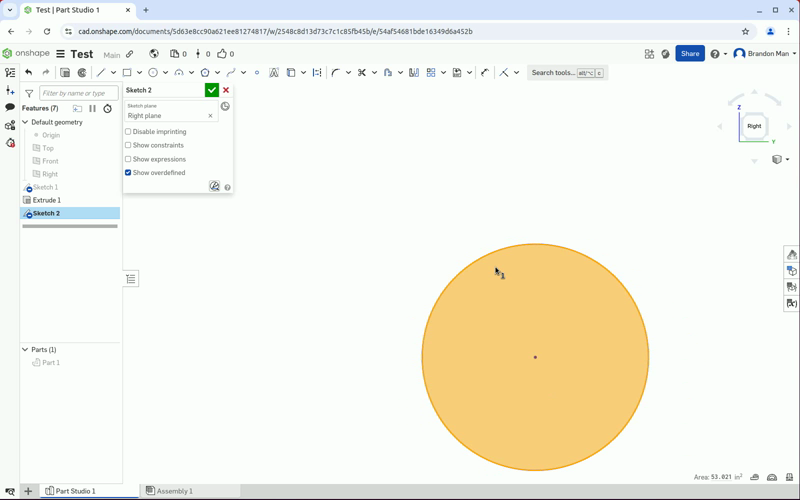
scroll(-6)
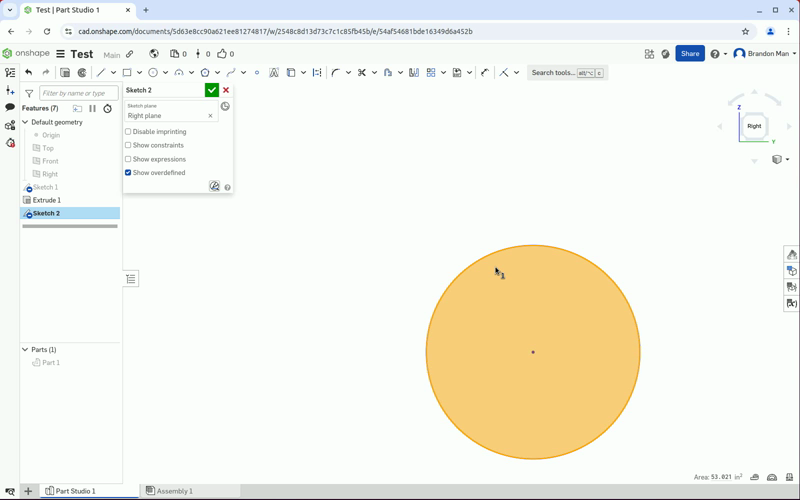
scroll(-6)
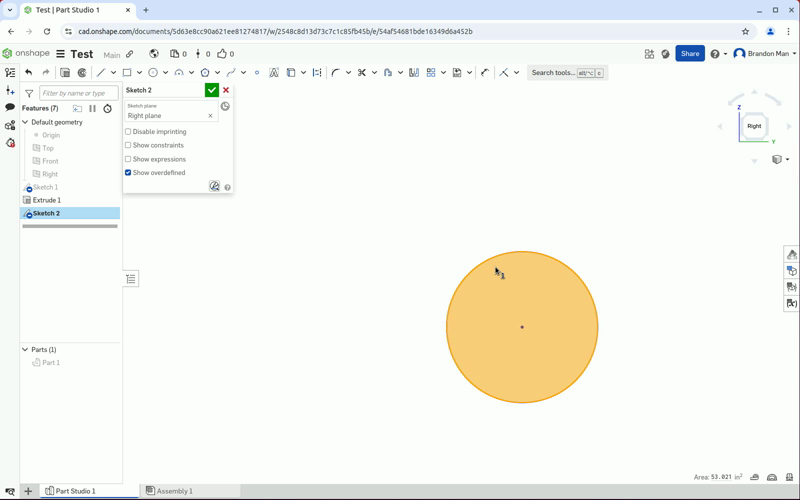
scroll(-6)
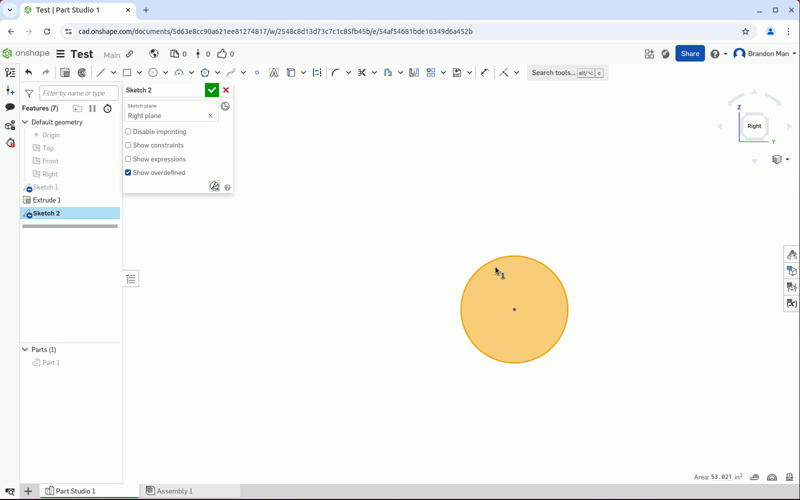
scroll(-6)
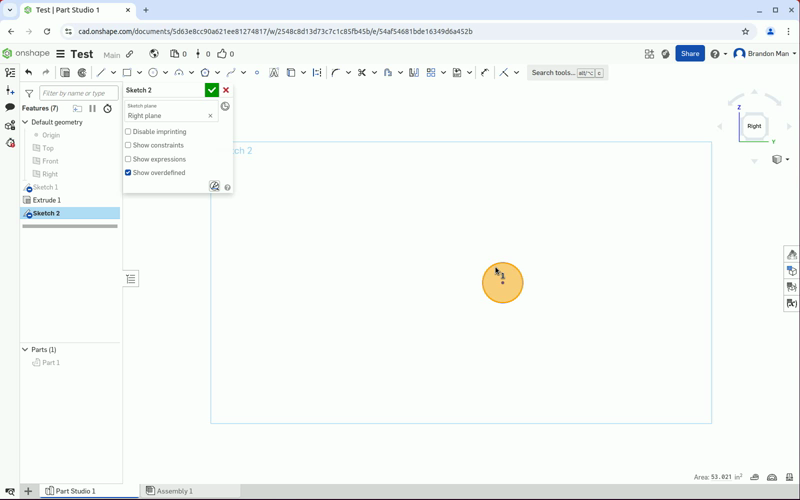
mouse_move(73, 352)
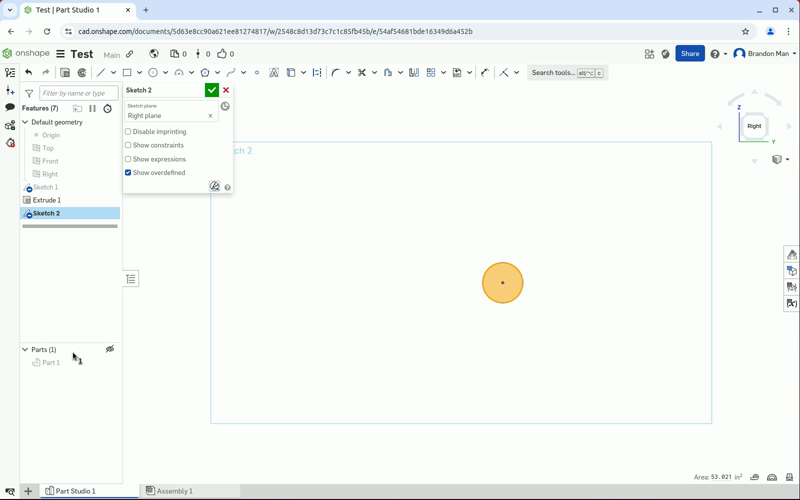
key(shift+y)
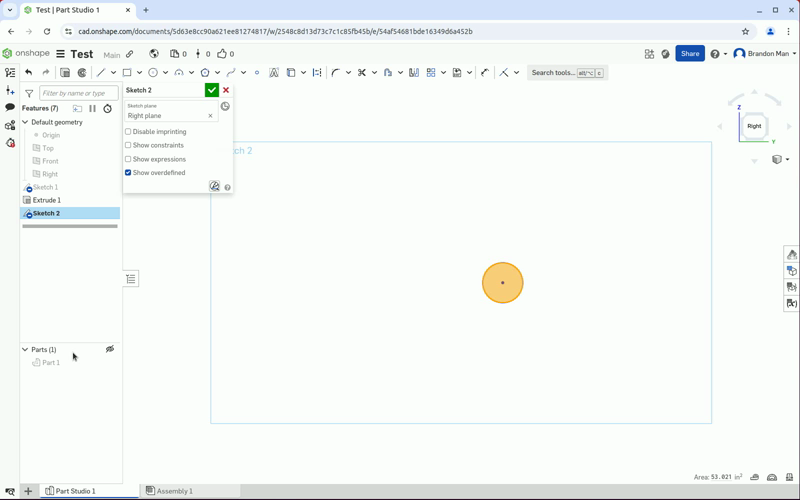
key(shift+e)
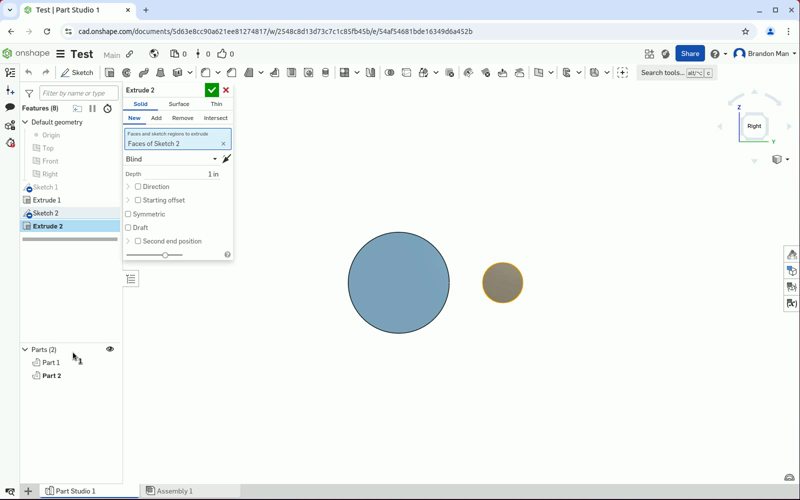
mouse_move(143, 106)
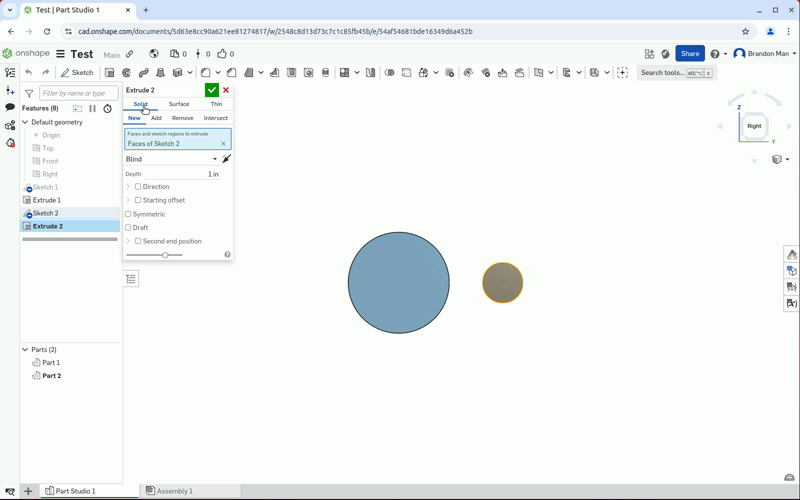
click(143, 106)
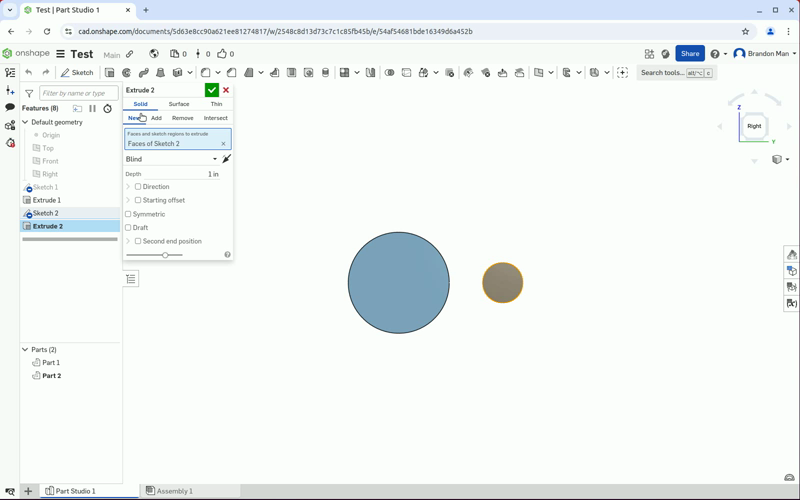
mouse_move(137, 120)
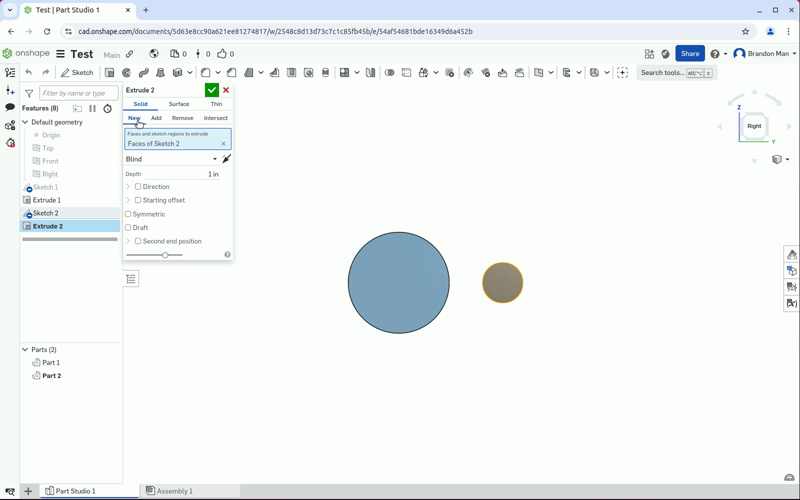
click(137, 120)
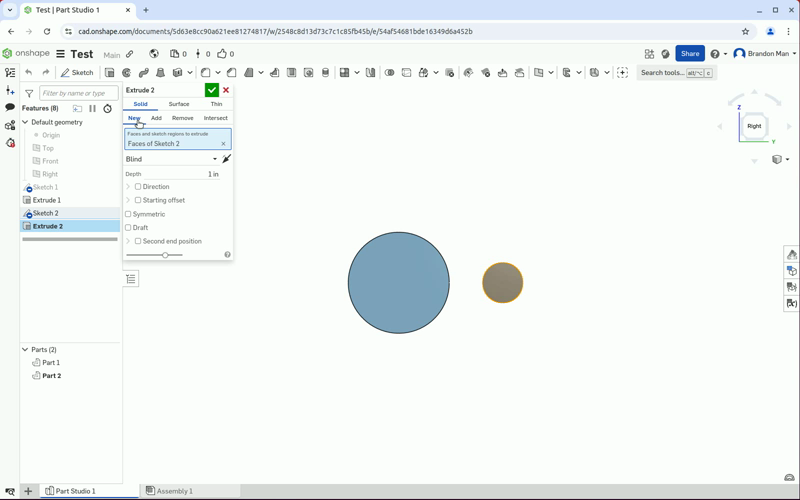
key(tab, 4)
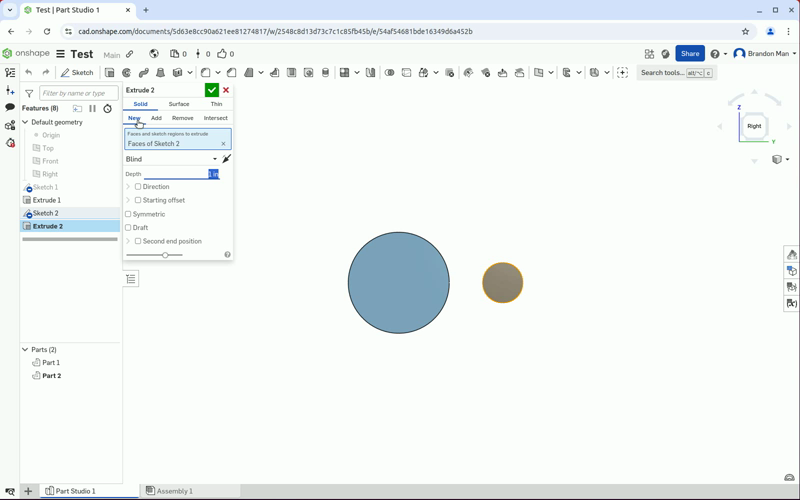
text(12.276)
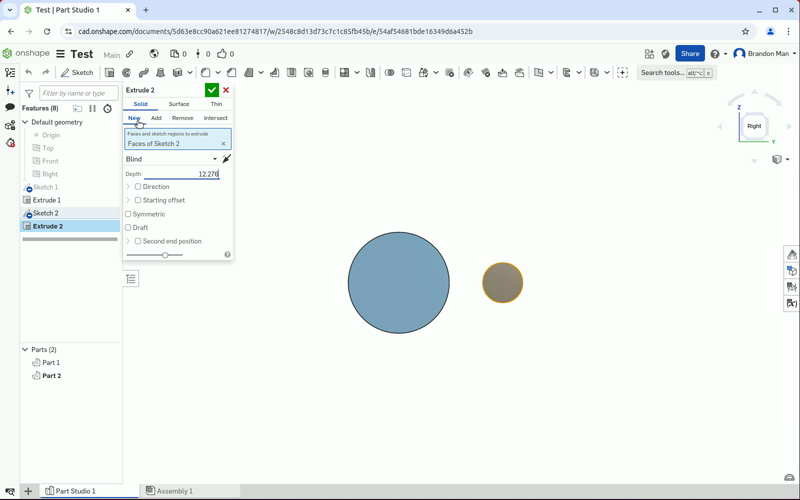
key(enter)
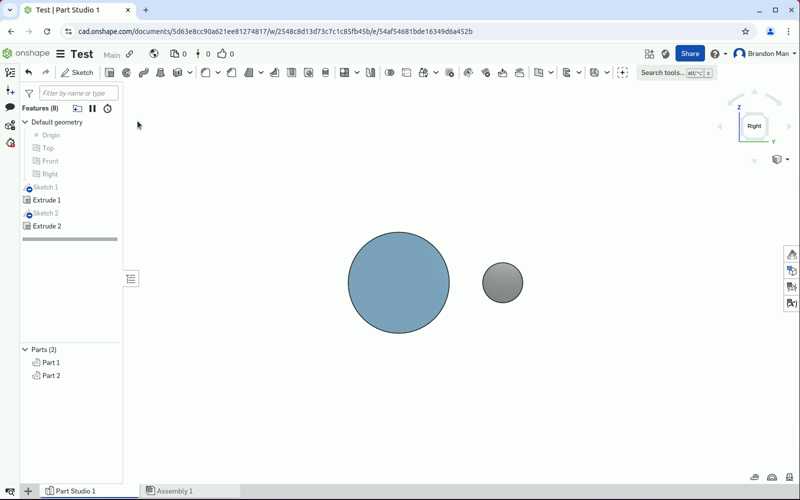
key(shift+h)
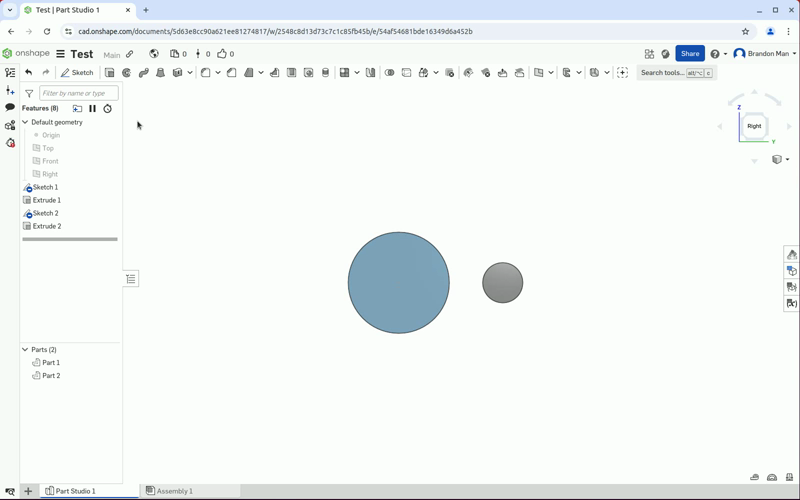
key(shift+h)
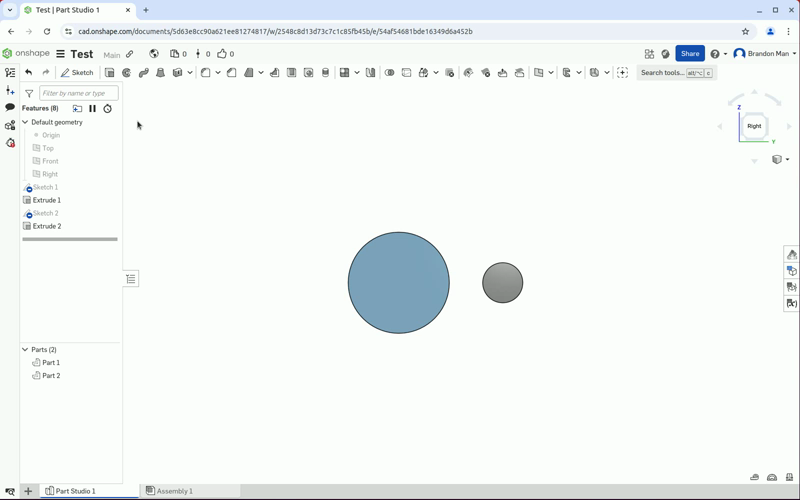
mouse_move(73, 189)
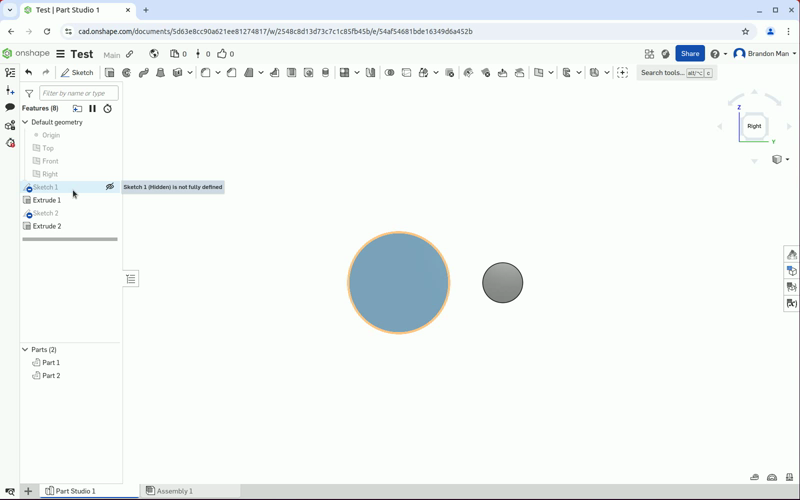
click(73, 189)
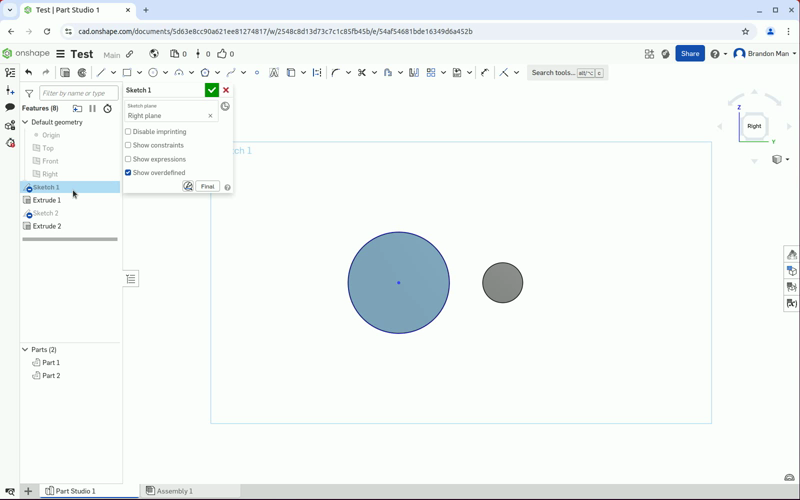
mouse_move(229, 92)
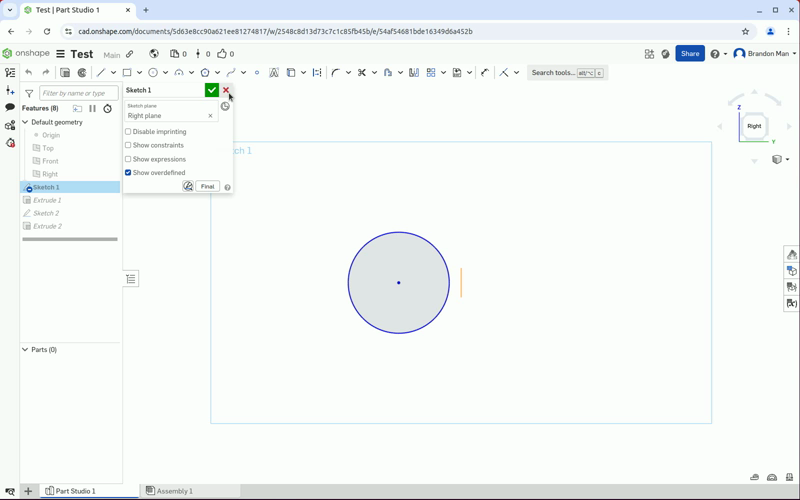
click(229, 92)
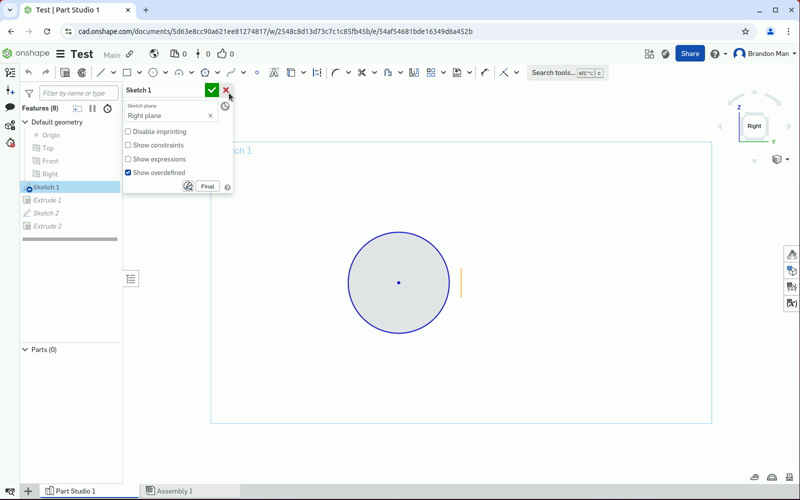
key(shift+s)
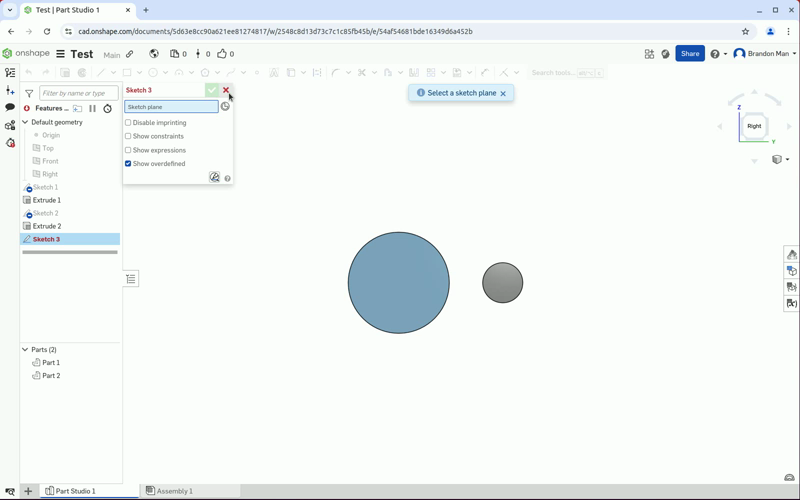
mouse_move(73, 176)
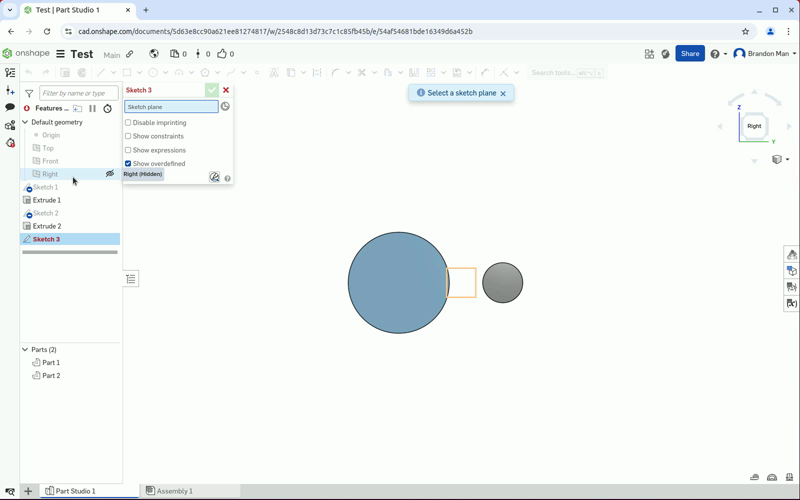
click(73, 176)
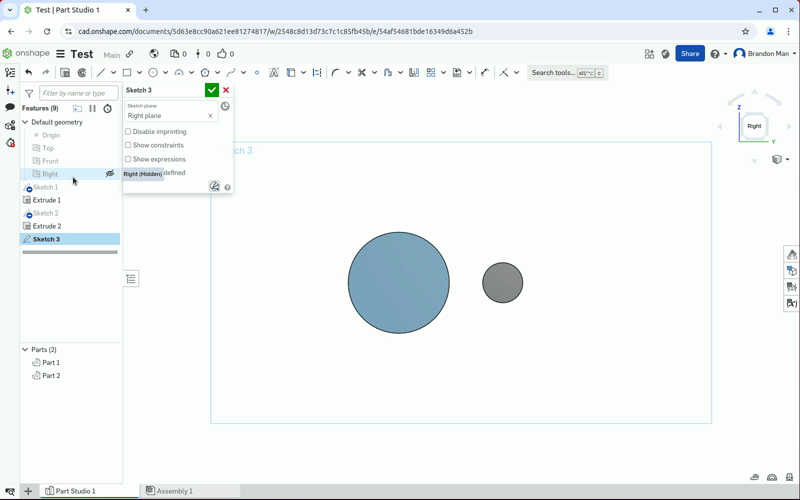
mouse_move(73, 352)
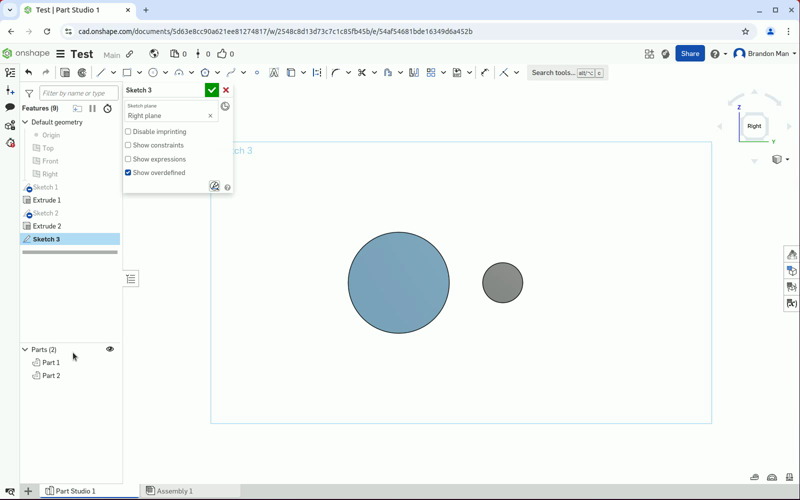
key(y)
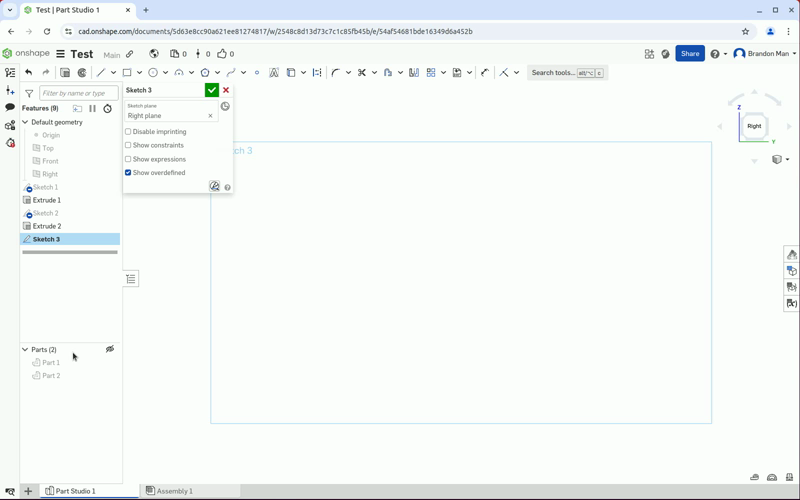
key(l)
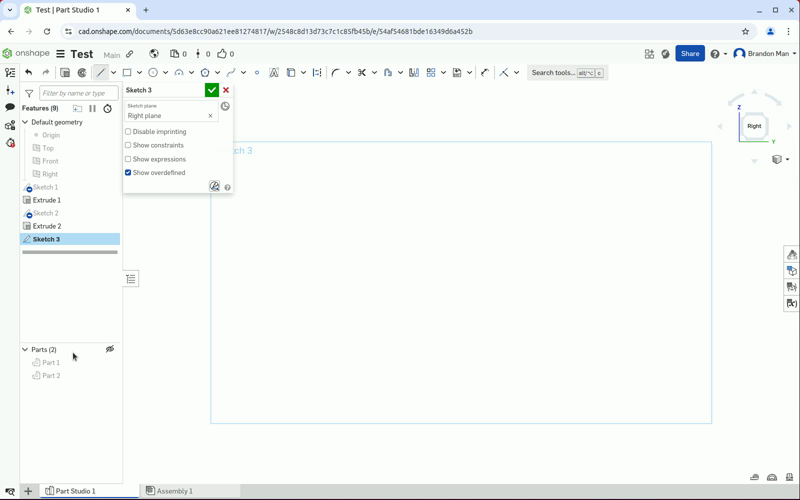
key_down(shift)
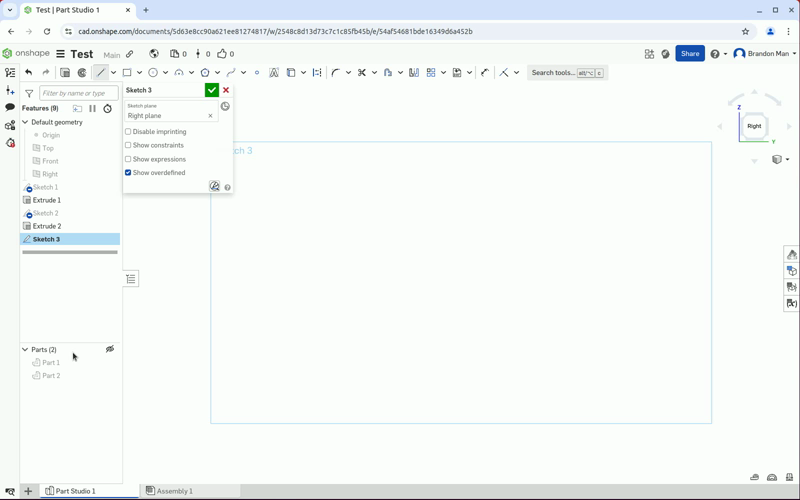
mouse_move(412, 330)
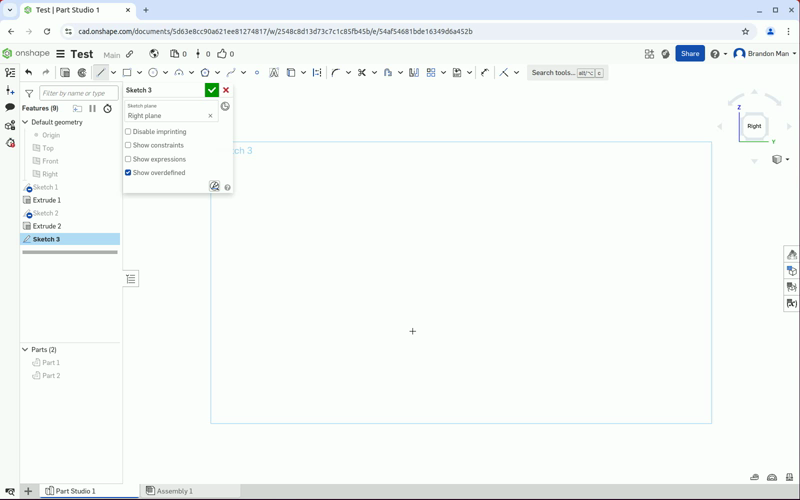
click(412, 330)
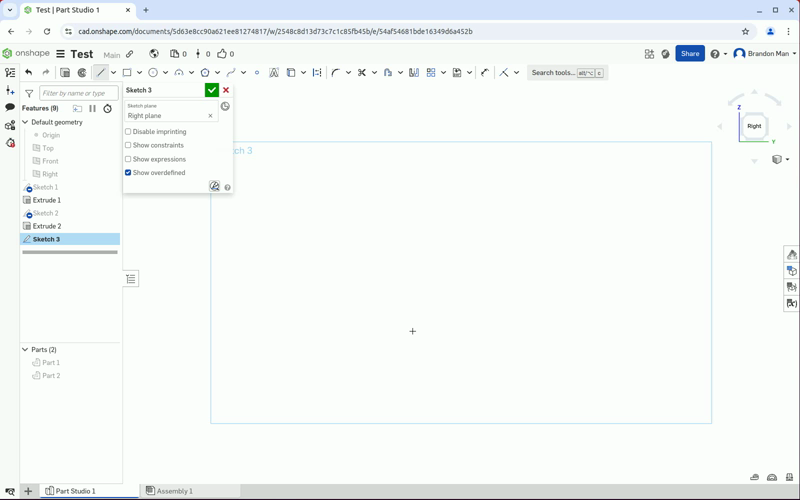
key_up(shift)
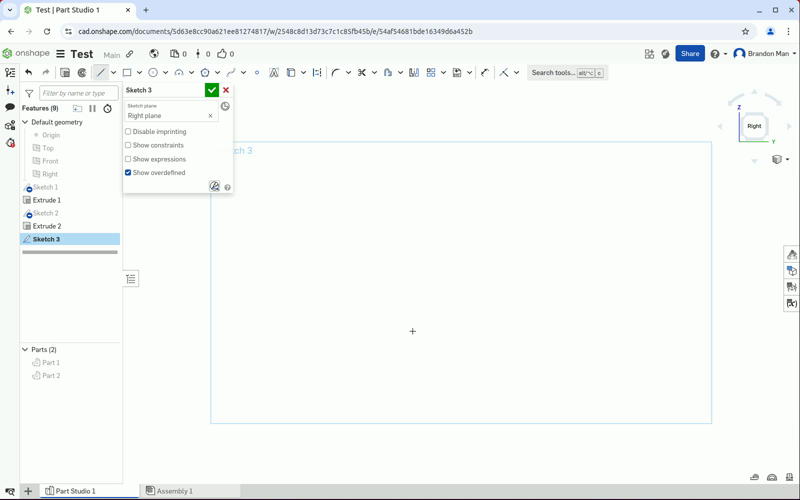
key_down(shift)
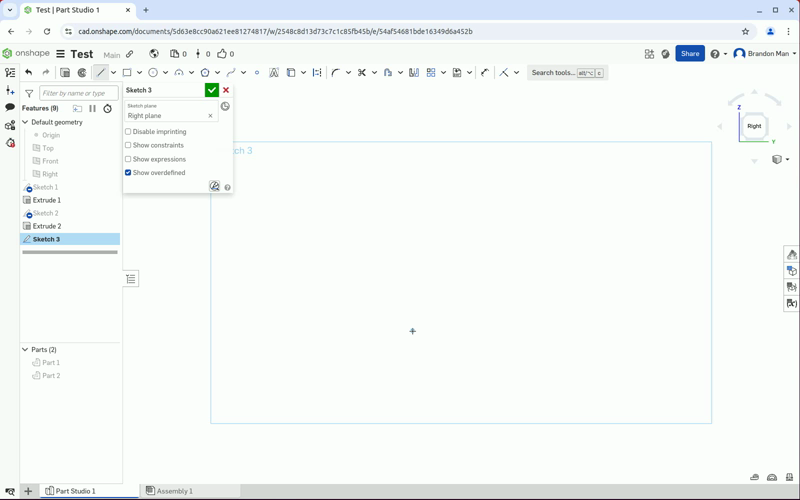
mouse_move(507, 303)
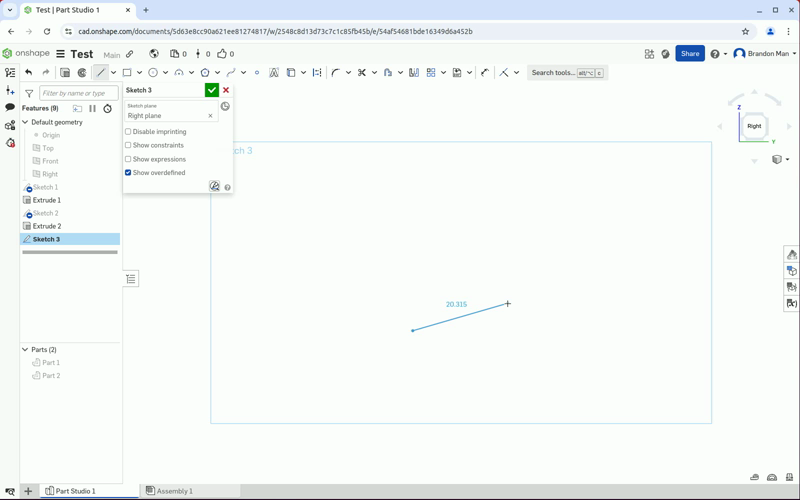
click(507, 303)
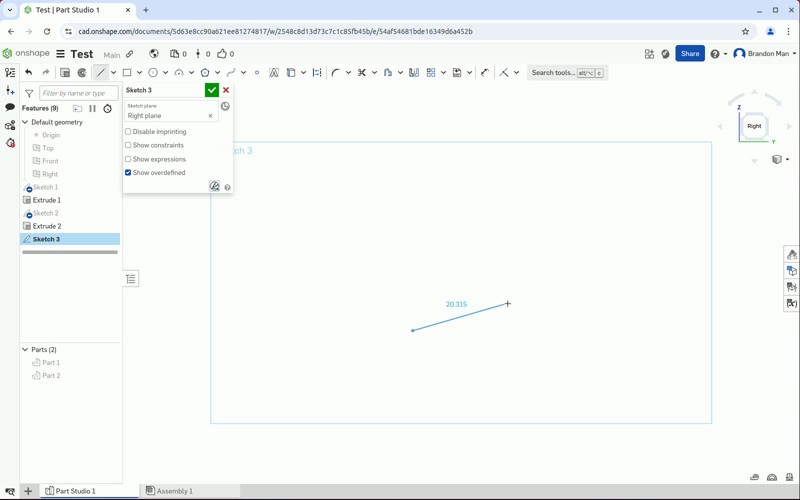
key_up(shift)
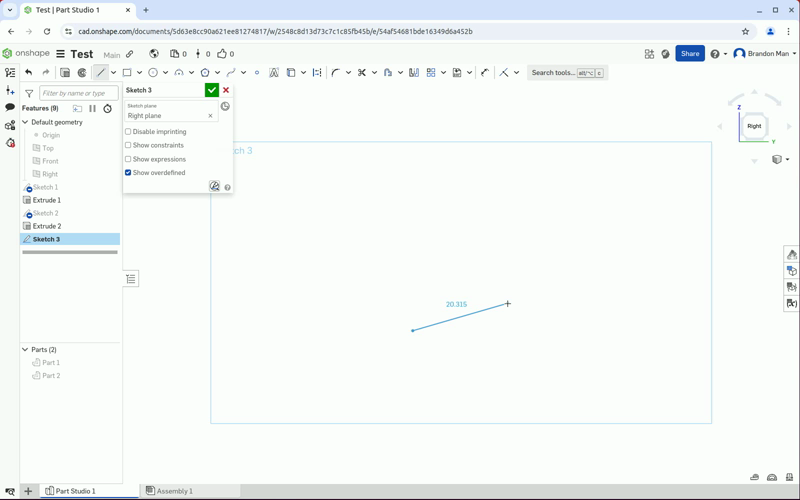
key(esc)
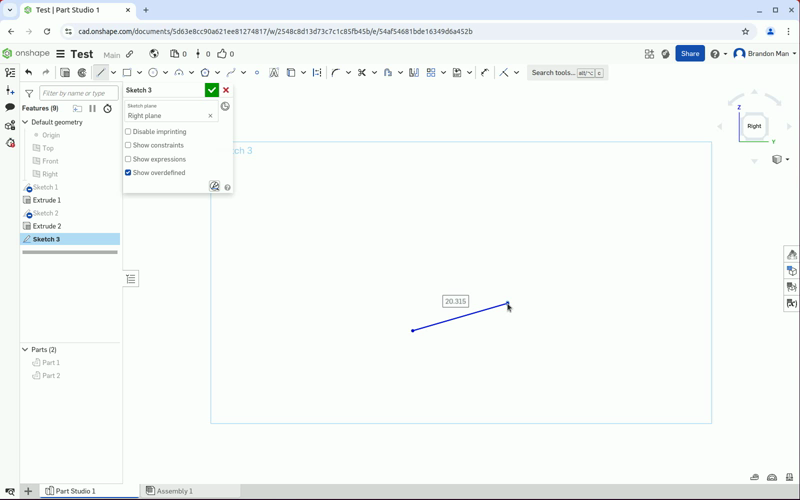
key(a)
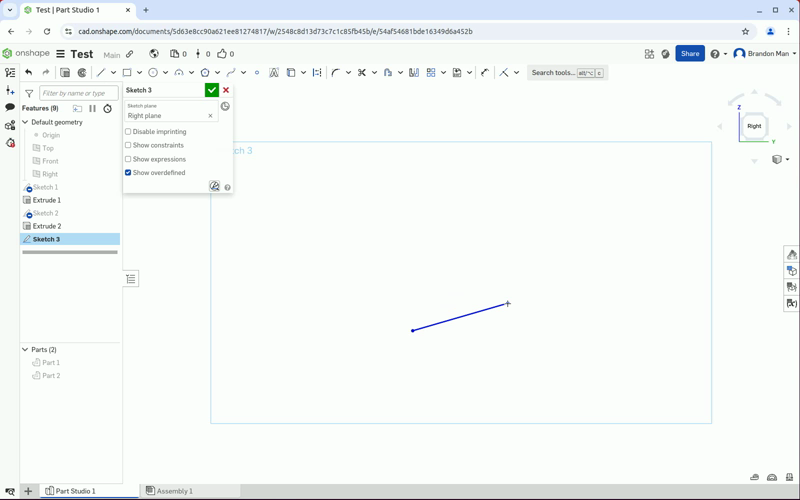
mouse_move(507, 303)
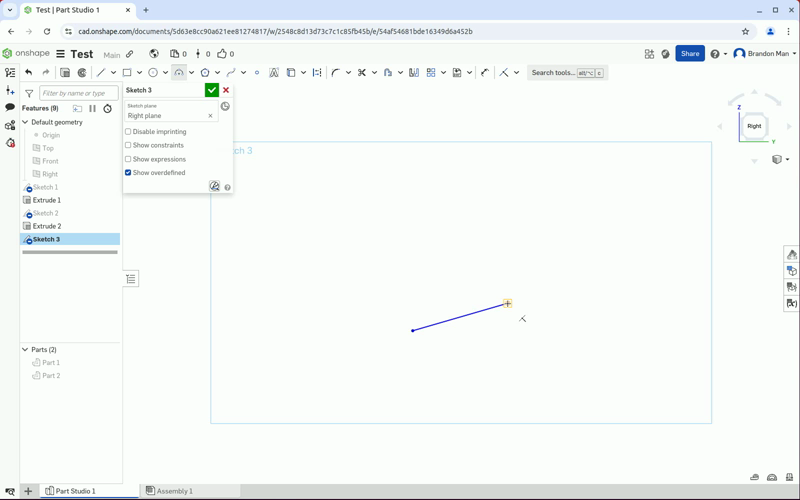
click(507, 303)
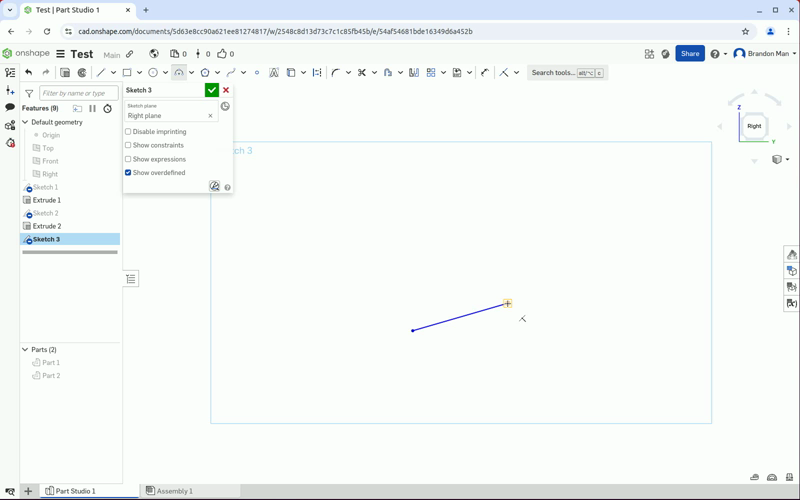
key_down(shift)
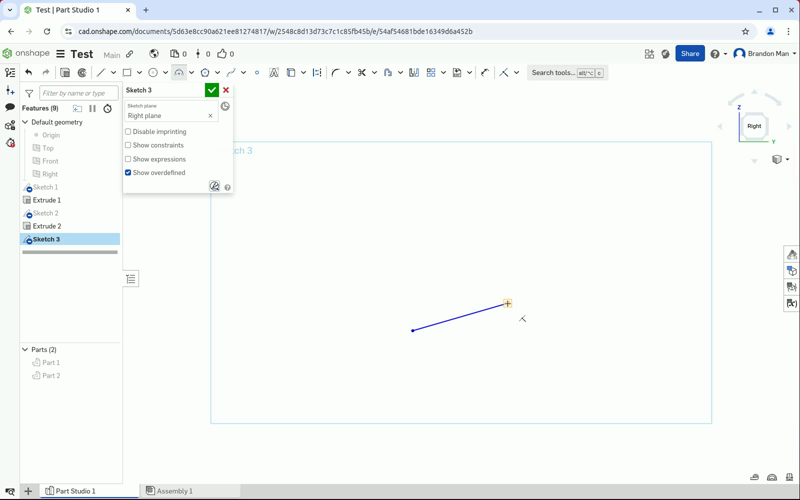
mouse_move(507, 263)
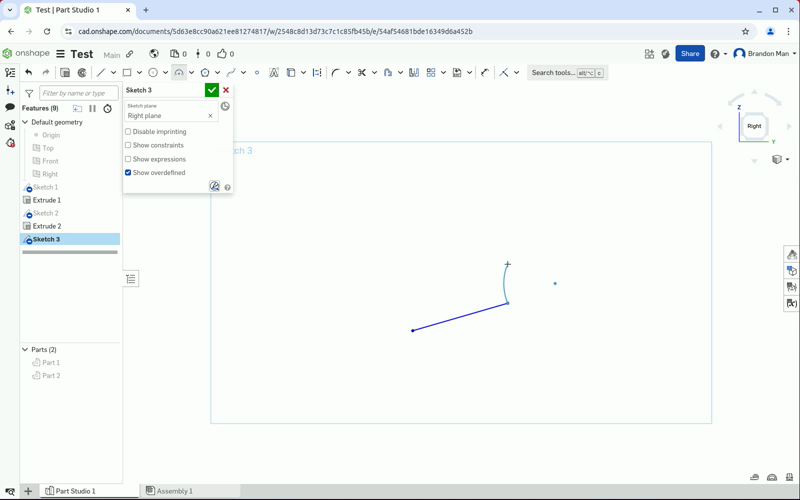
click(507, 263)
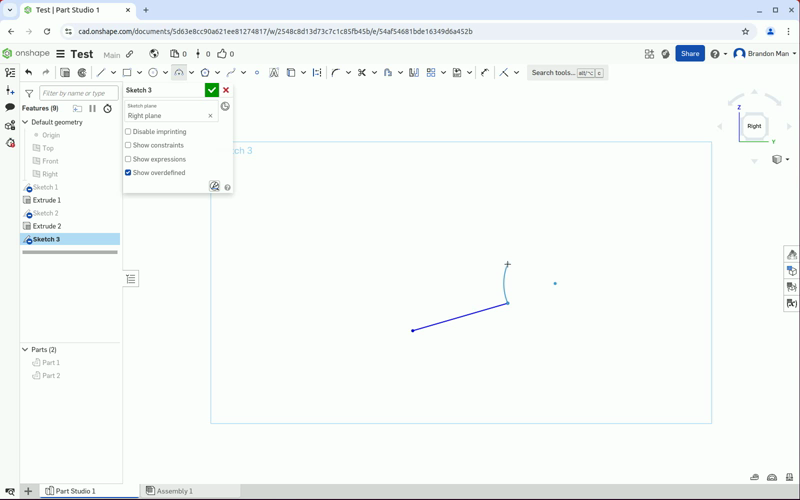
mouse_move(481, 283)
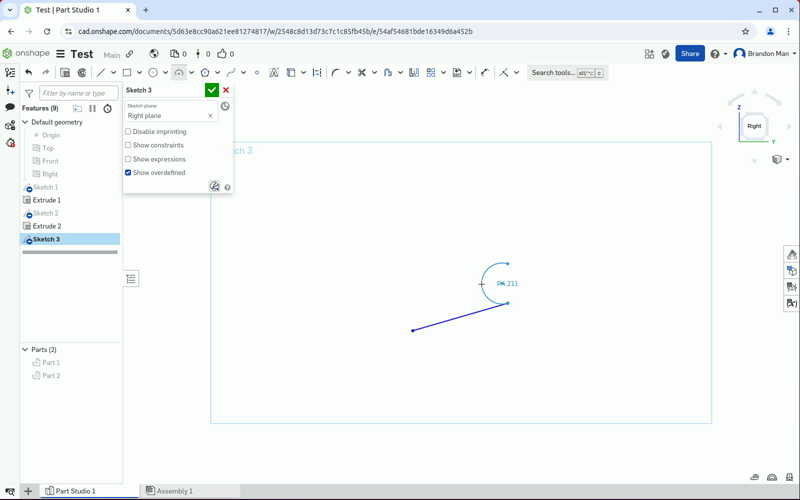
click(481, 283)
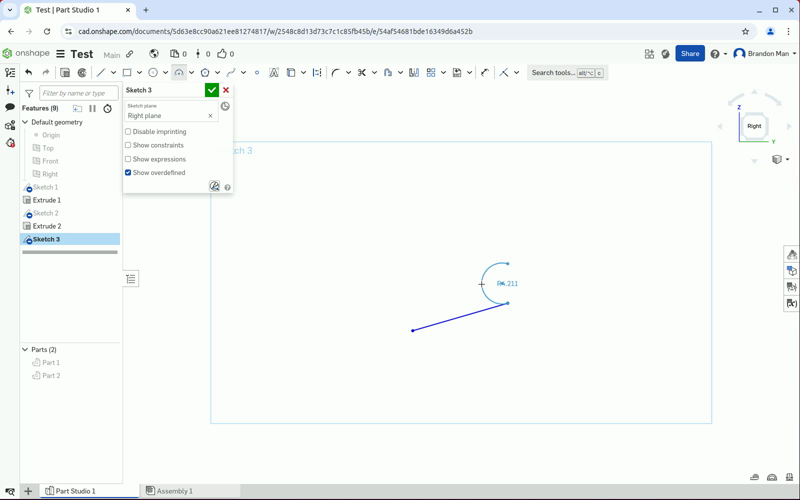
key_up(shift)
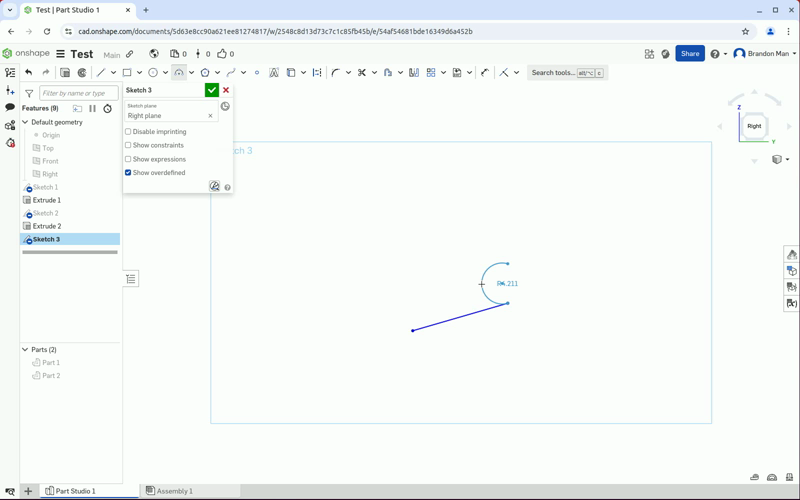
key(esc)
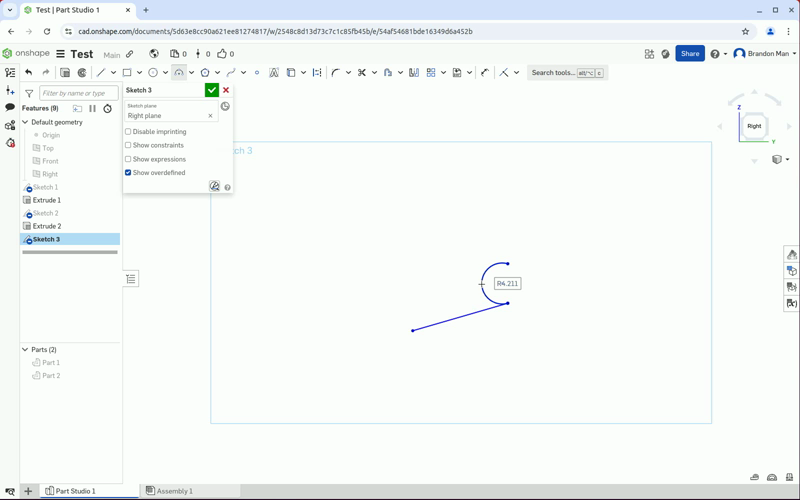
key(l)
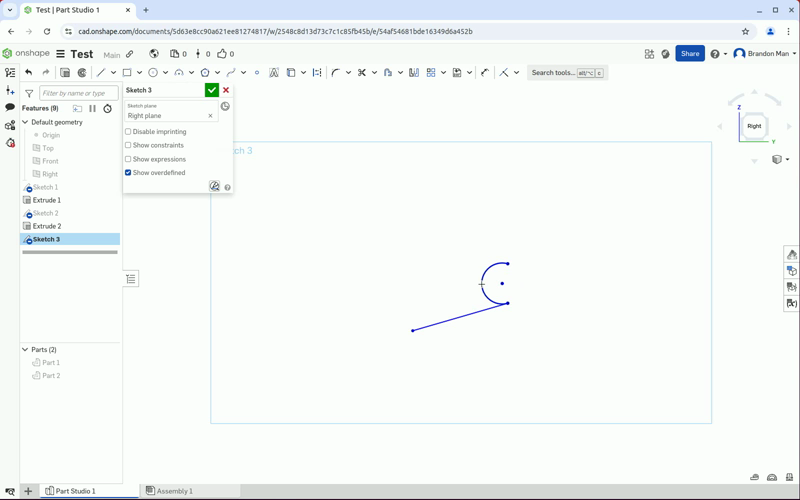
mouse_move(507, 263)
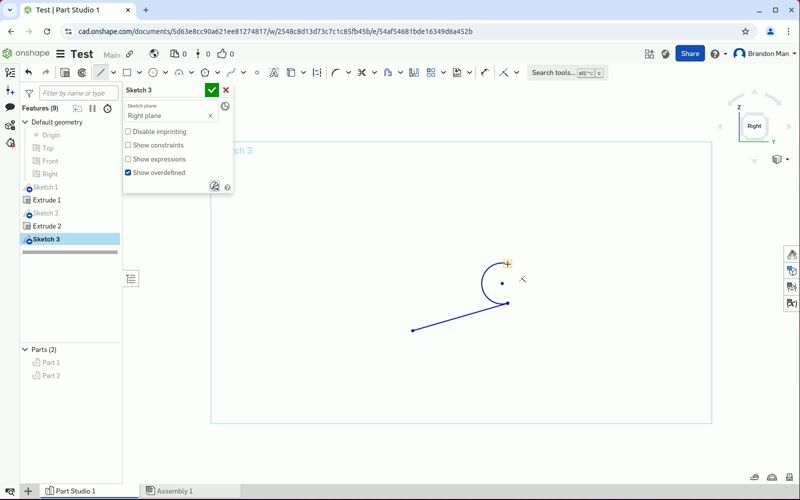
click(507, 263)
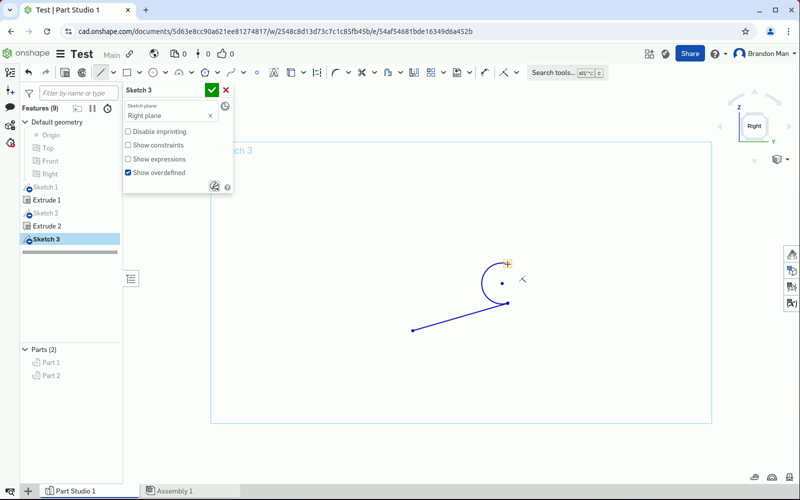
key_down(shift)
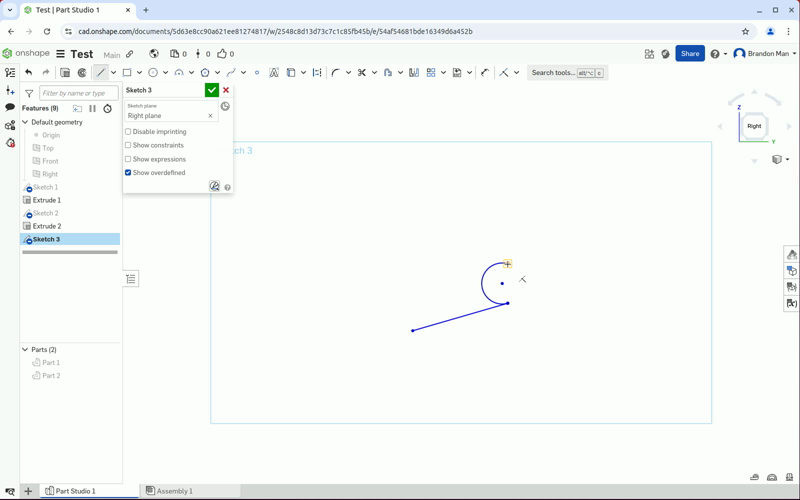
mouse_move(412, 235)
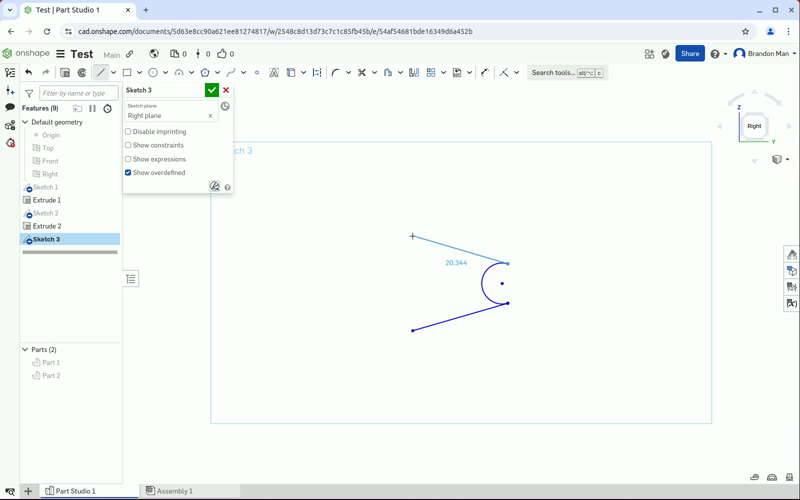
click(412, 235)
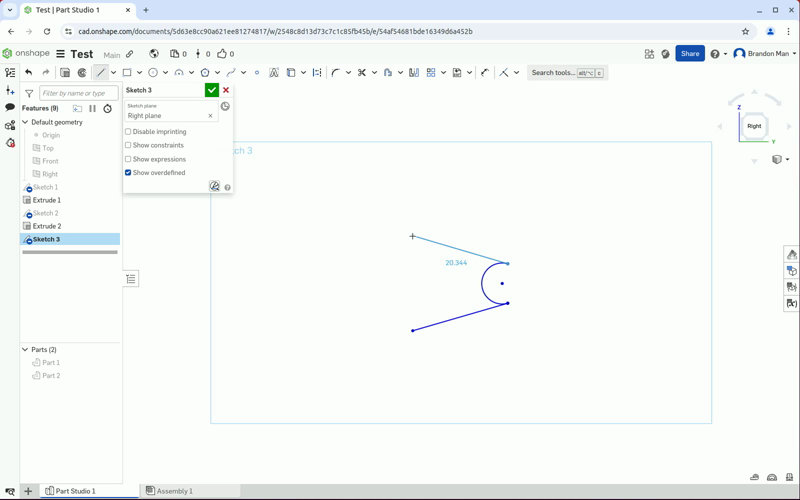
key_up(shift)
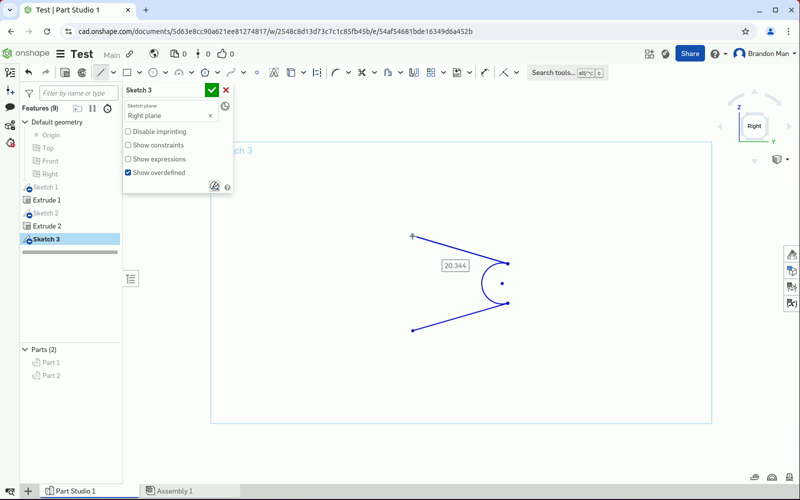
key(esc)
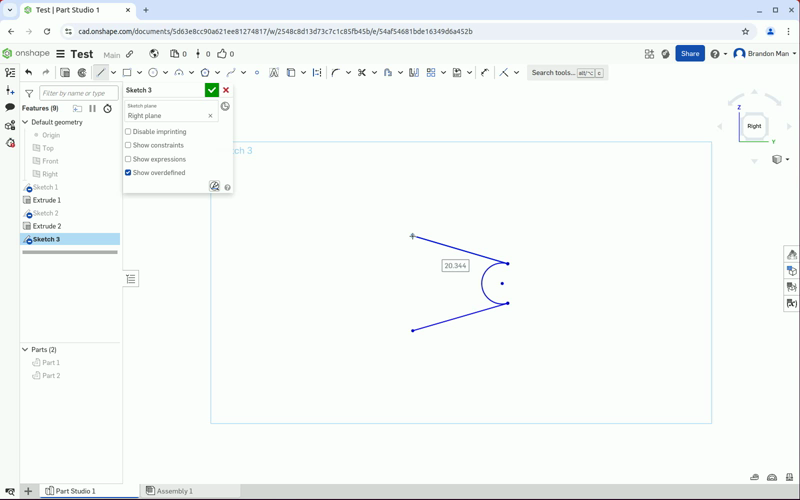
key(a)
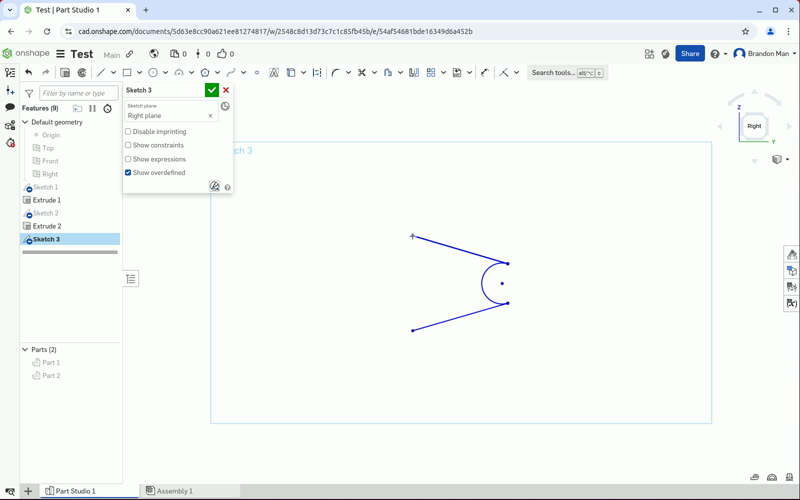
mouse_move(412, 235)
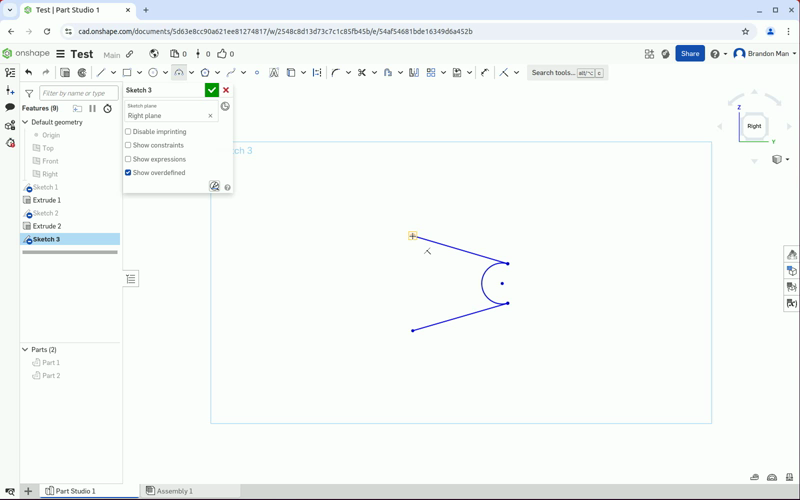
click(412, 235)
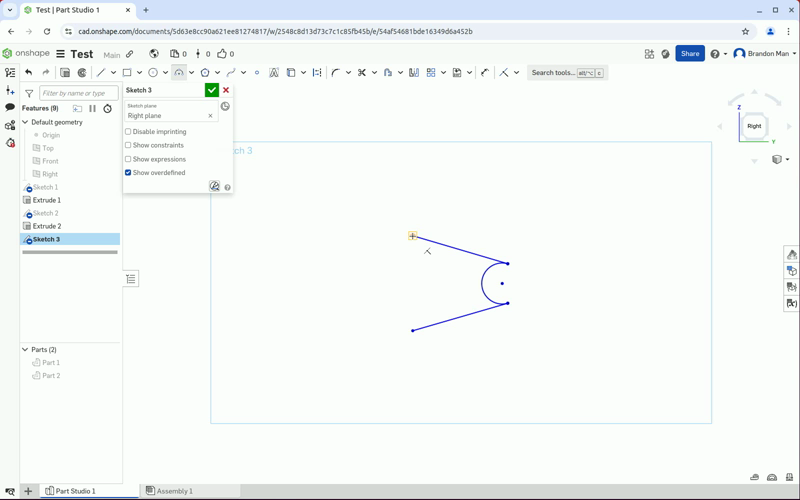
mouse_move(412, 330)
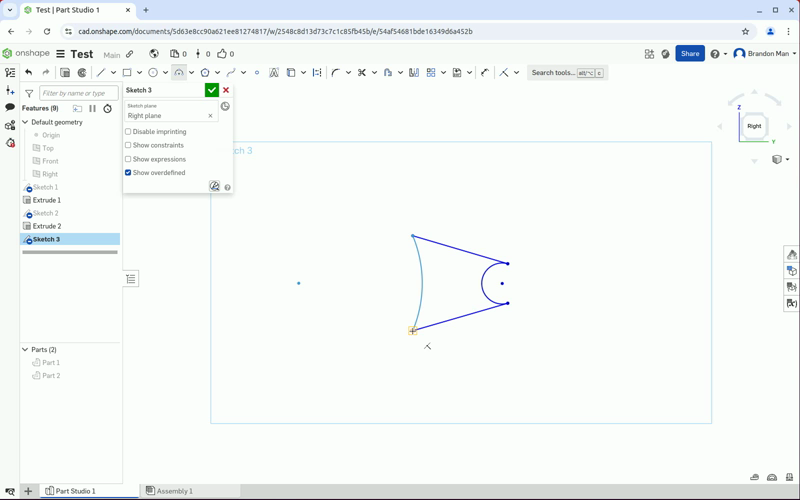
click(412, 330)
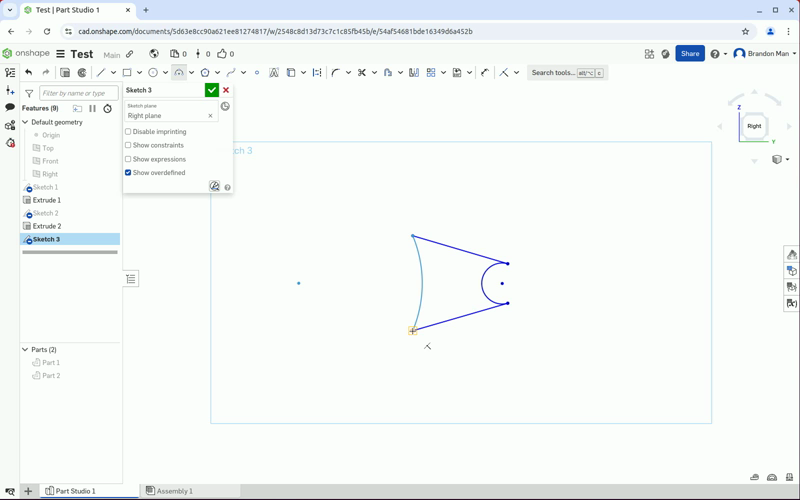
key_down(shift)
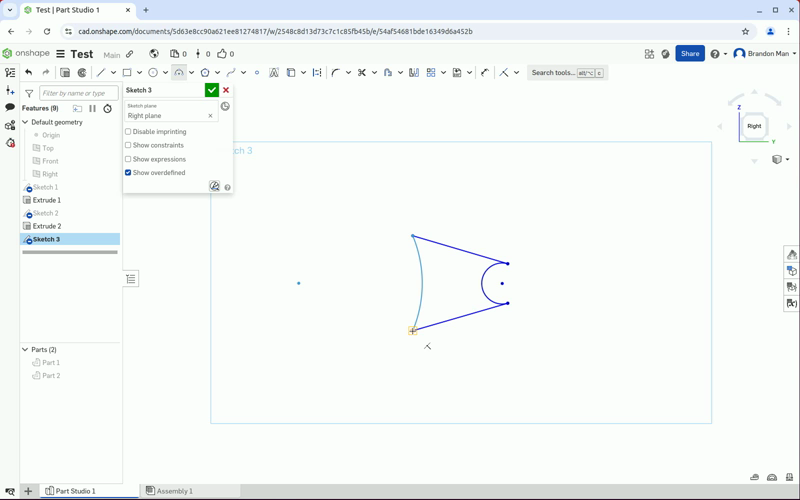
mouse_move(448, 283)
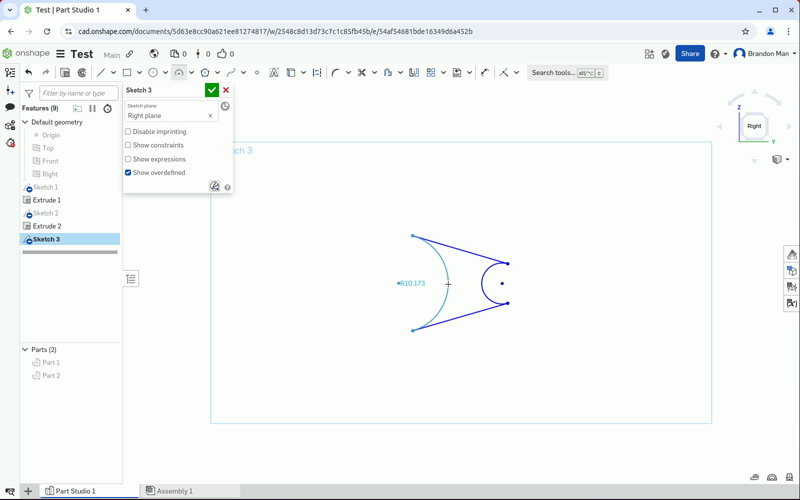
click(448, 283)
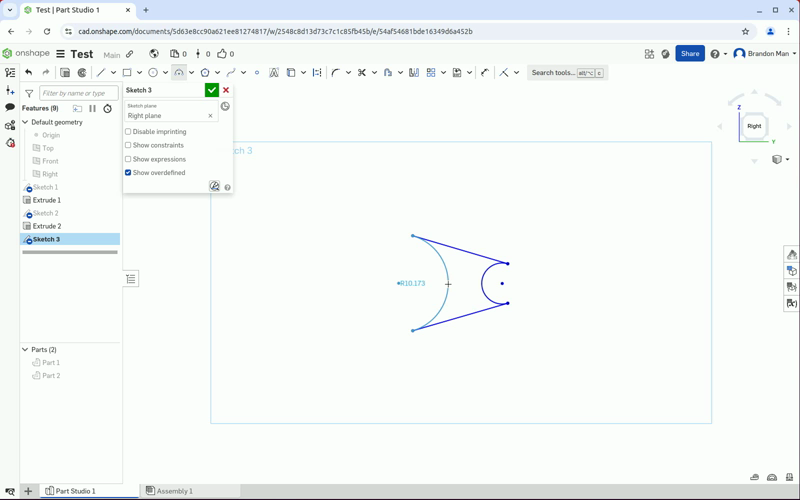
key_up(shift)
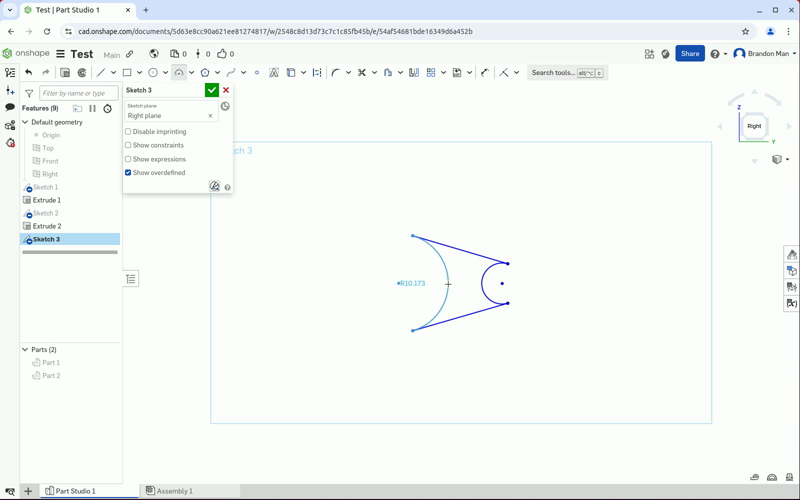
key(esc)
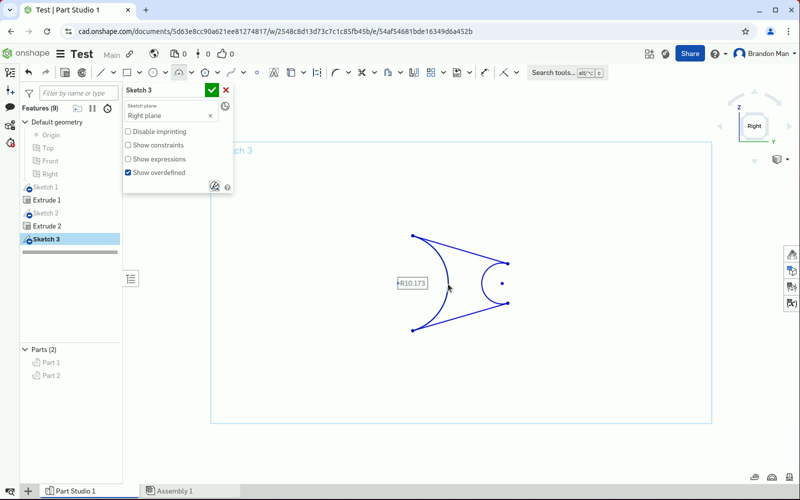
mouse_move(472, 279)
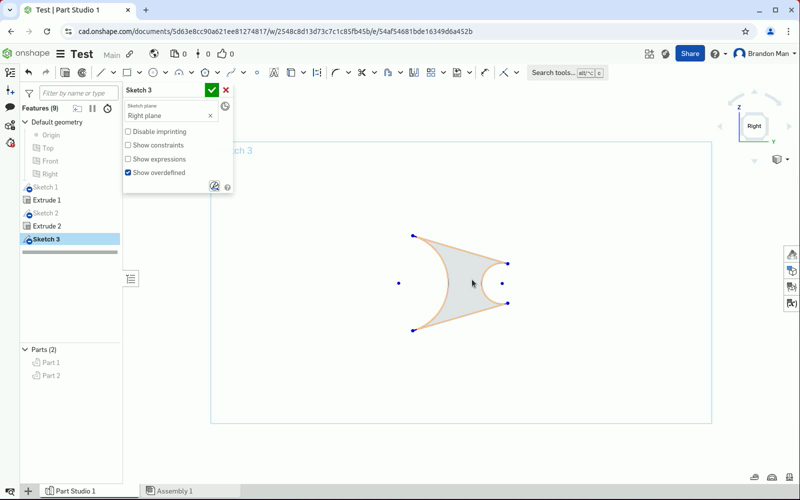
click(472, 279)
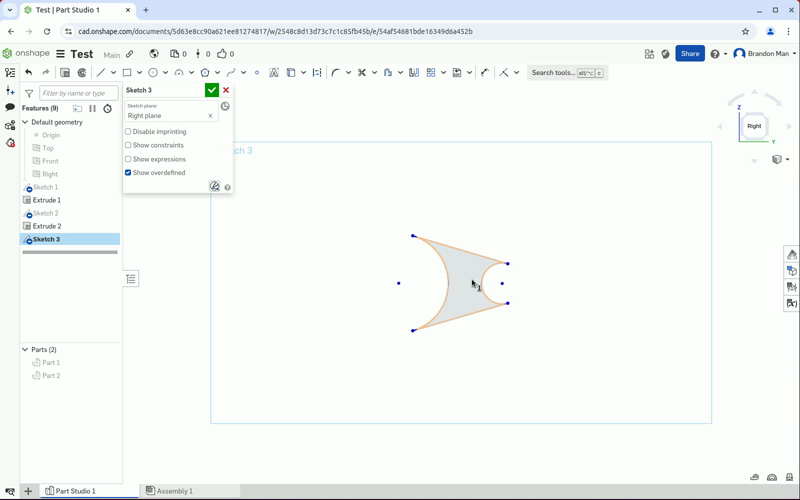
mouse_move(73, 352)
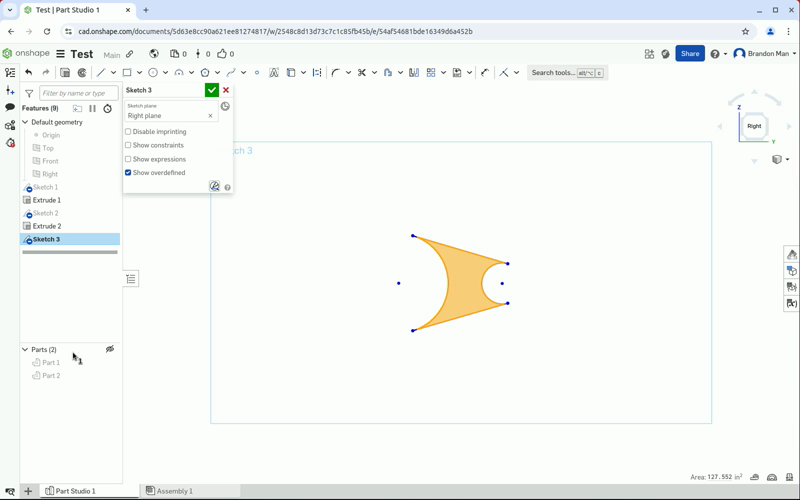
key(shift+y)
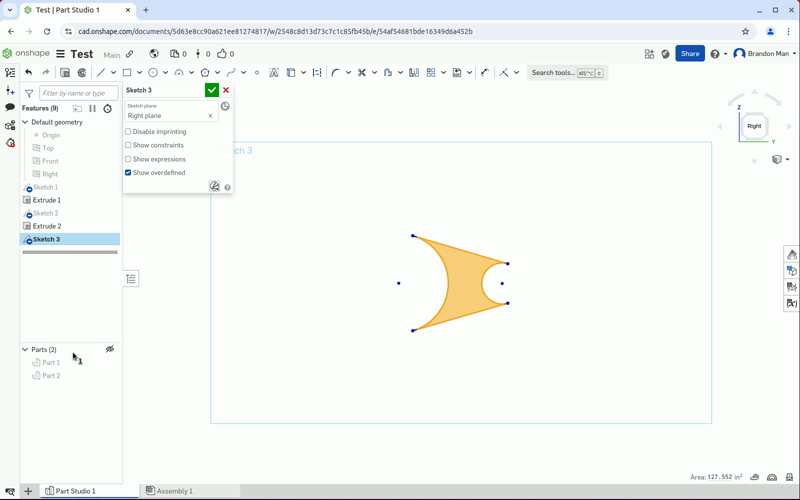
key(shift+e)
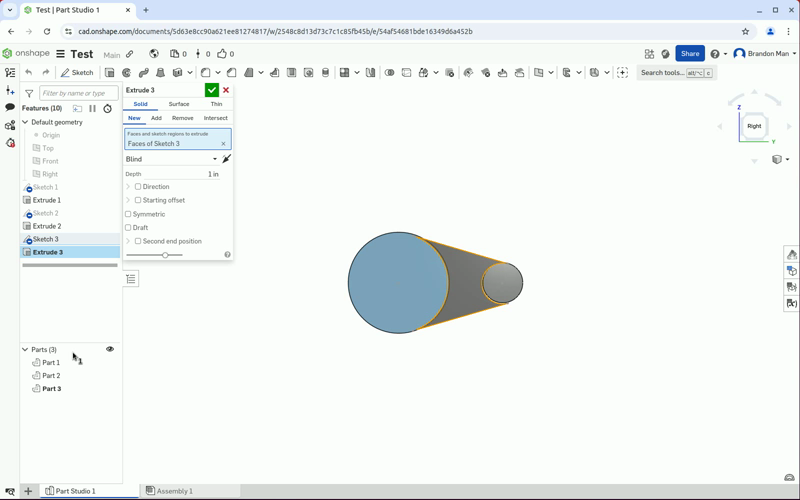
mouse_move(143, 106)
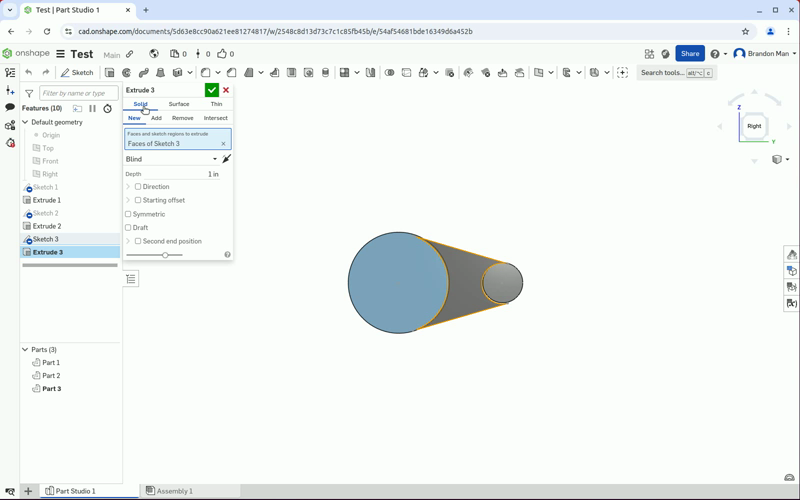
click(143, 106)
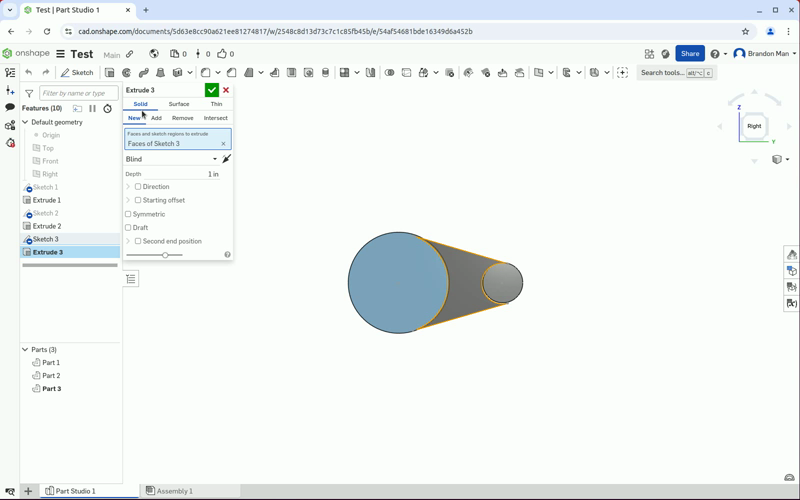
mouse_move(137, 120)
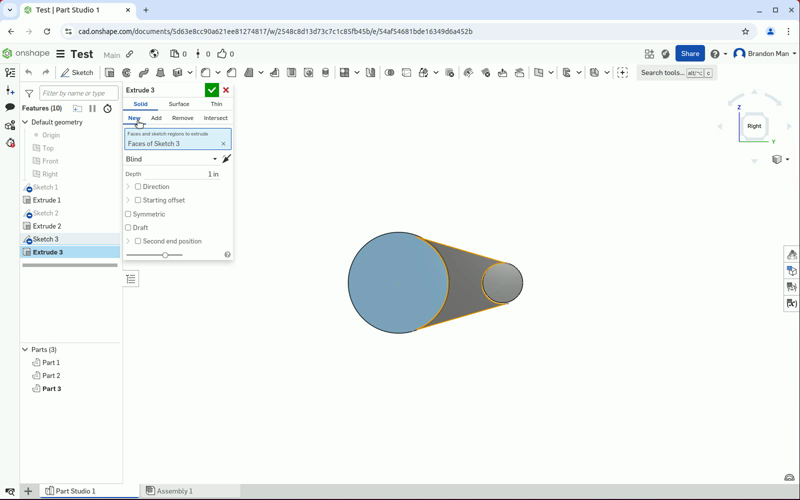
click(137, 120)
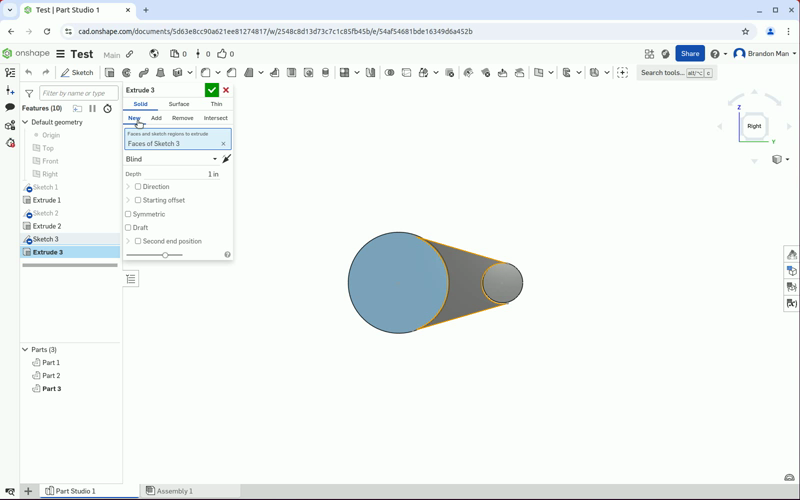
key(tab, 4)
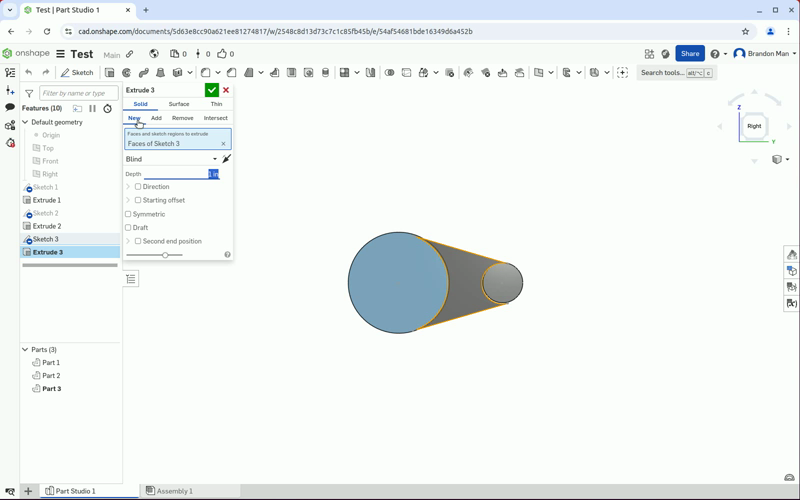
text(12.276)
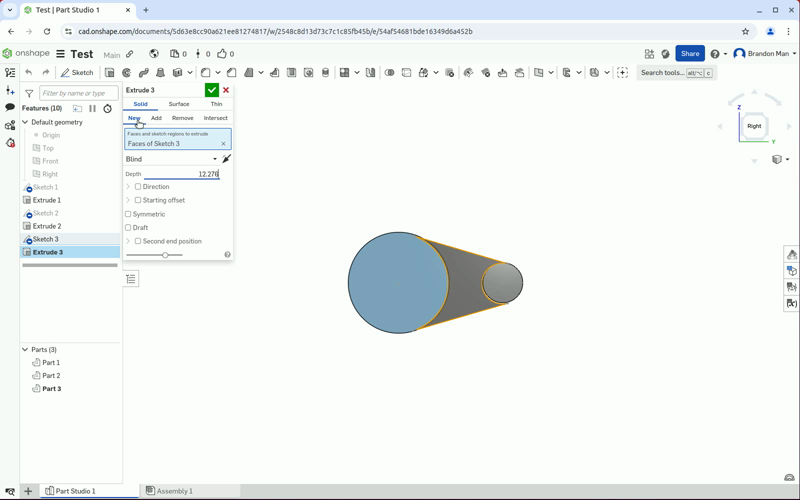
key(enter)
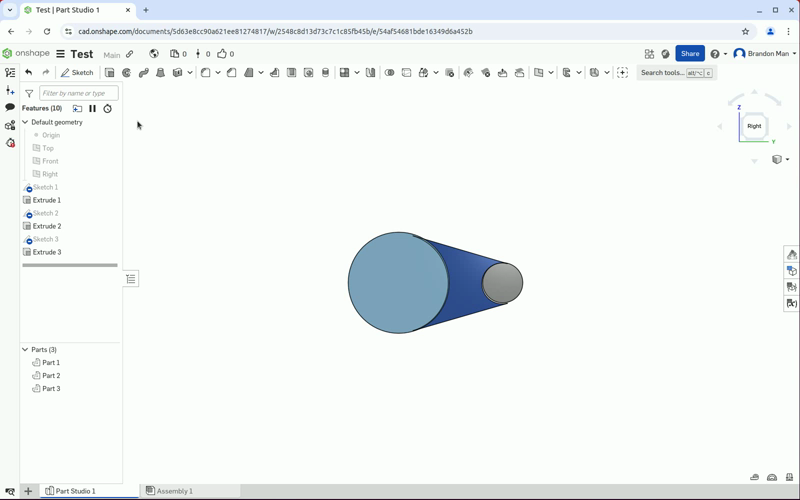
key(shift+h)
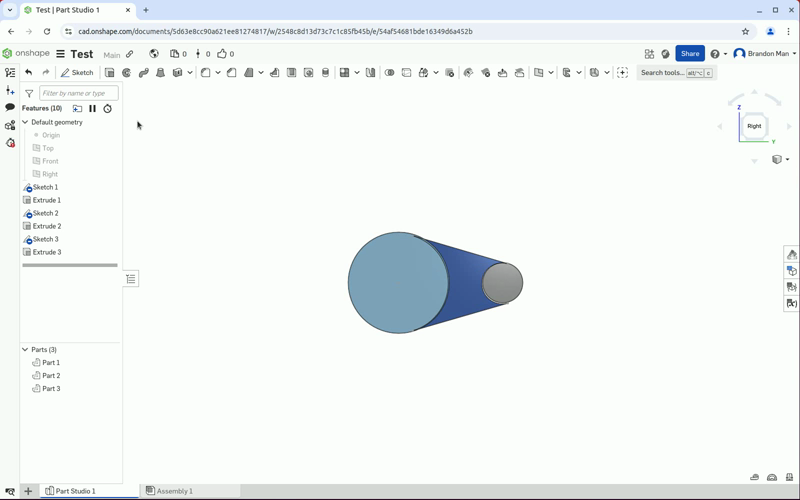
key(shift+h)
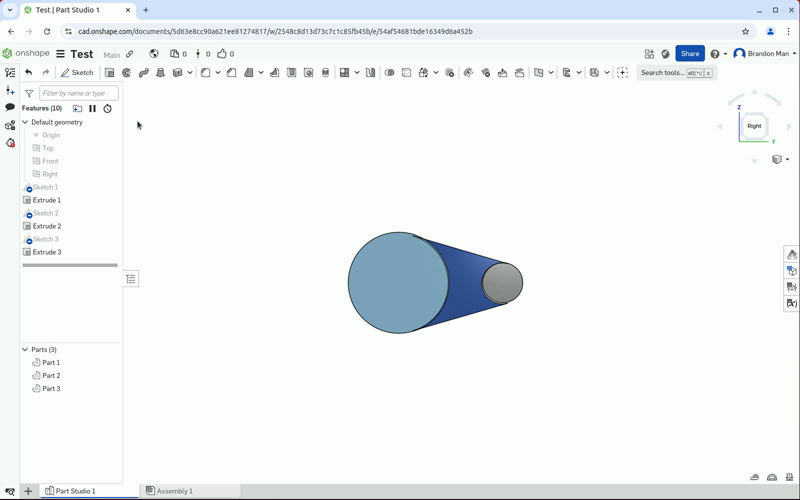
mouse_move(73, 189)
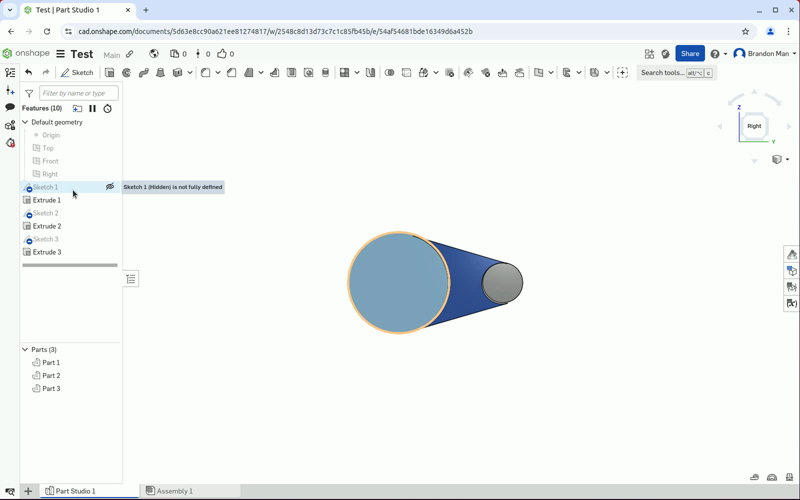
click(73, 189)
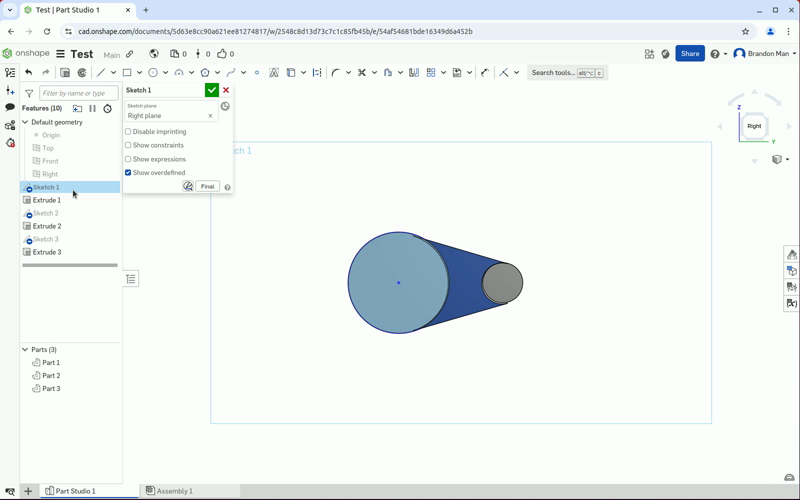
mouse_move(229, 92)
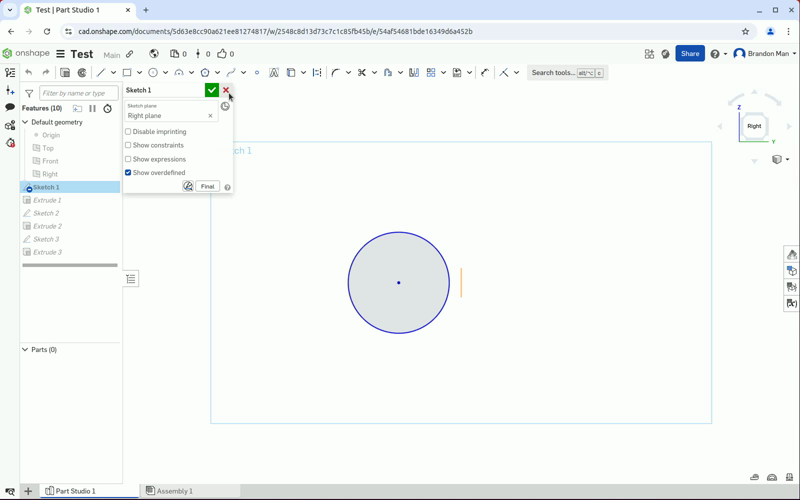
click(229, 92)
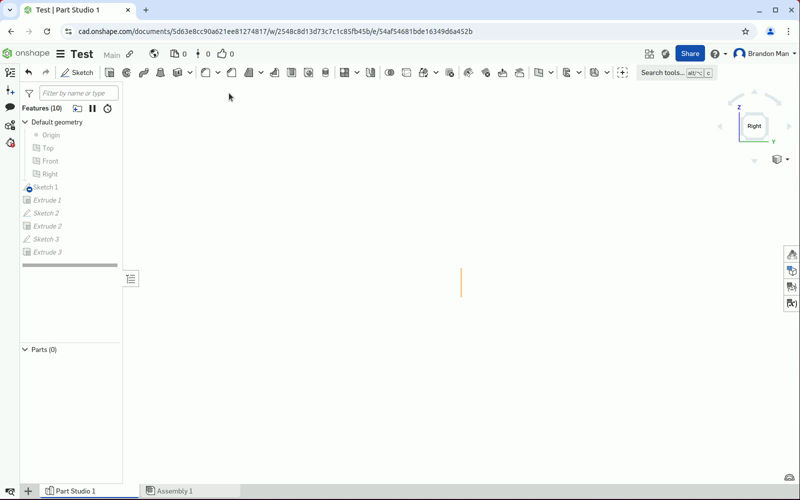
mouse_move(541, 75)
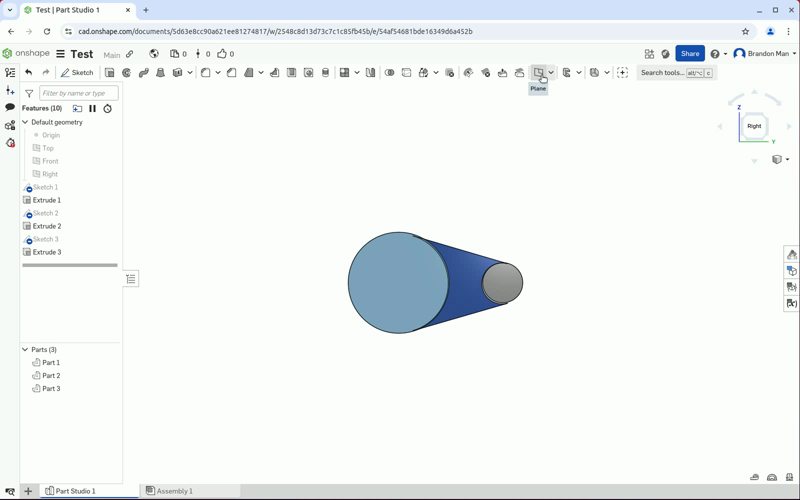
click(541, 75)
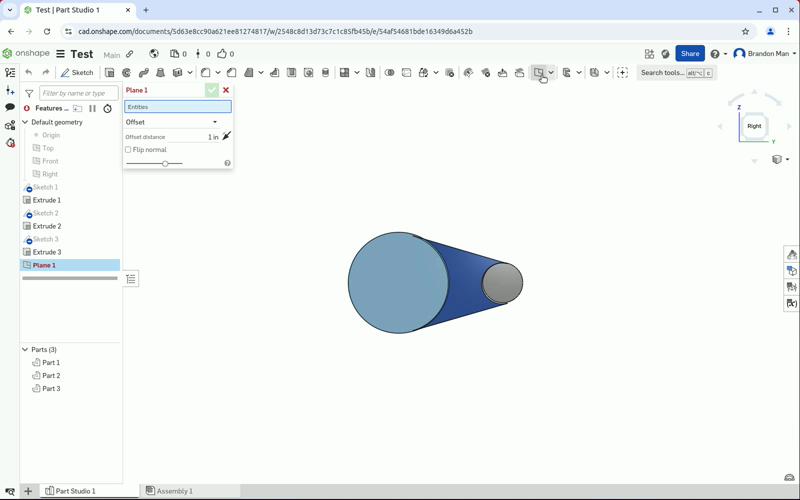
mouse_move(73, 176)
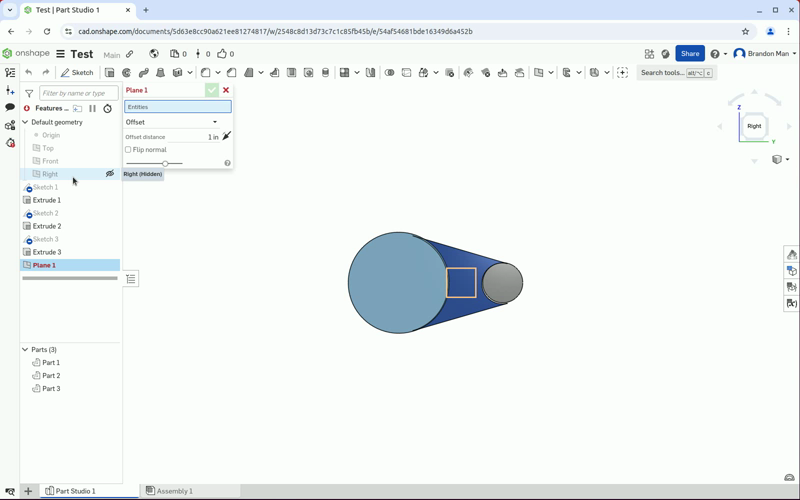
click(73, 176)
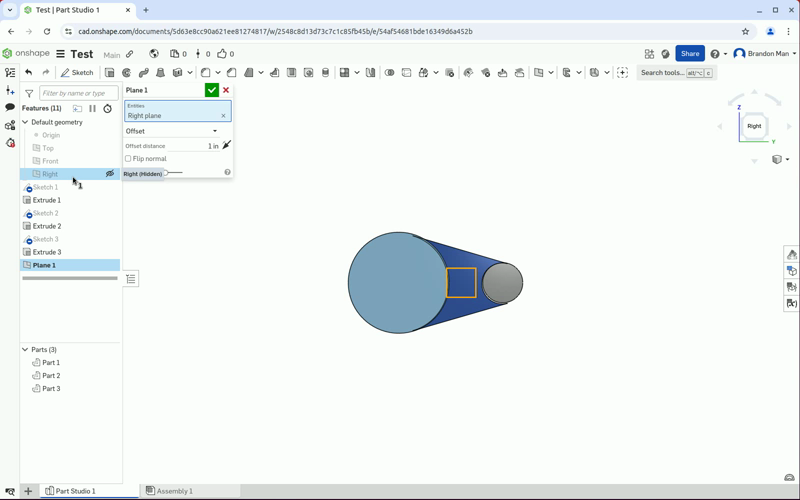
key(tab, 2)
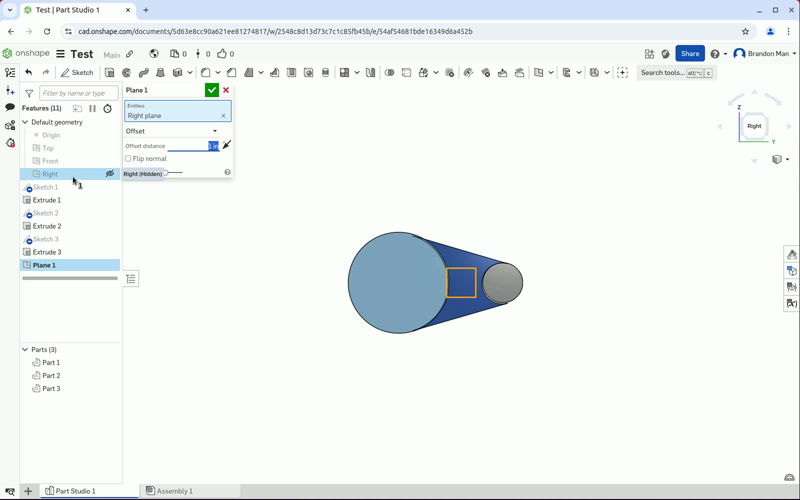
text(12.263)
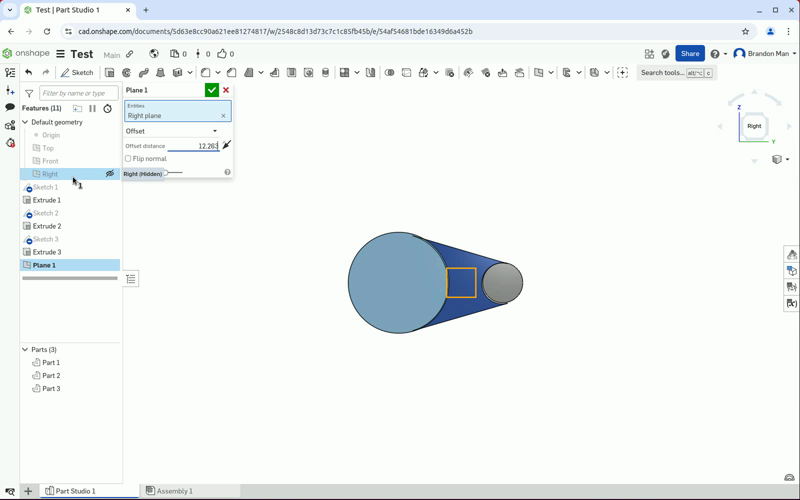
key(enter, 2)
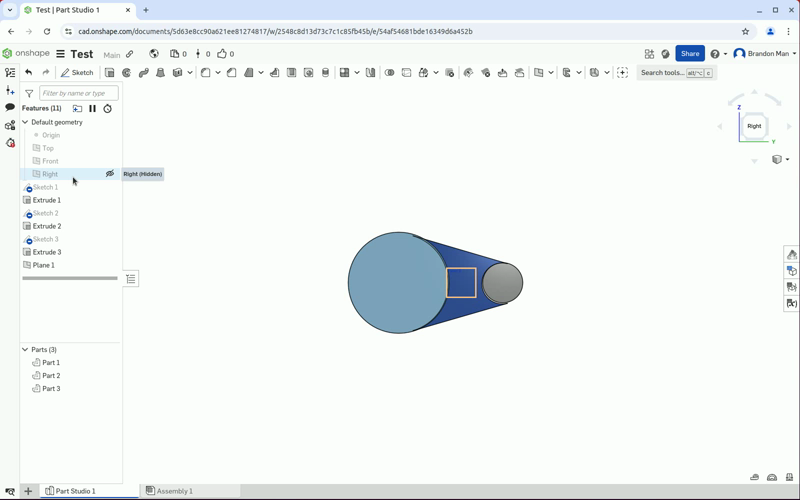
key(shift+s)
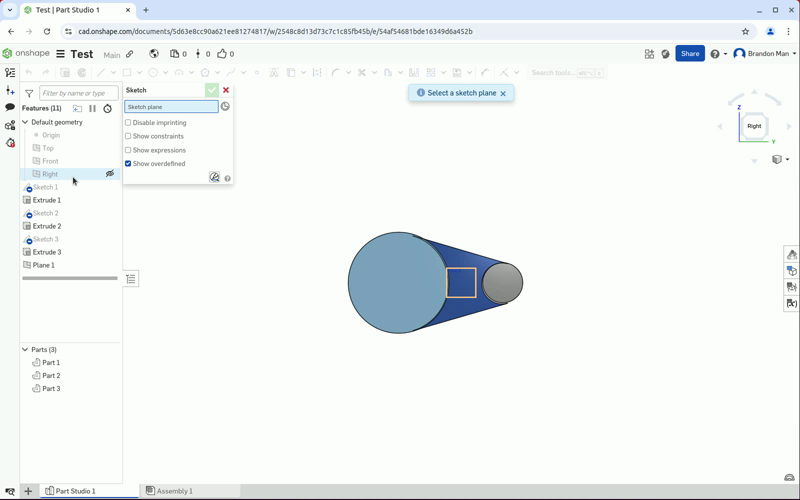
mouse_move(73, 267)
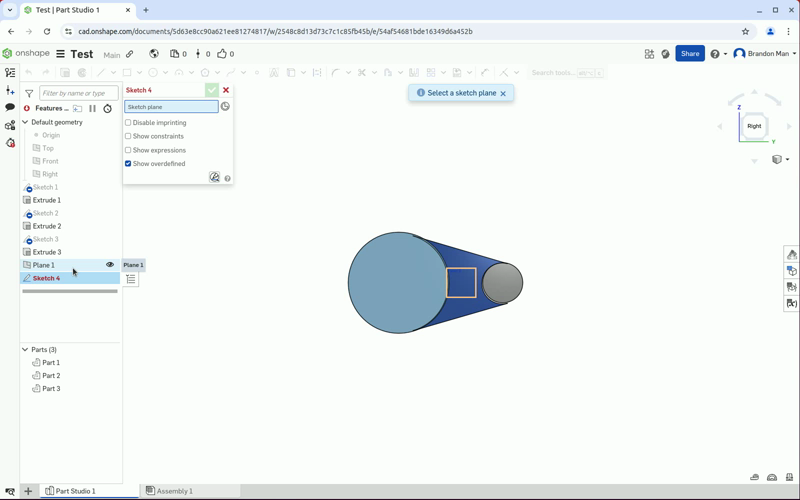
click(73, 267)
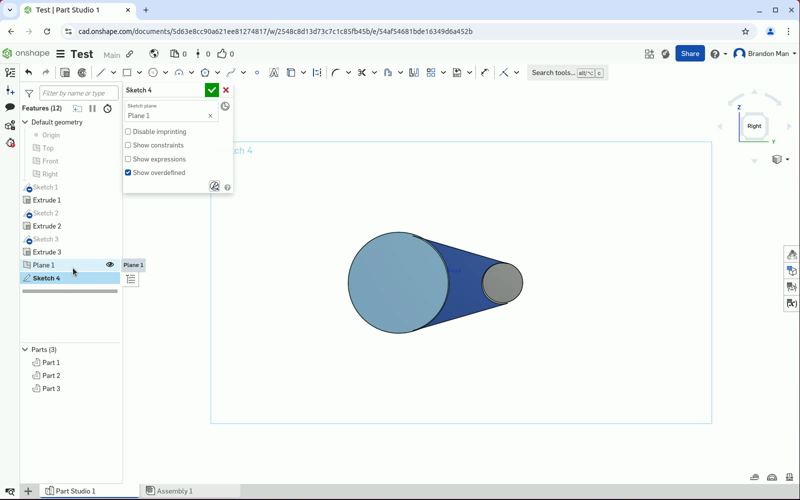
mouse_move(73, 352)
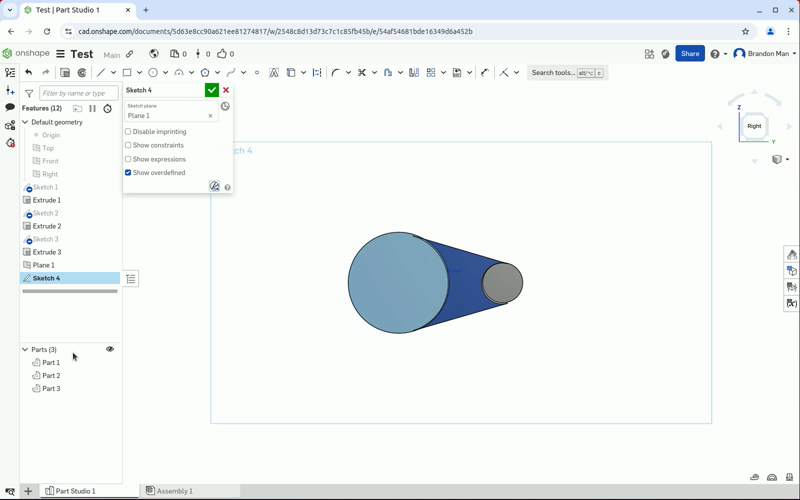
key(y)
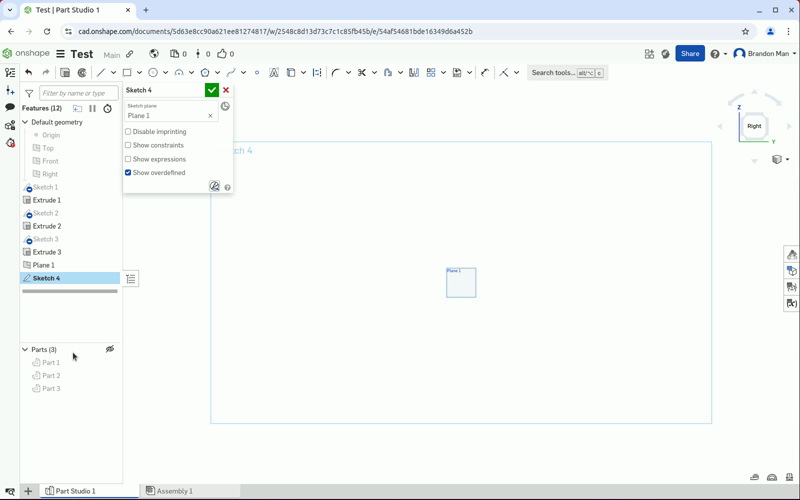
key(c)
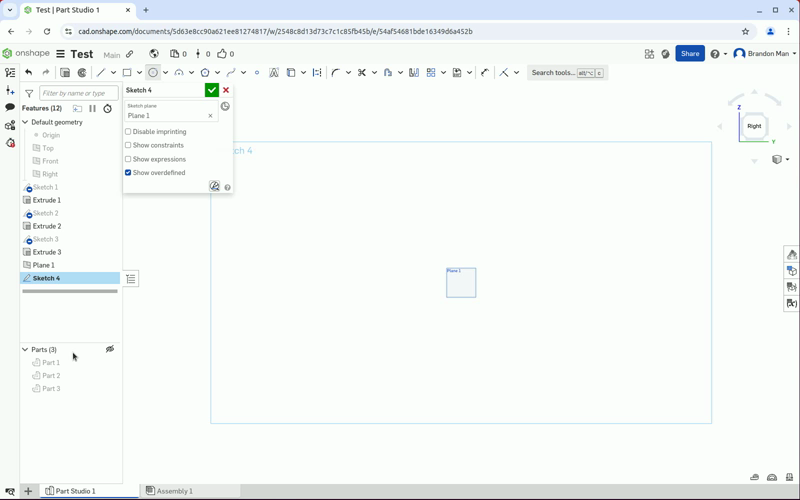
key_down(shift)
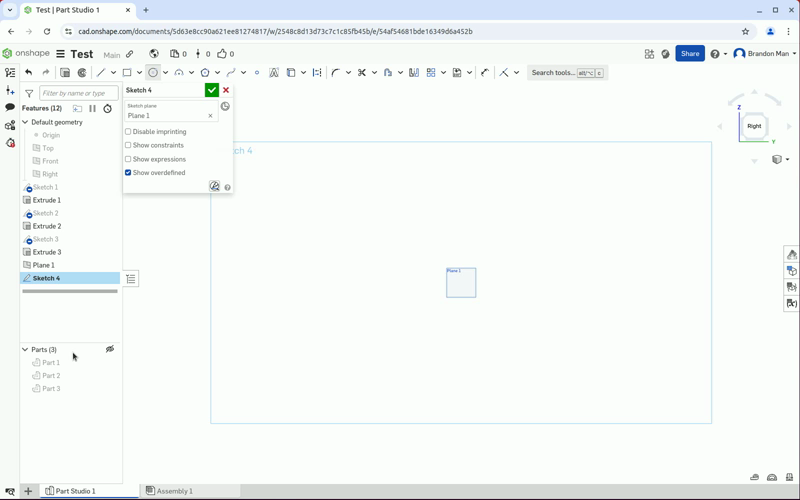
mouse_move(398, 282)
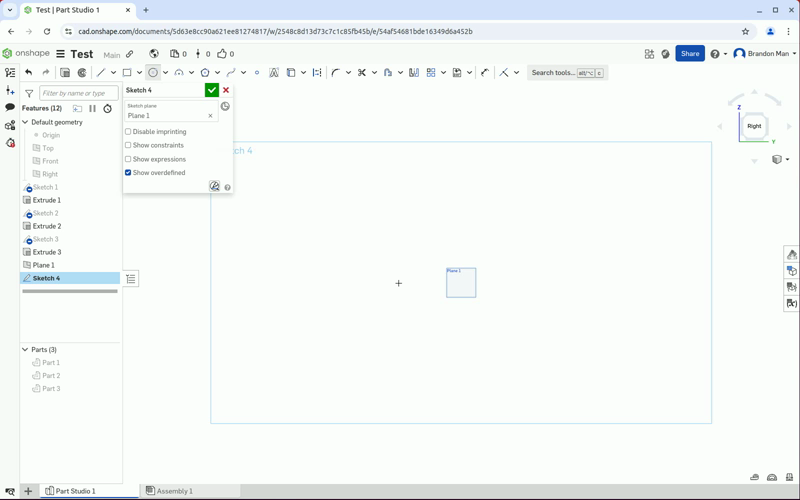
click(398, 282)
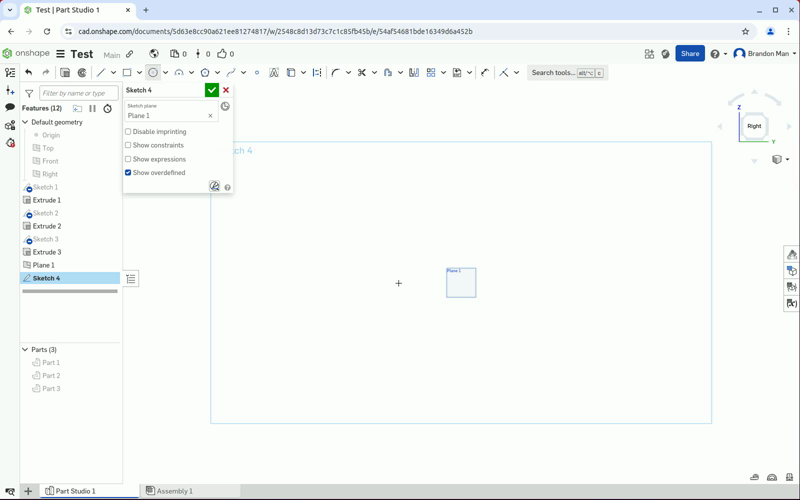
key_up(shift)
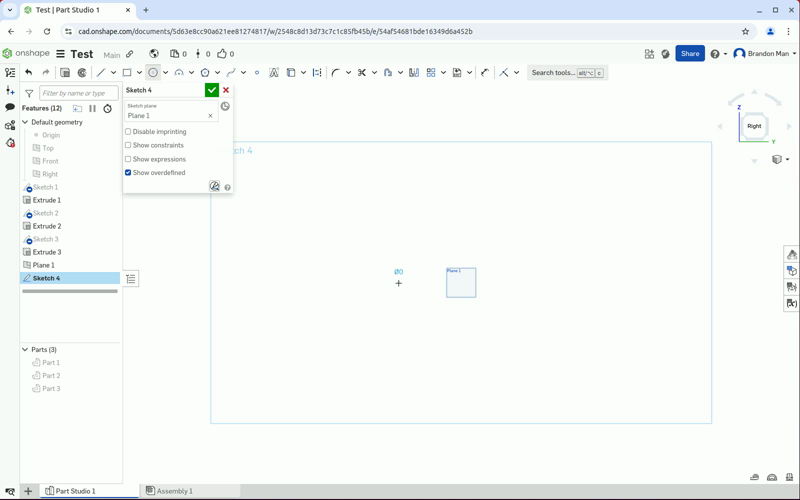
mouse_move(429, 282)
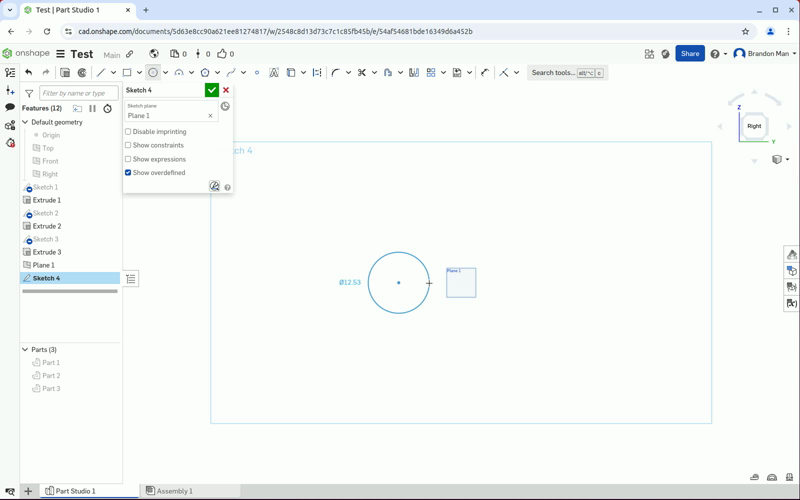
click(429, 282)
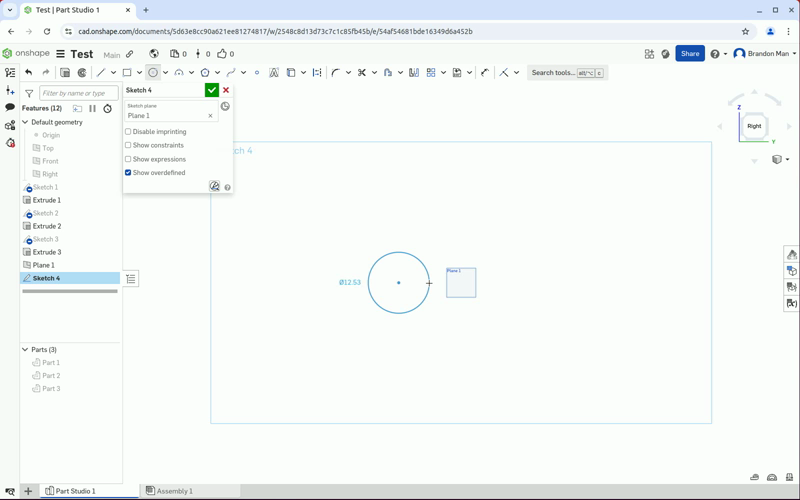
key(esc)
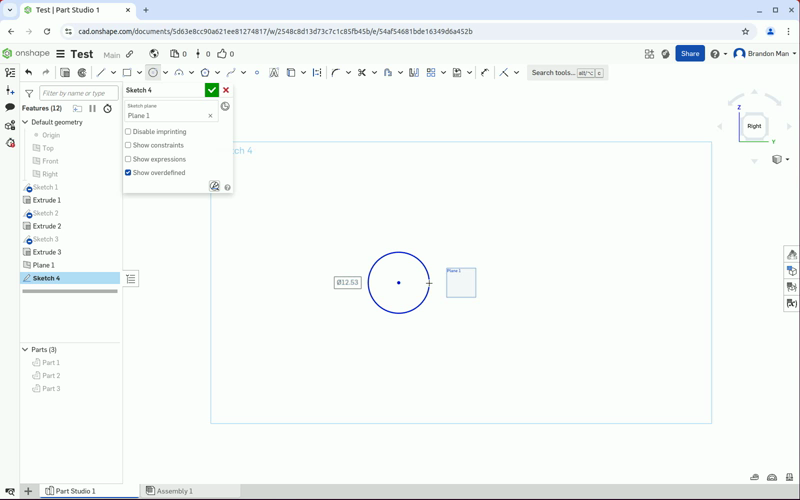
mouse_move(385, 268)
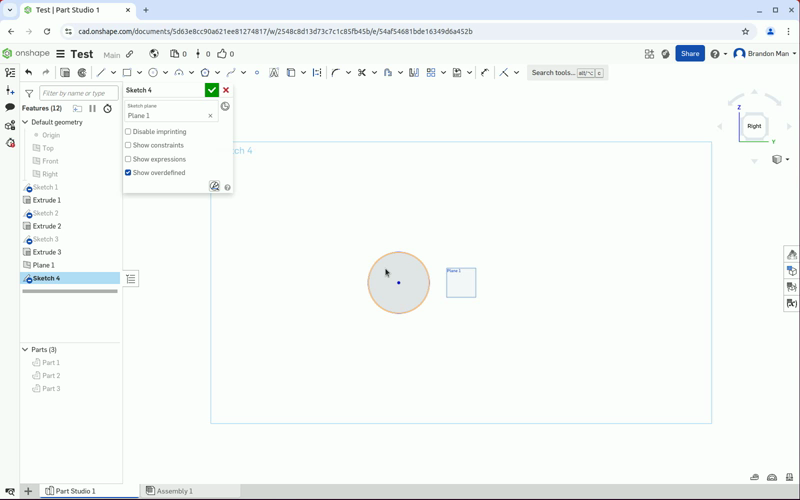
click(385, 268)
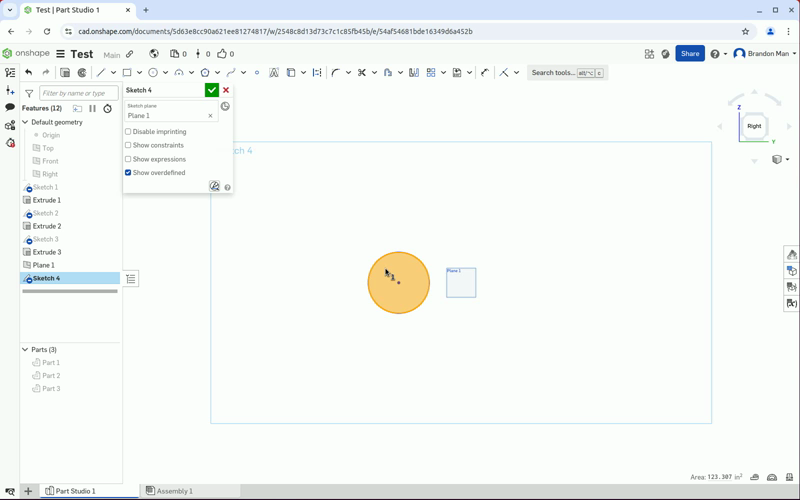
mouse_move(73, 352)
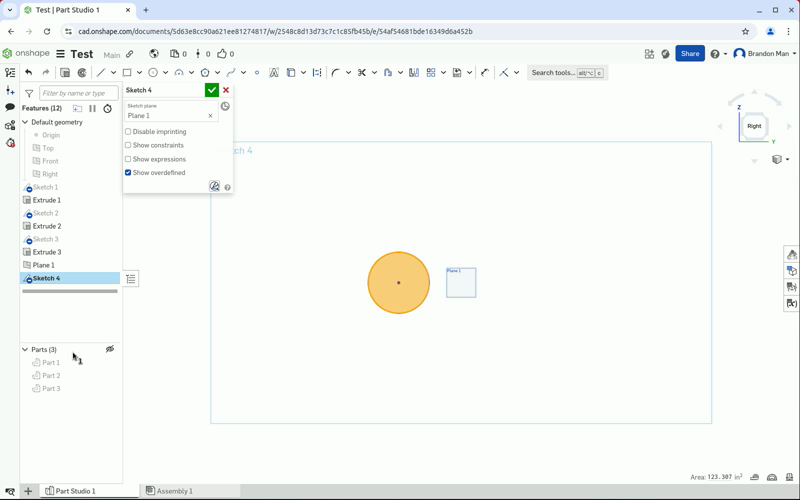
key(shift+y)
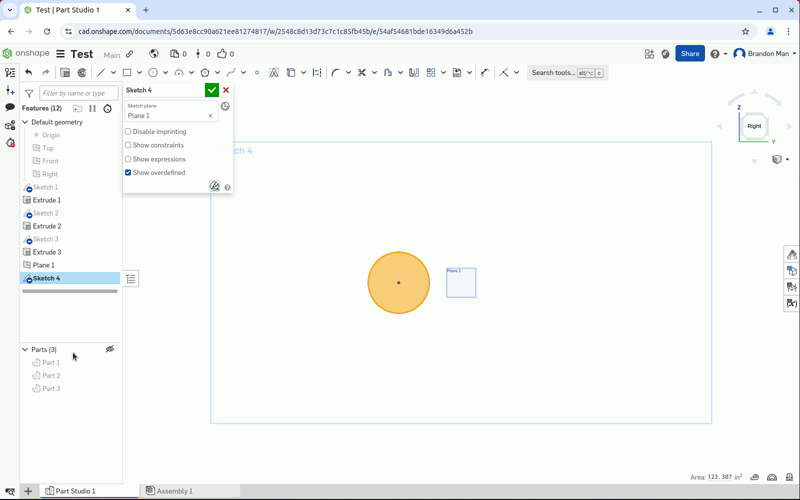
key(shift+e)
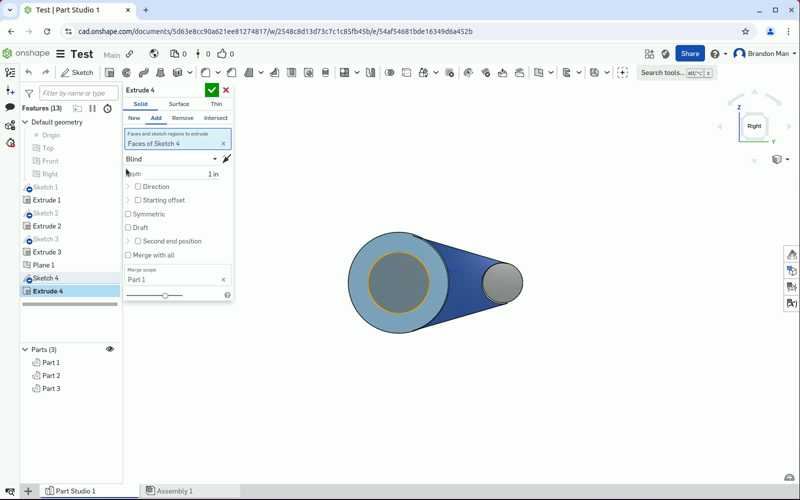
mouse_move(143, 106)
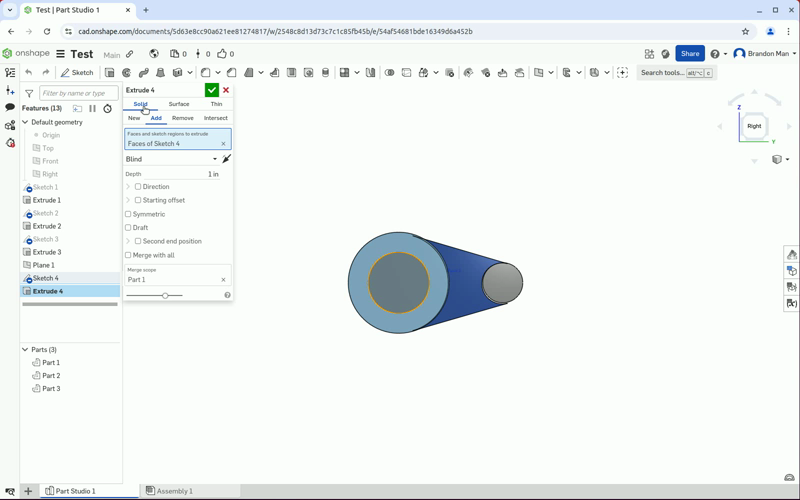
click(143, 106)
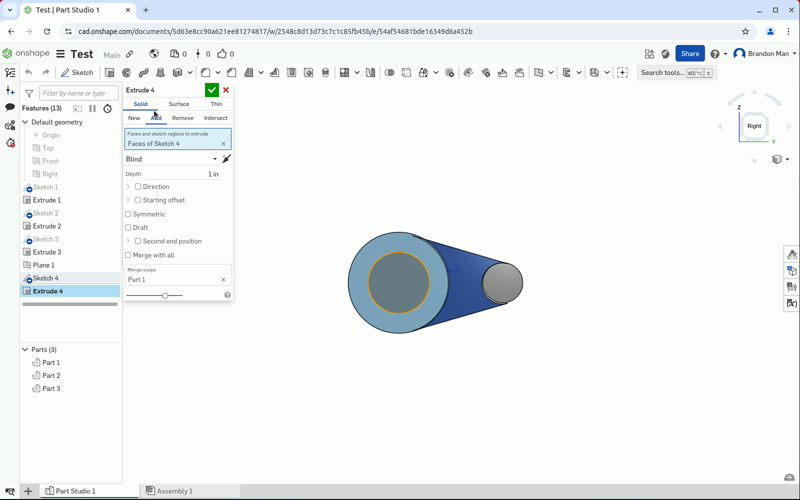
mouse_move(186, 120)
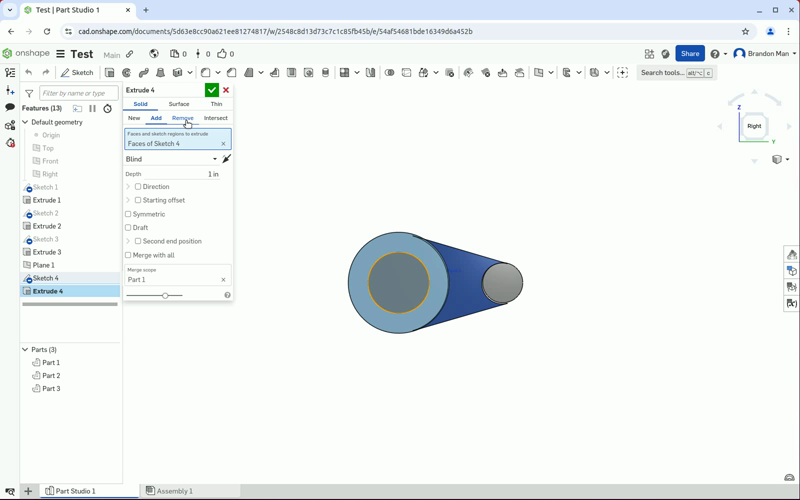
click(186, 120)
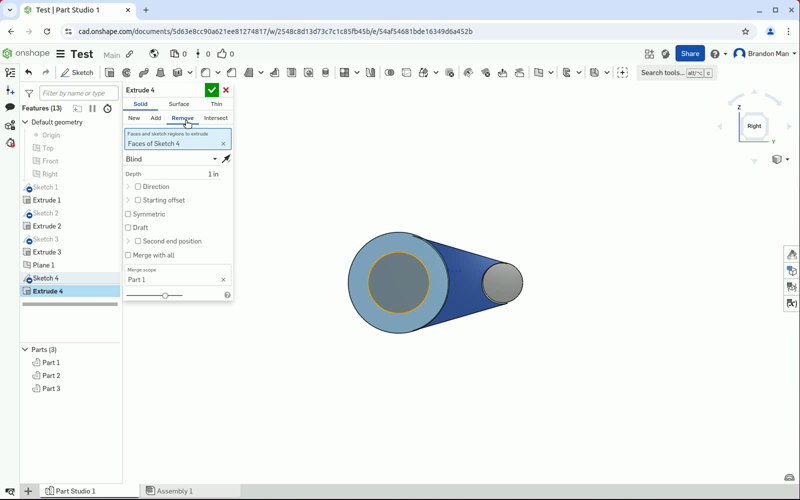
key(tab, 4)
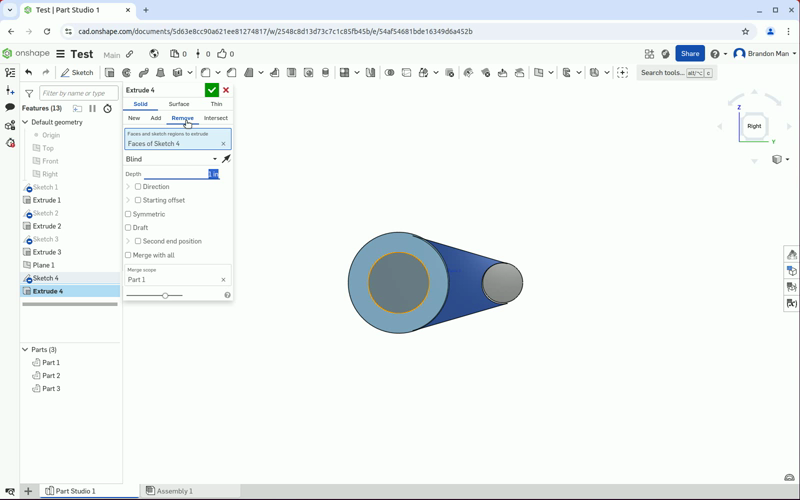
text(8.184)
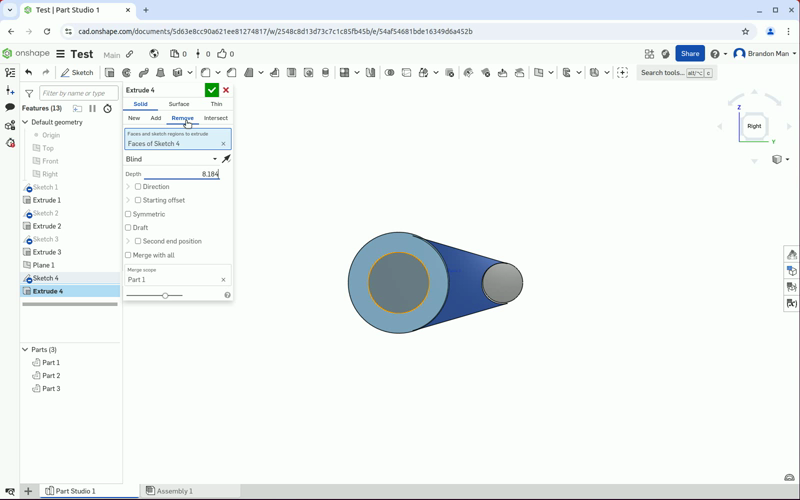
key(tab, 6)
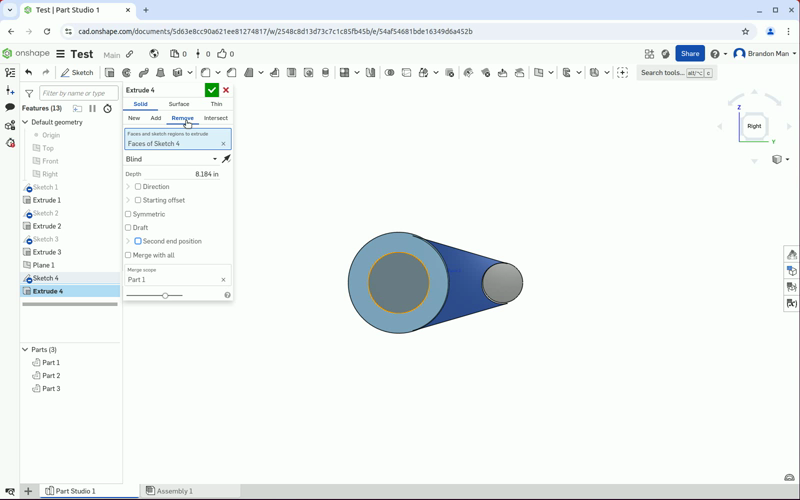
key(space)
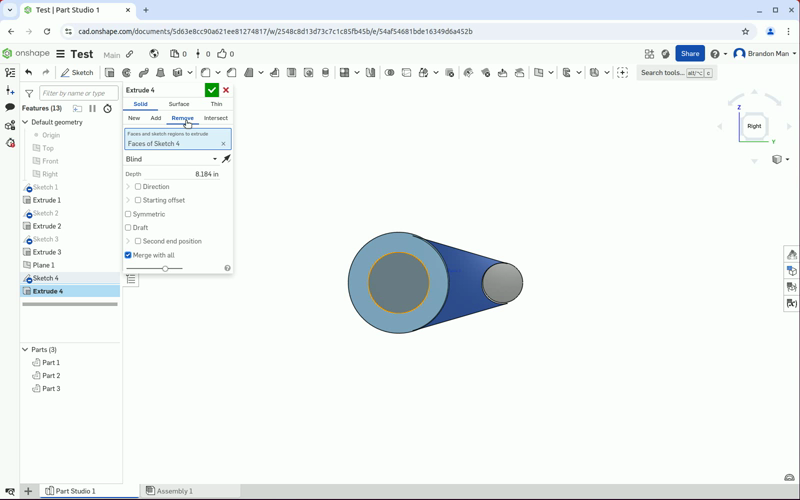
key(enter)
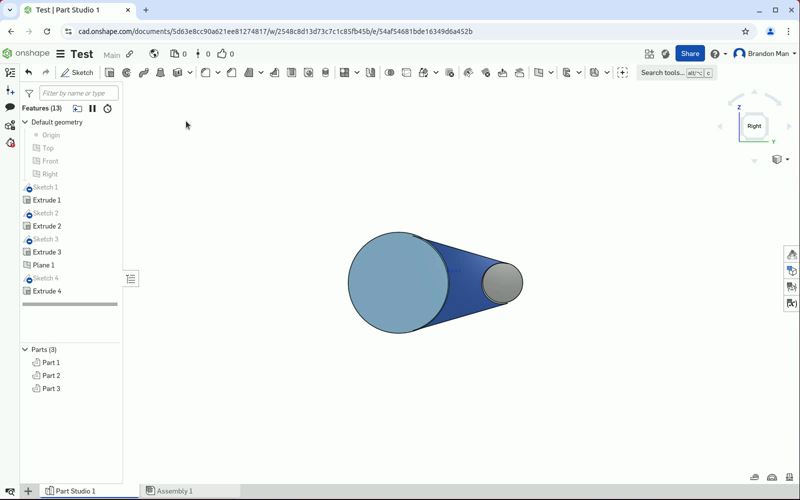
key(shift+h)
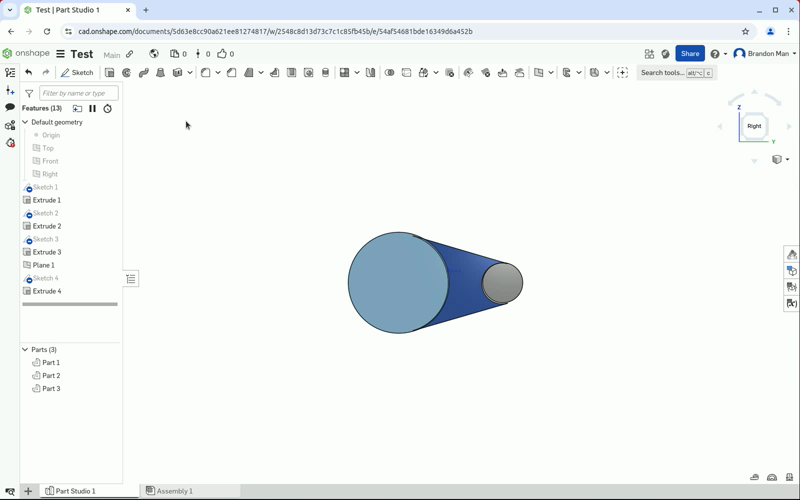
key(shift+h)
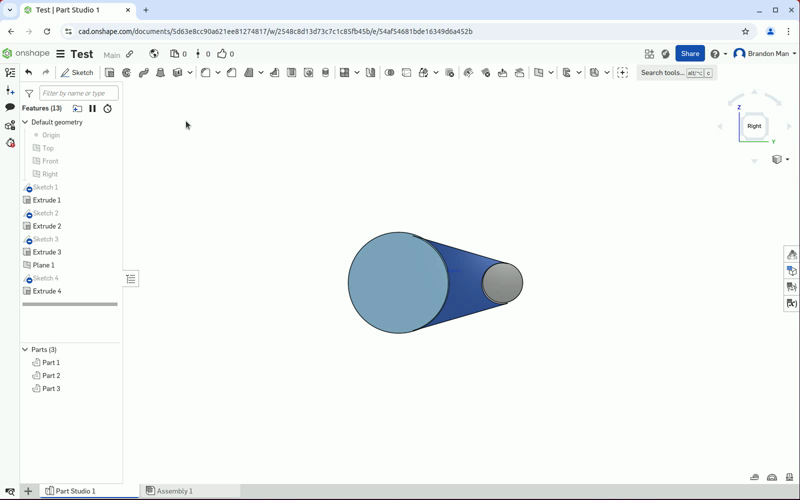
mouse_move(73, 189)
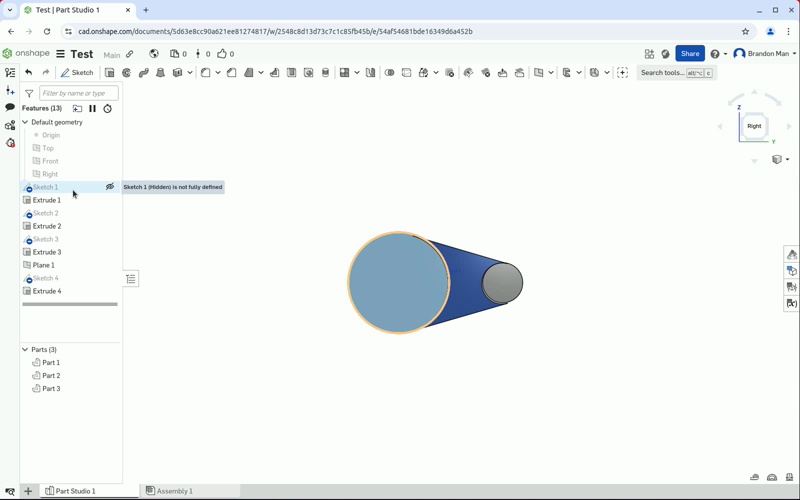
click(73, 189)
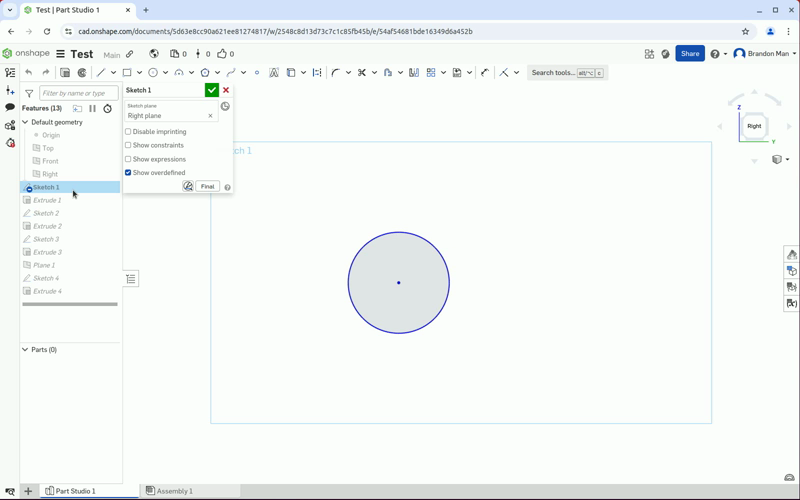
mouse_move(229, 92)
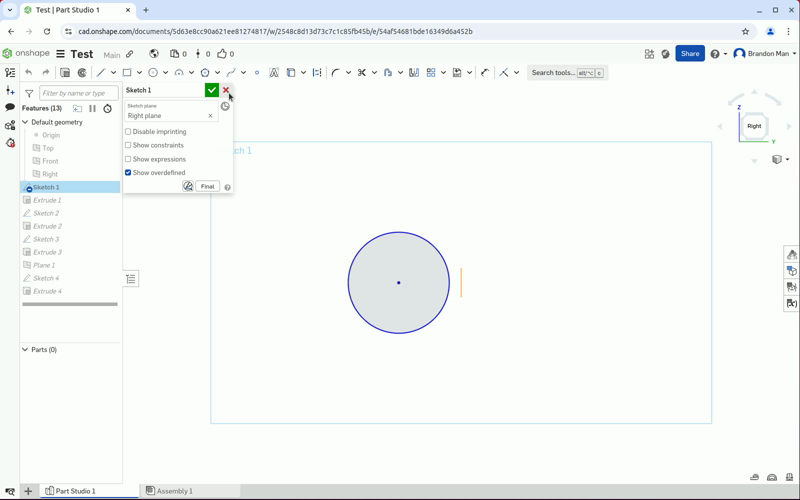
click(229, 92)
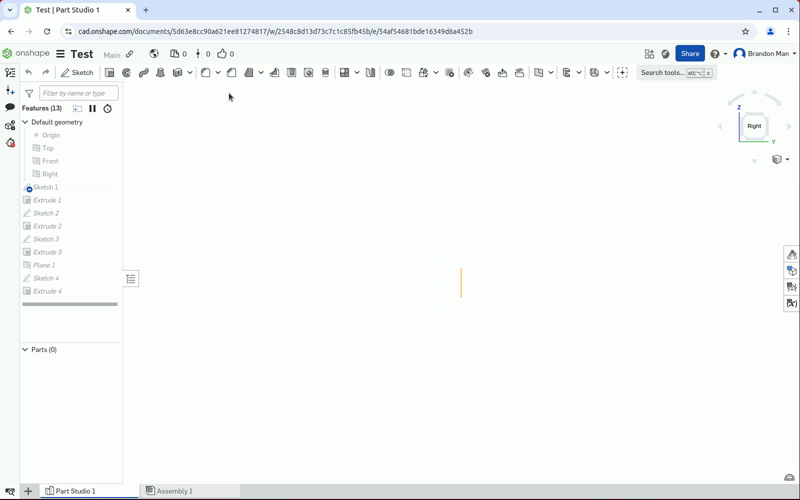
key(shift+s)
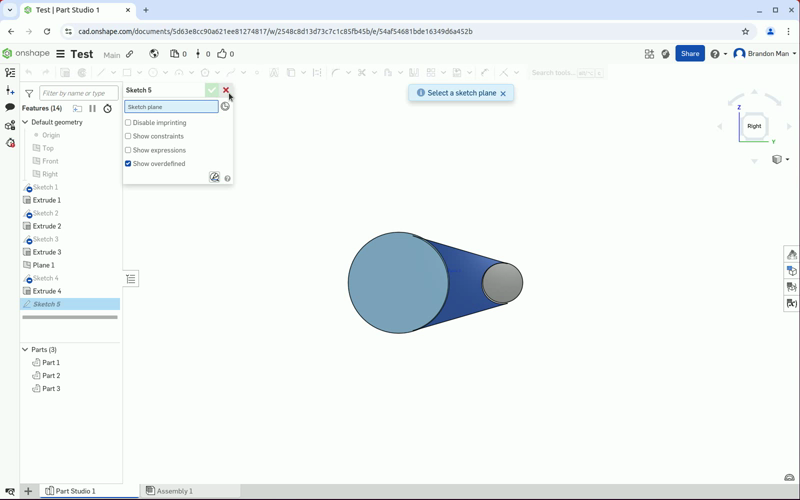
mouse_move(73, 267)
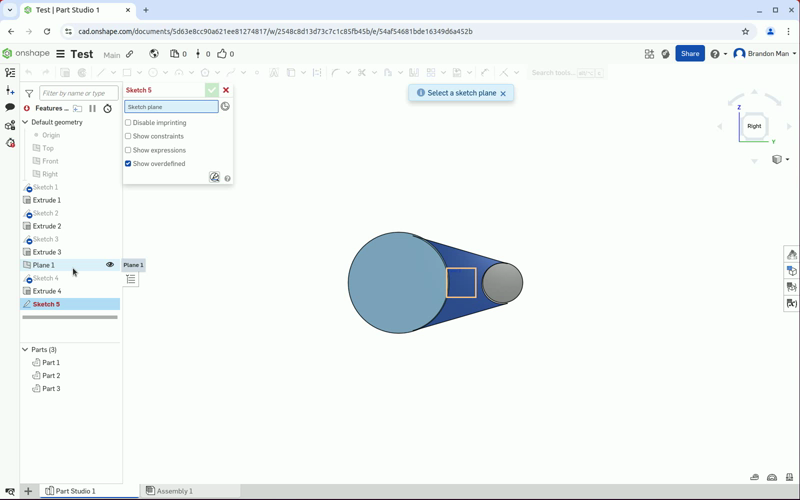
click(73, 267)
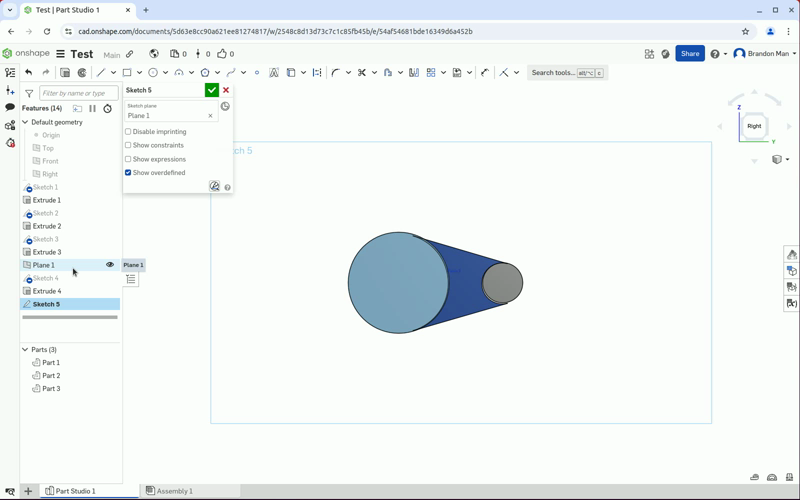
mouse_move(73, 352)
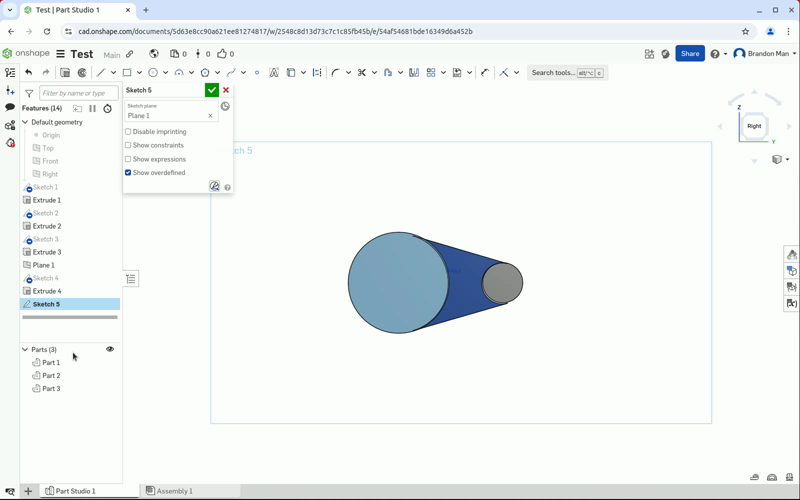
key(y)
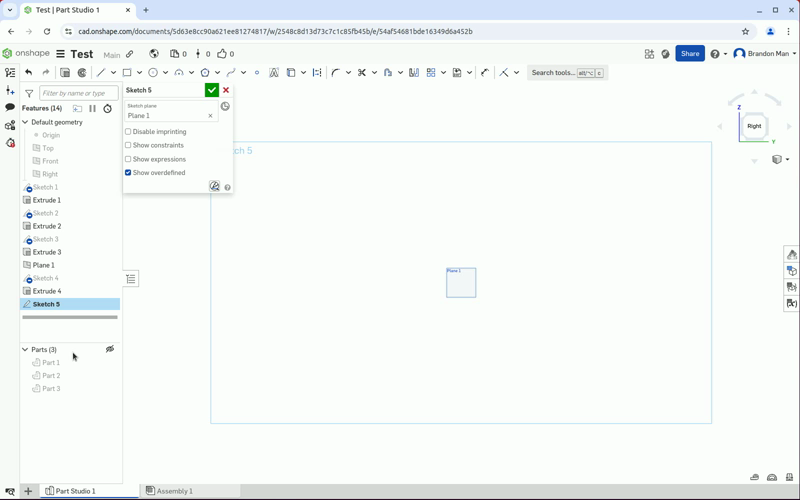
key(c)
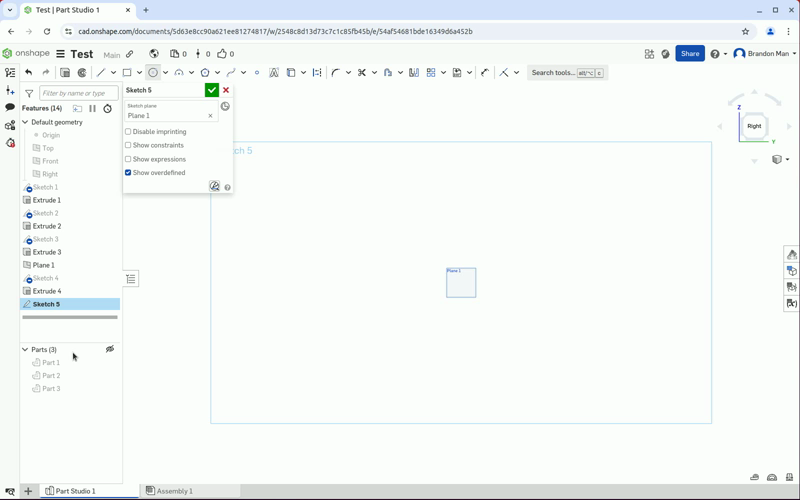
key_down(shift)
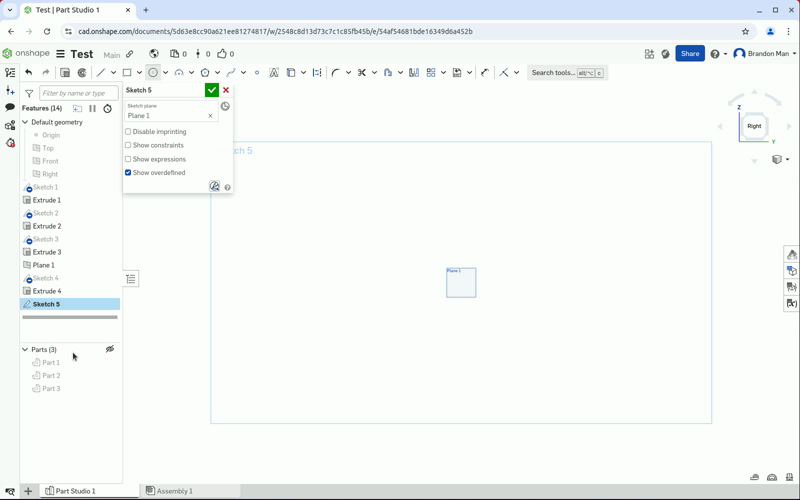
mouse_move(502, 282)
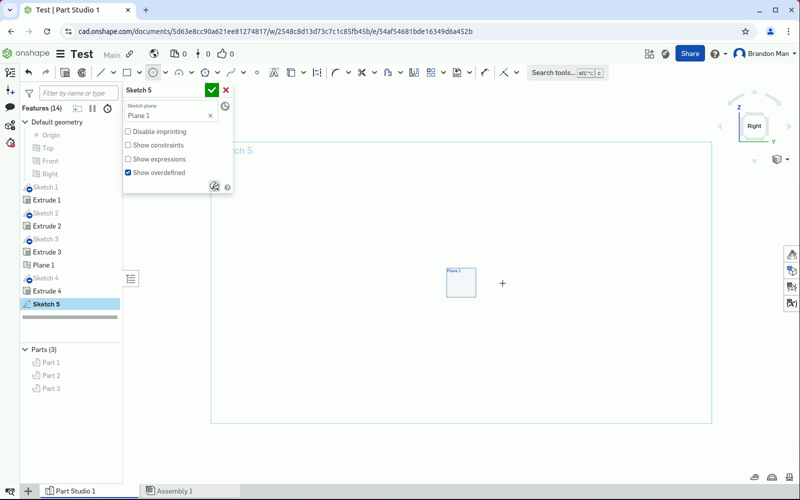
click(502, 282)
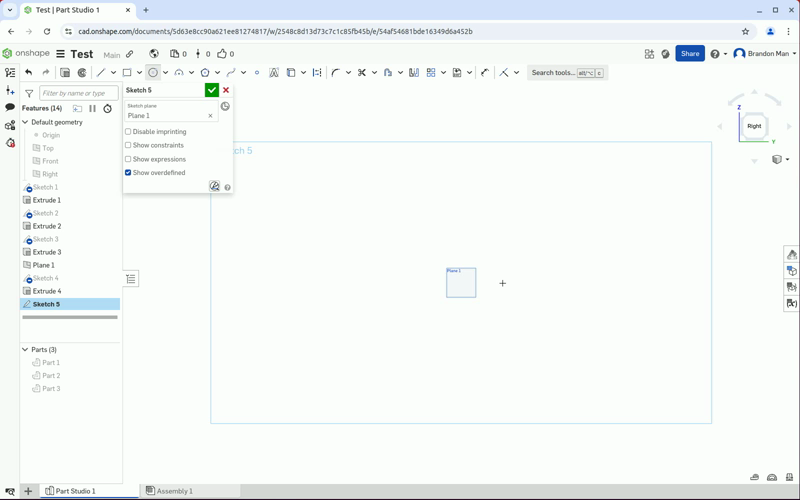
key_up(shift)
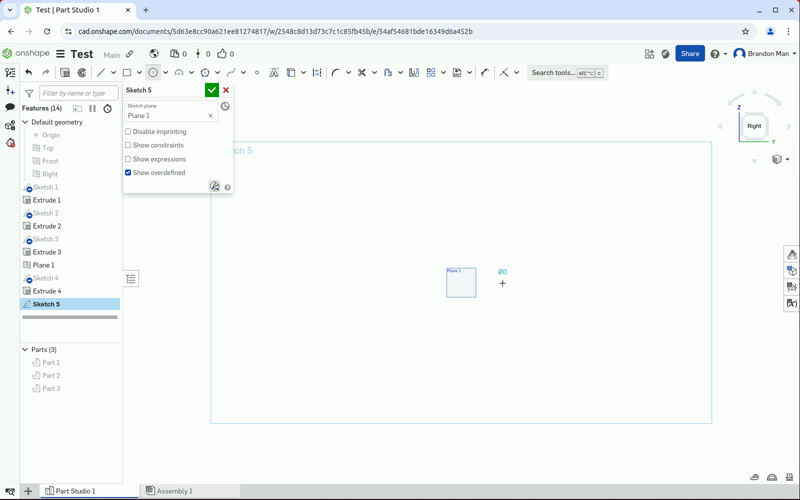
mouse_move(515, 282)
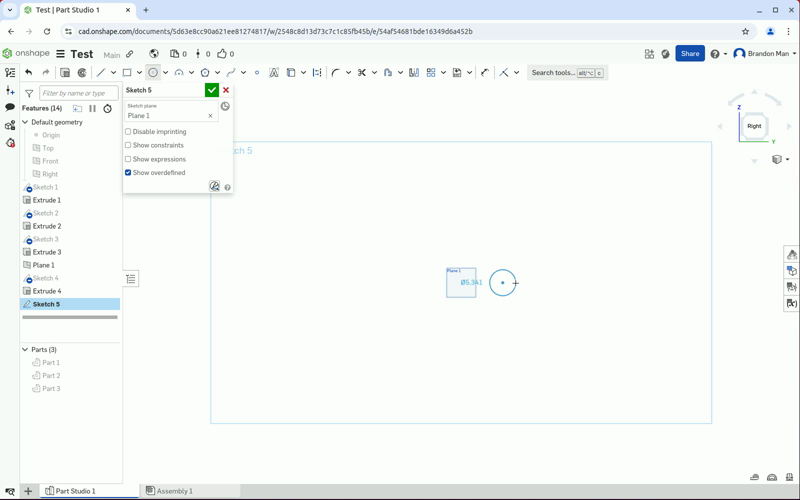
click(515, 282)
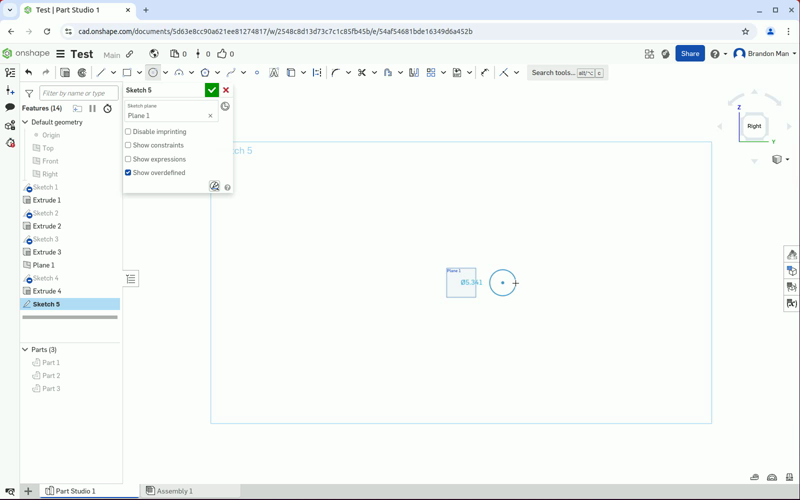
key(esc)
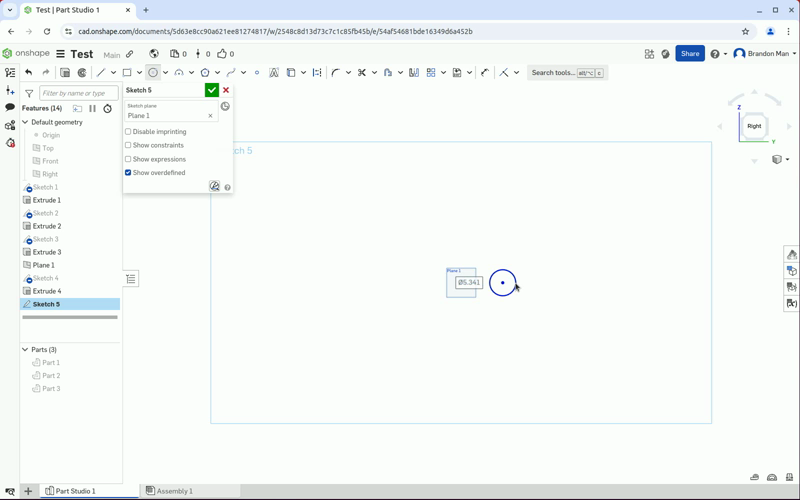
mouse_move(502, 278)
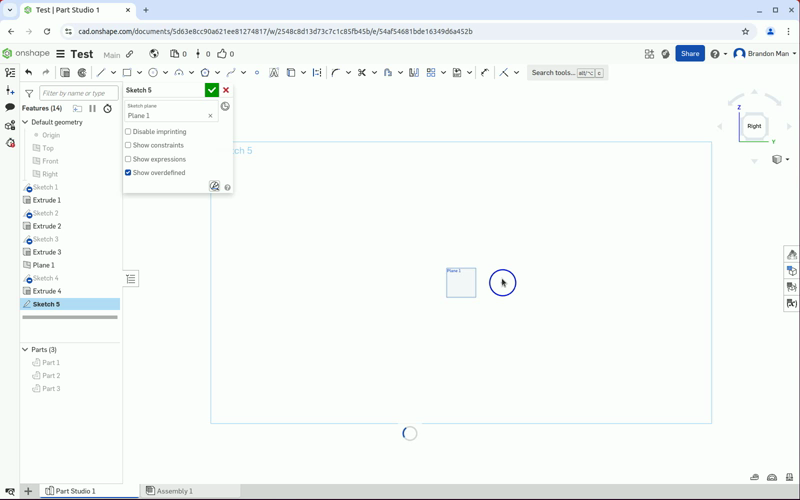
scroll(6)
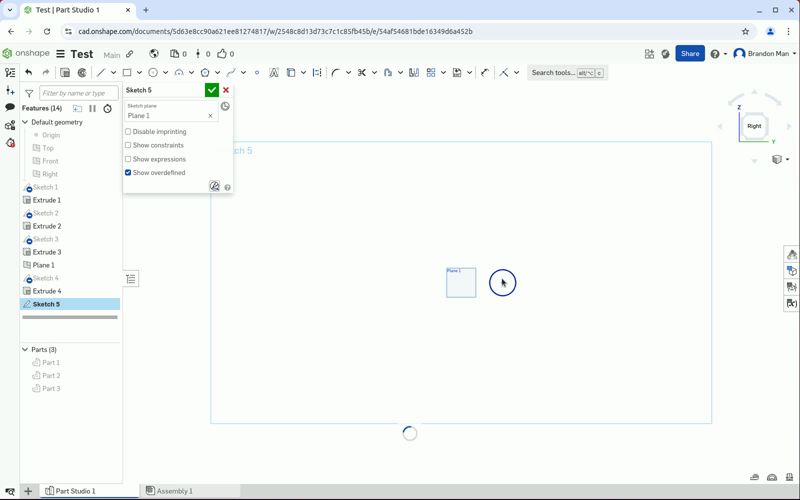
scroll(6)
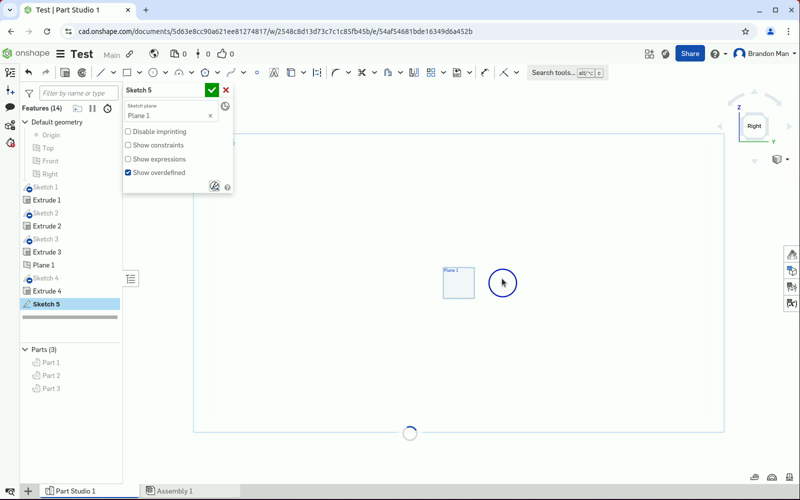
scroll(6)
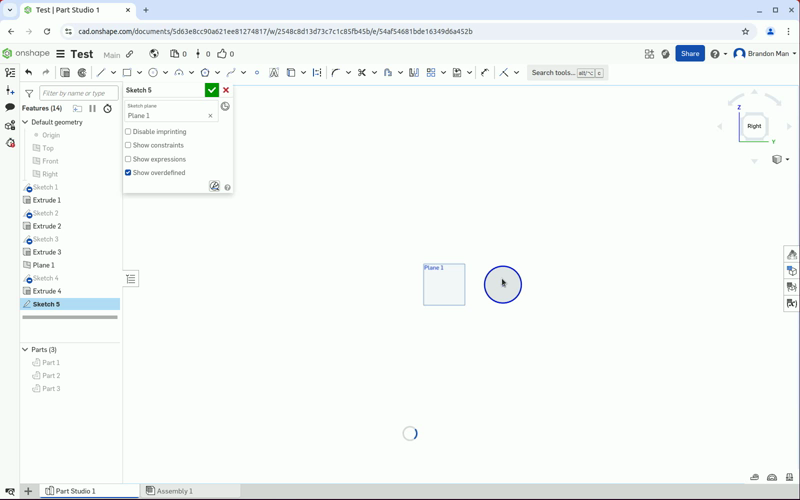
scroll(6)
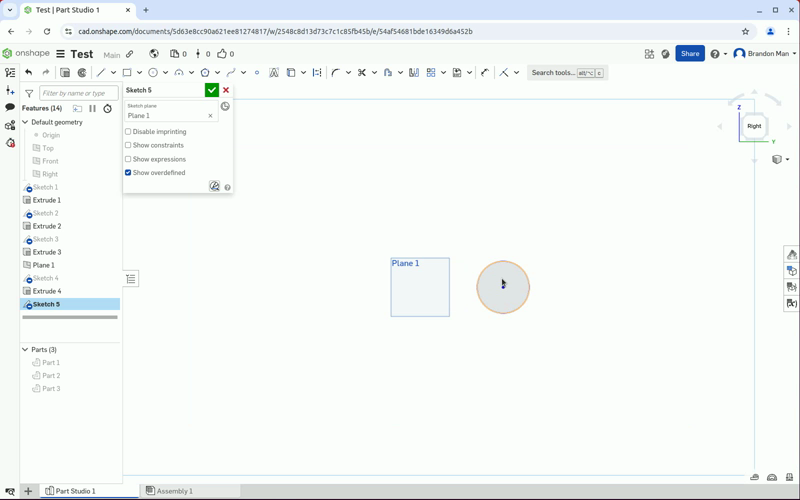
scroll(6)
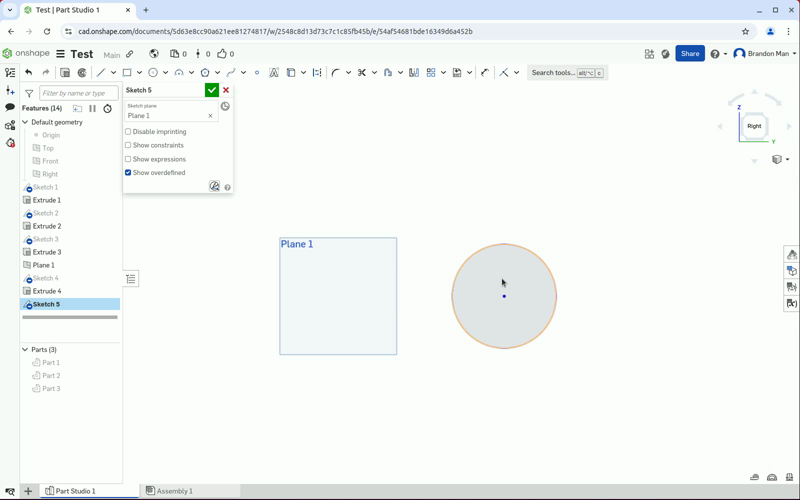
scroll(6)
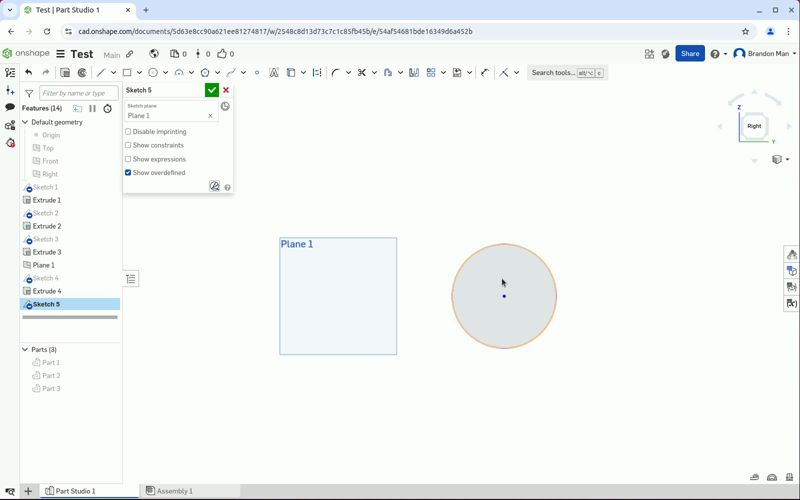
scroll(6)
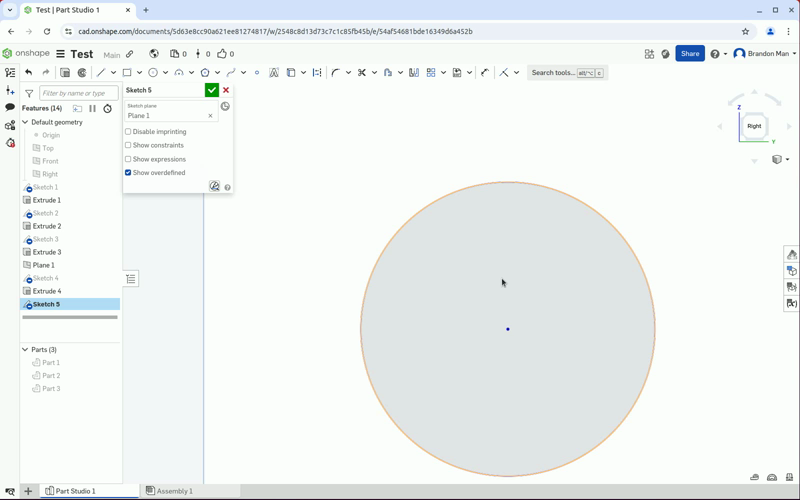
click(502, 278)
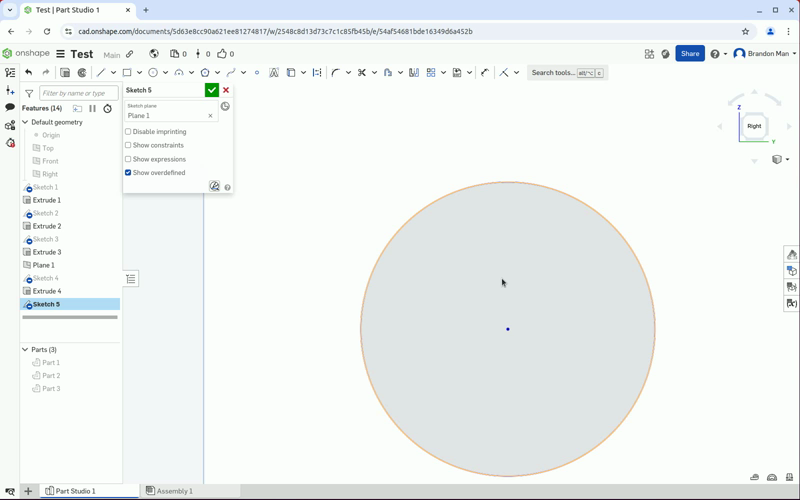
scroll(-6)
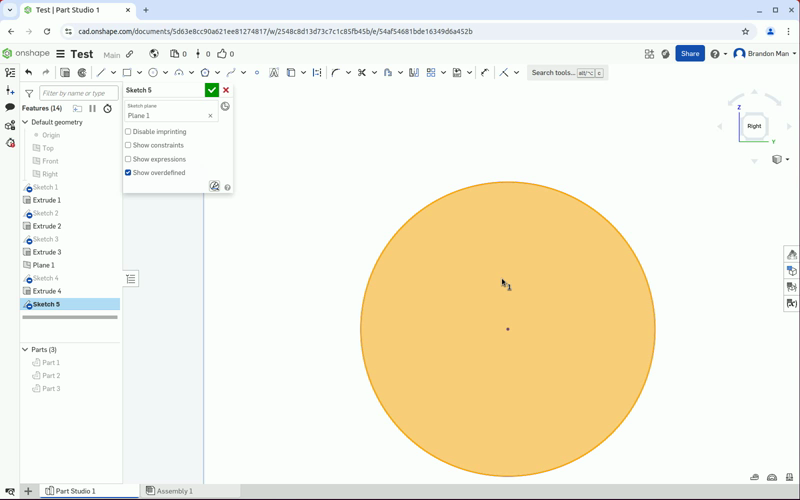
scroll(-6)
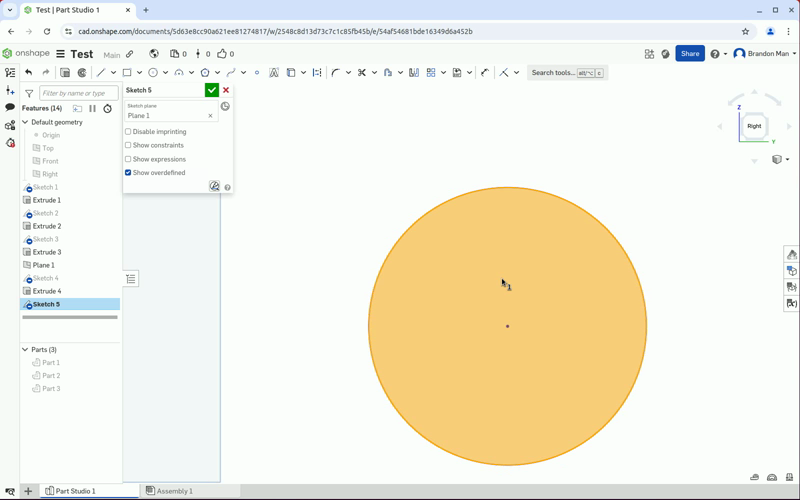
scroll(-6)
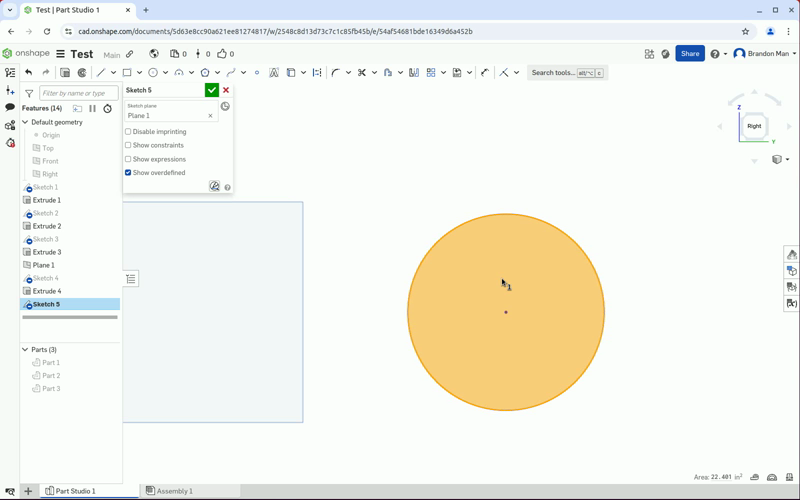
scroll(-6)
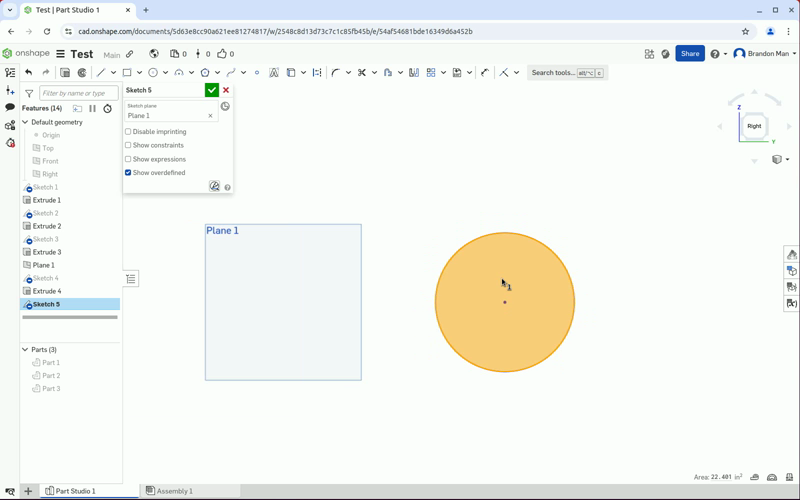
scroll(-6)
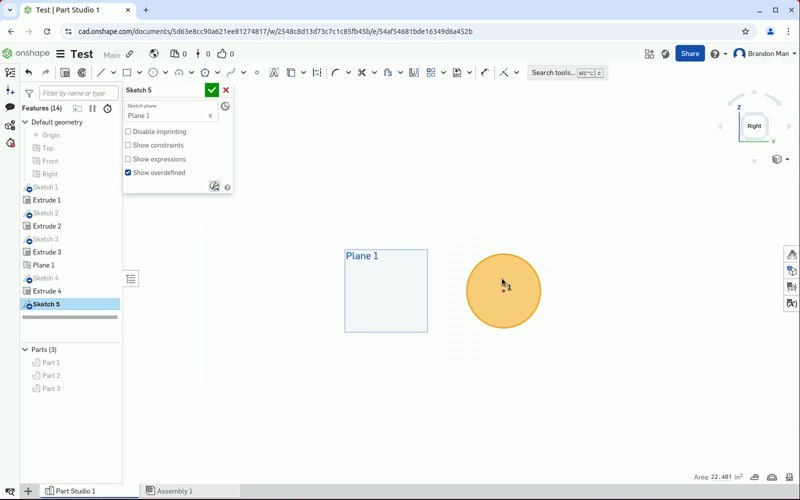
scroll(-6)
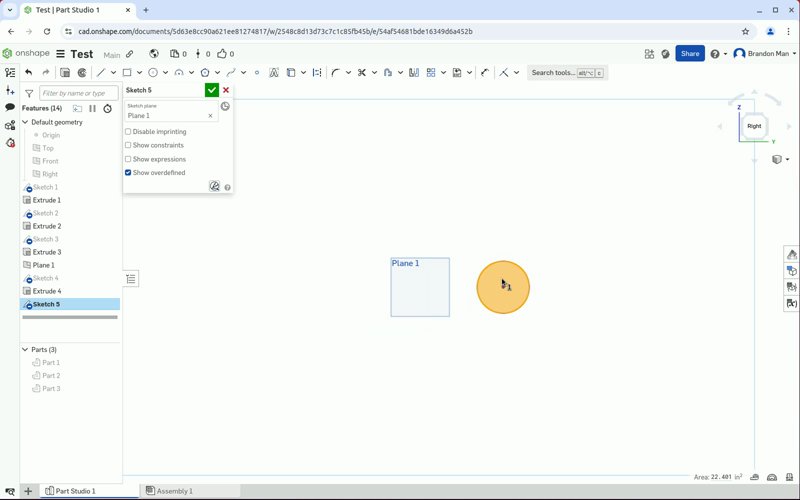
scroll(-6)
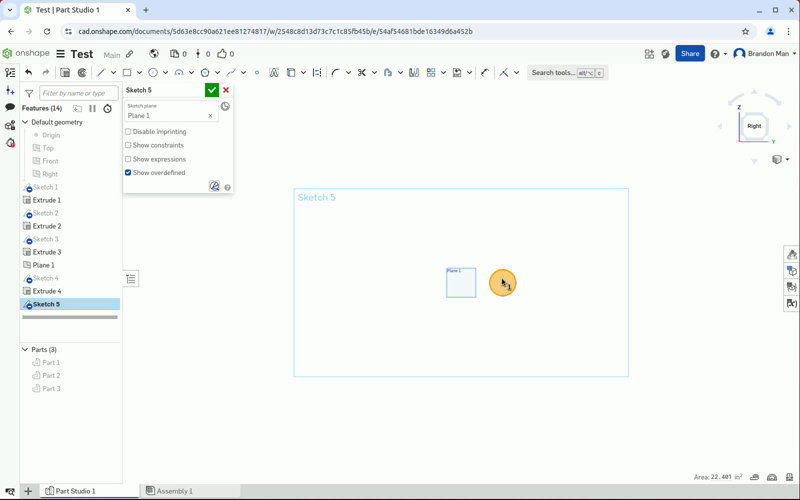
mouse_move(73, 352)
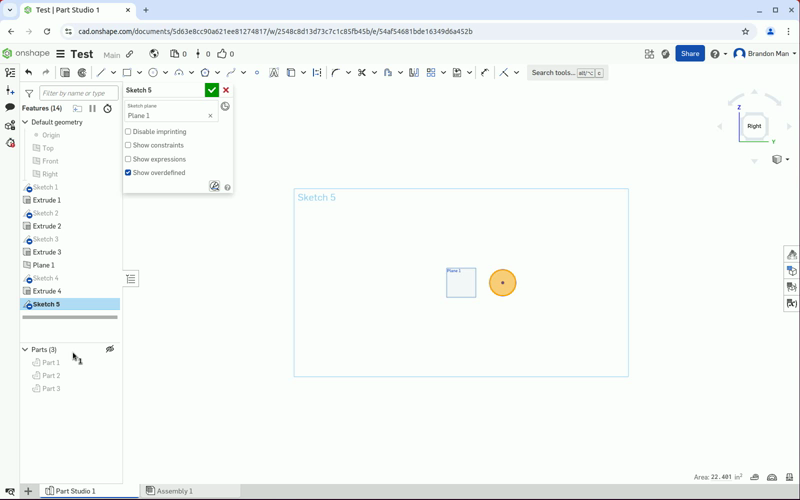
key(shift+y)
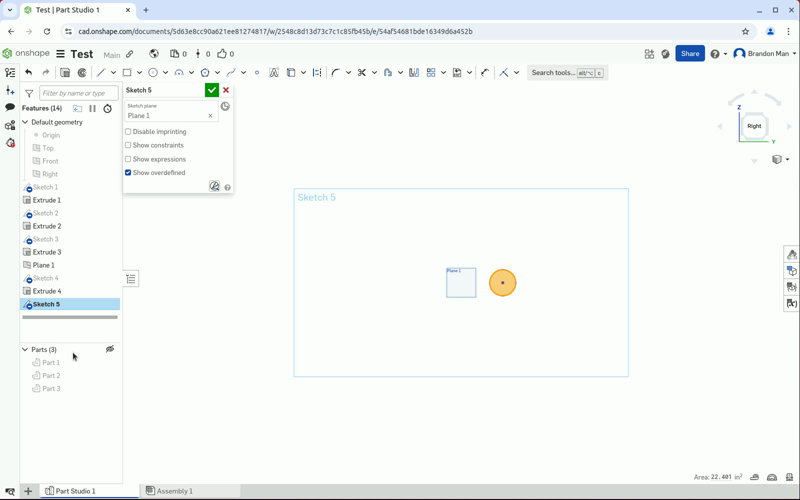
key(shift+e)
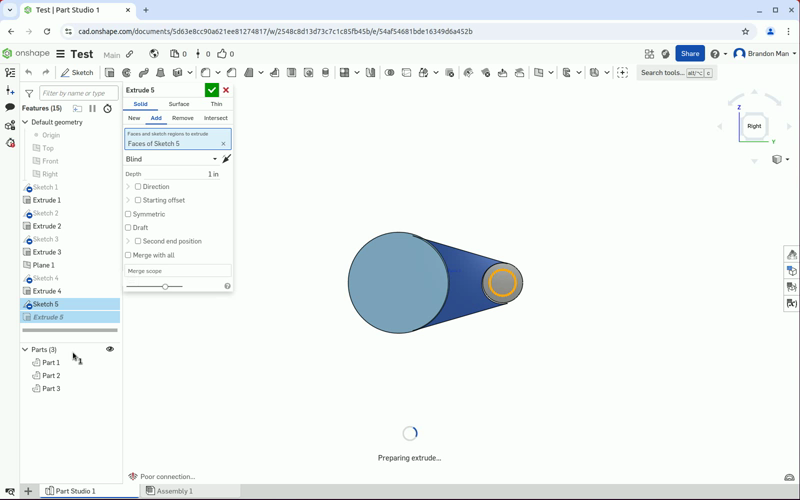
mouse_move(143, 106)
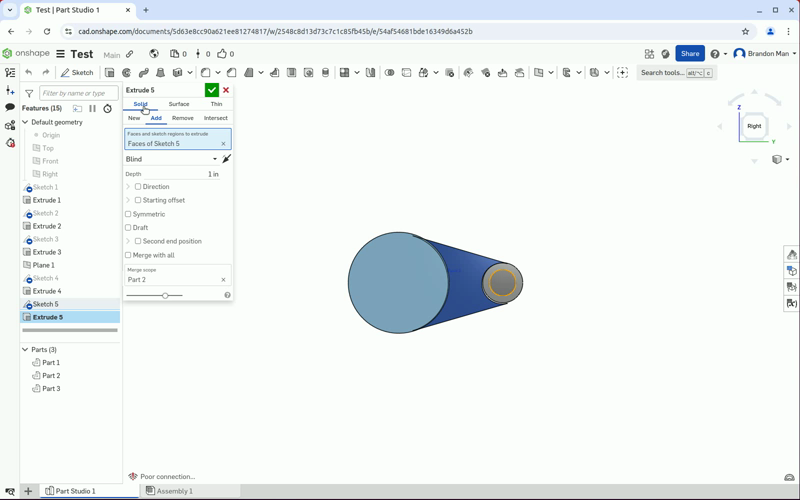
click(143, 106)
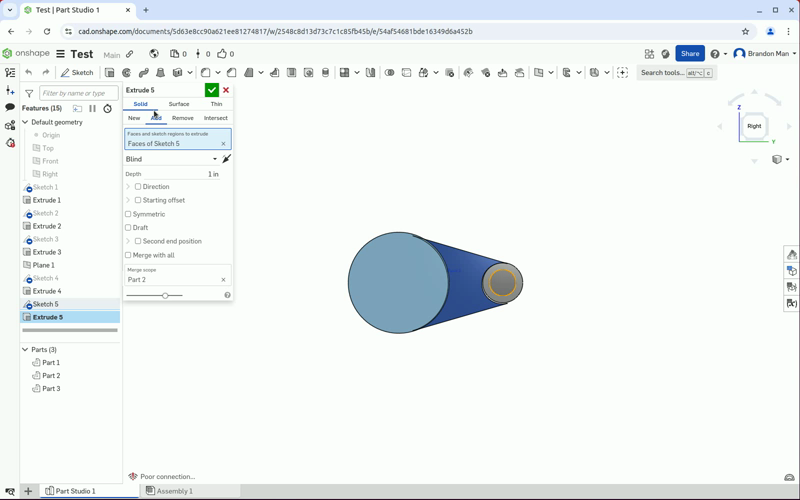
mouse_move(186, 120)
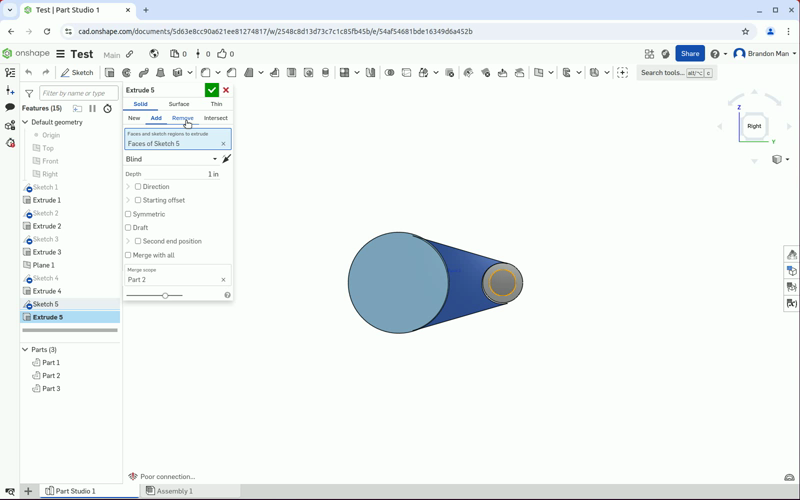
click(186, 120)
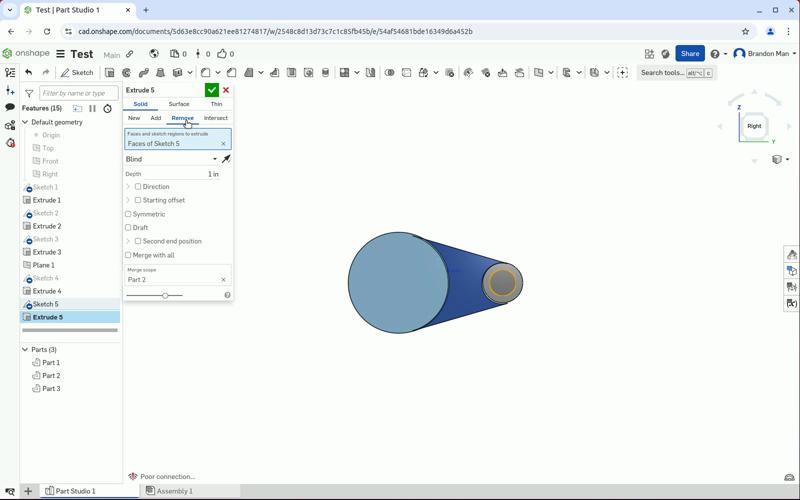
key(tab, 4)
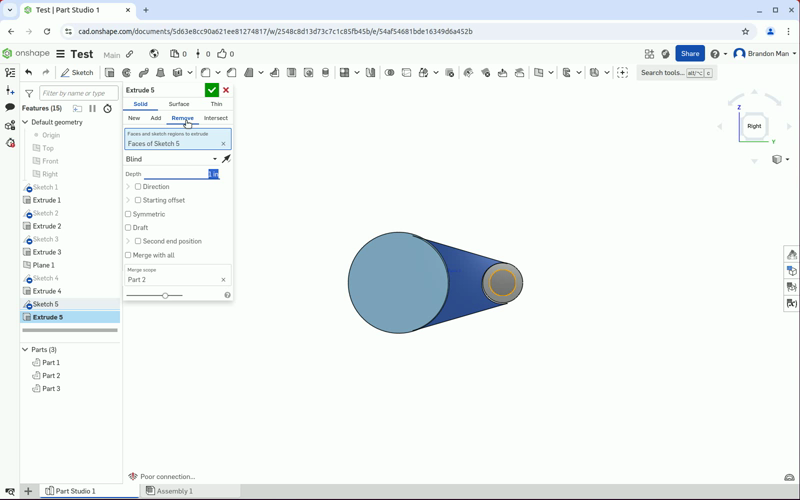
text(8.184)
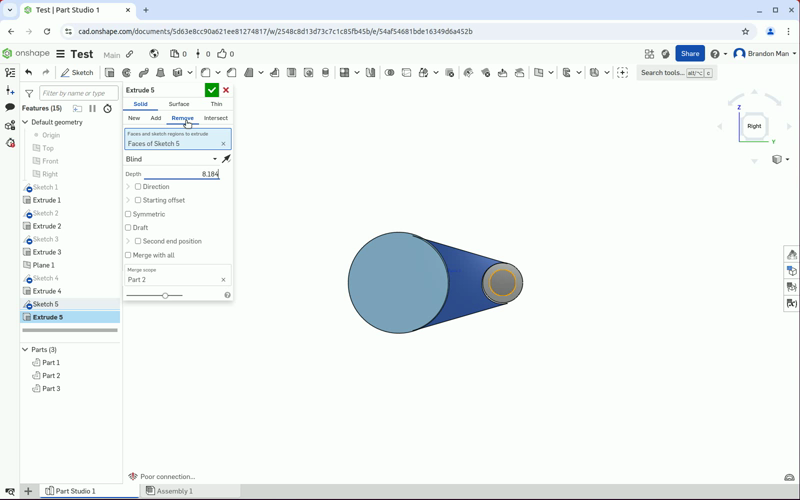
key(tab, 6)
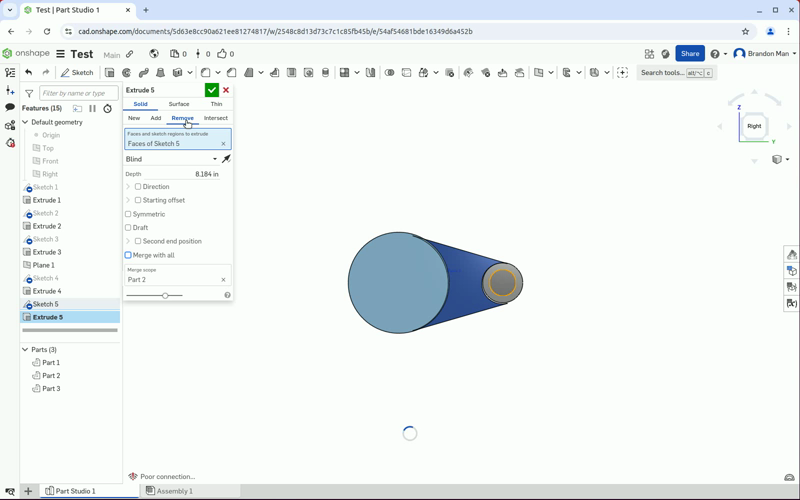
key(space)
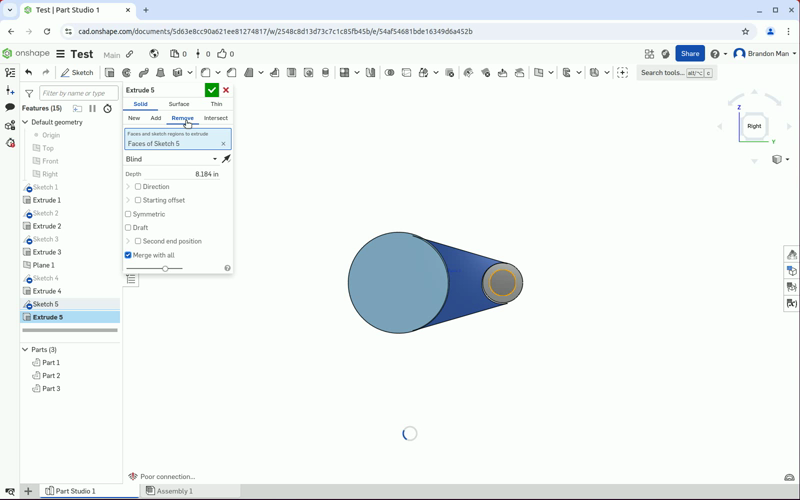
key(enter)
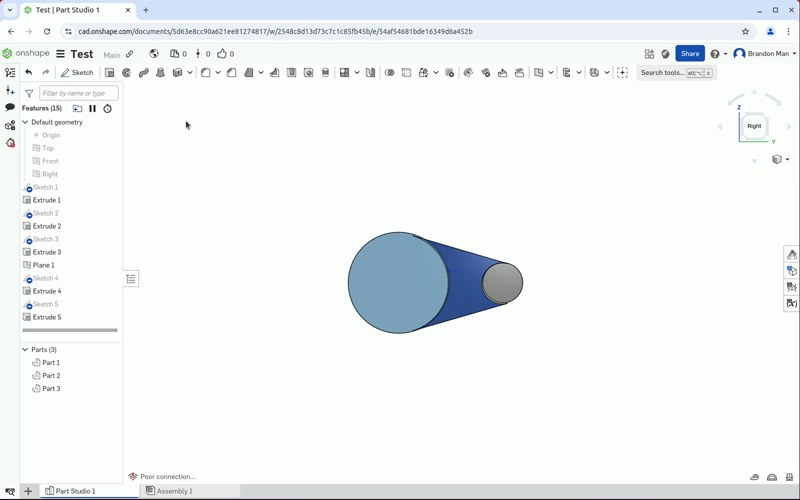
key(shift+h)
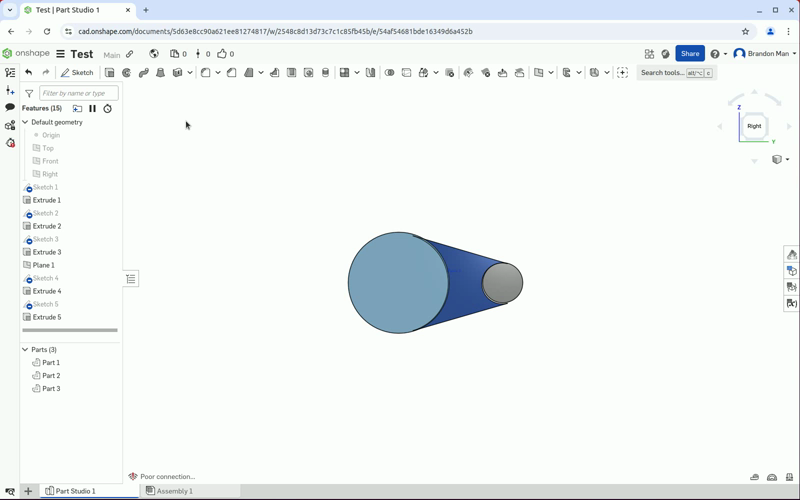
key(shift+h)
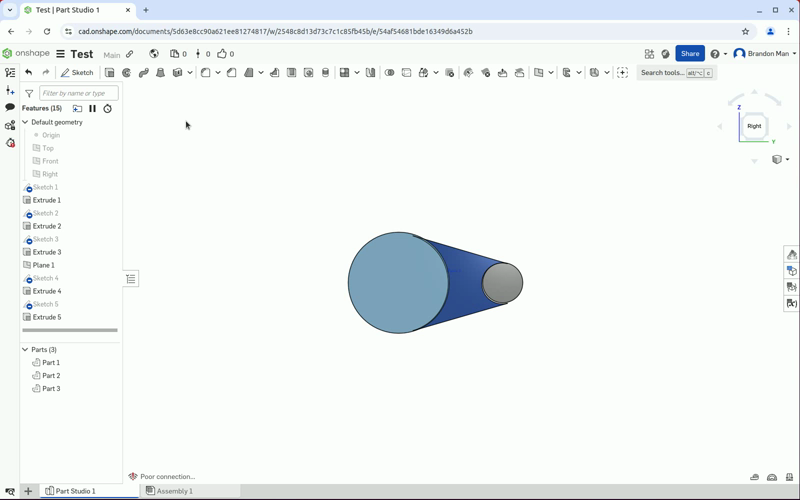
mouse_move(73, 189)
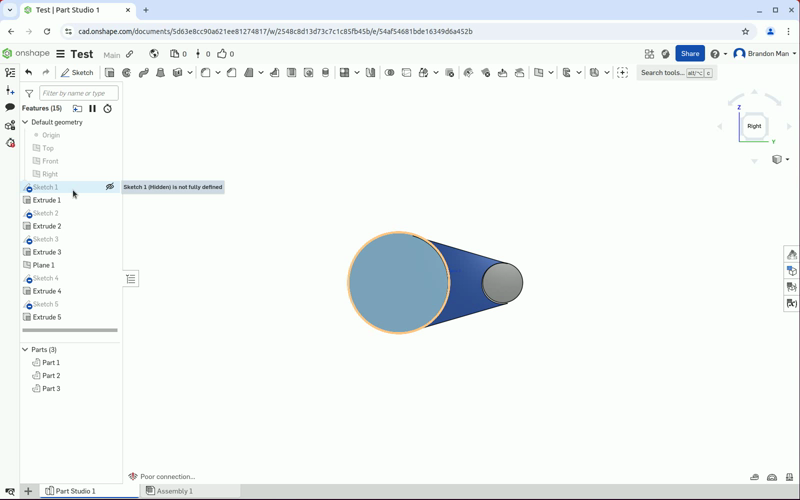
click(73, 189)
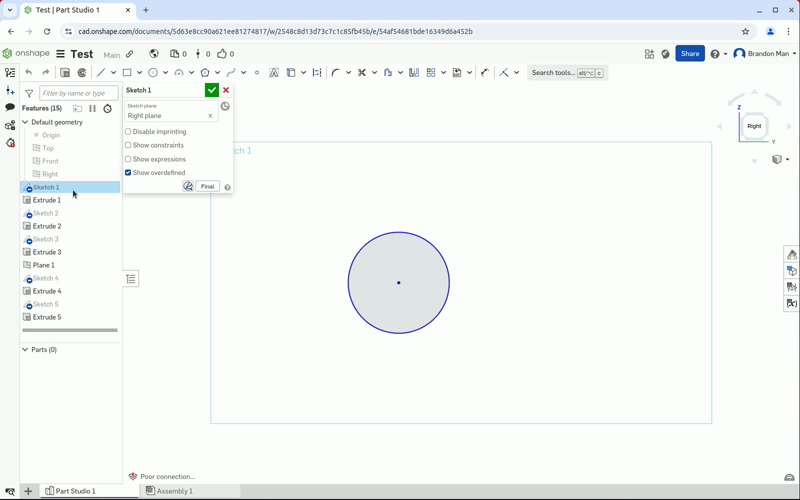
mouse_move(229, 92)
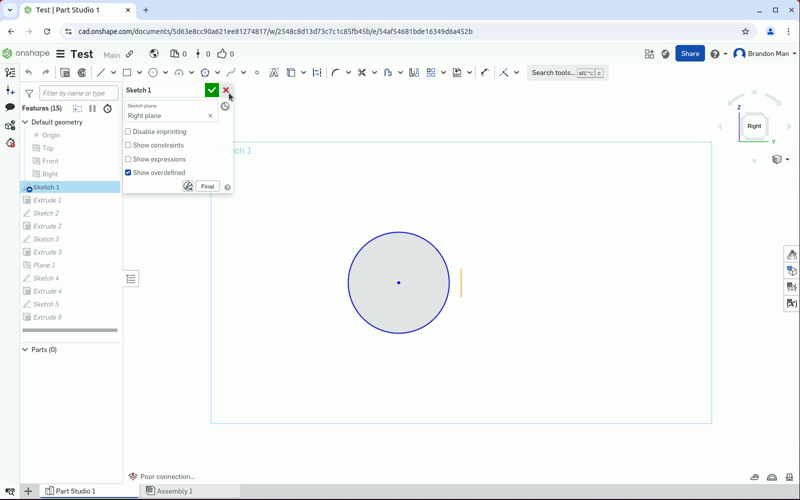
click(229, 92)
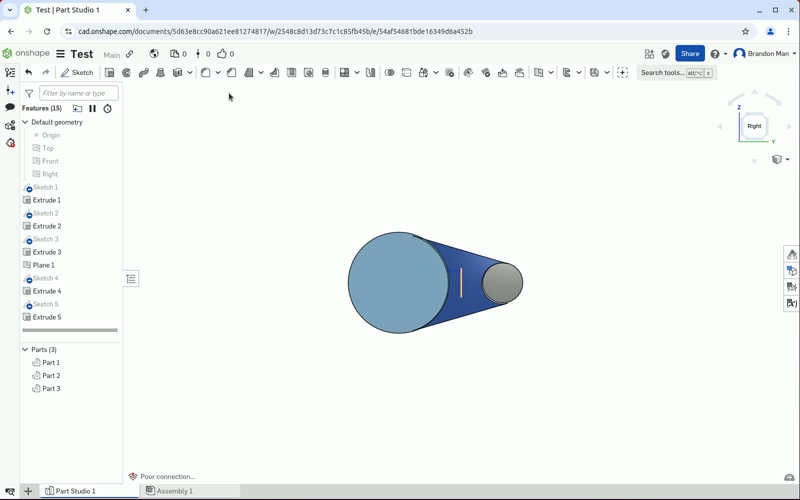
key(shift+s)
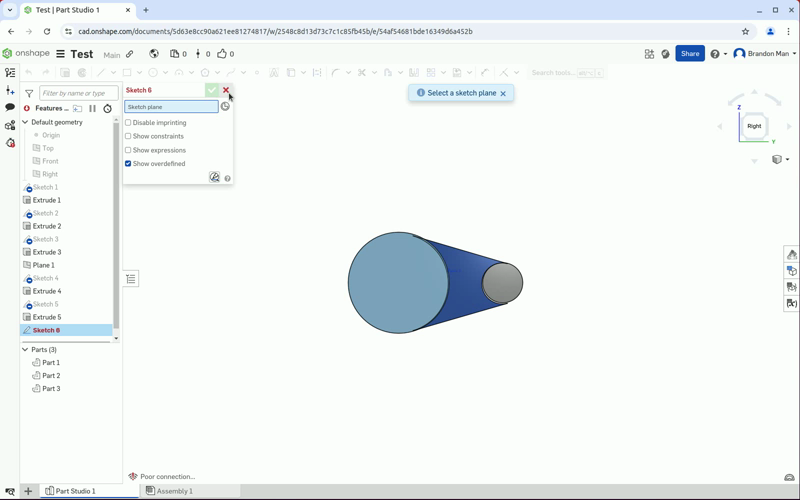
mouse_move(69, 267)
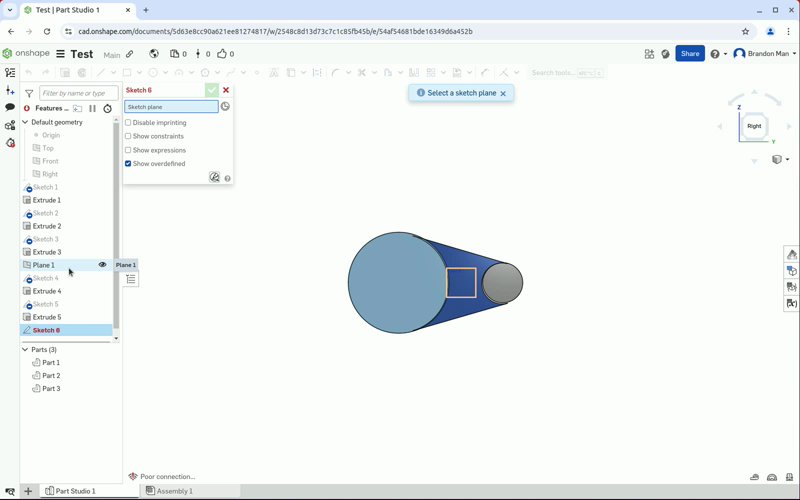
click(69, 267)
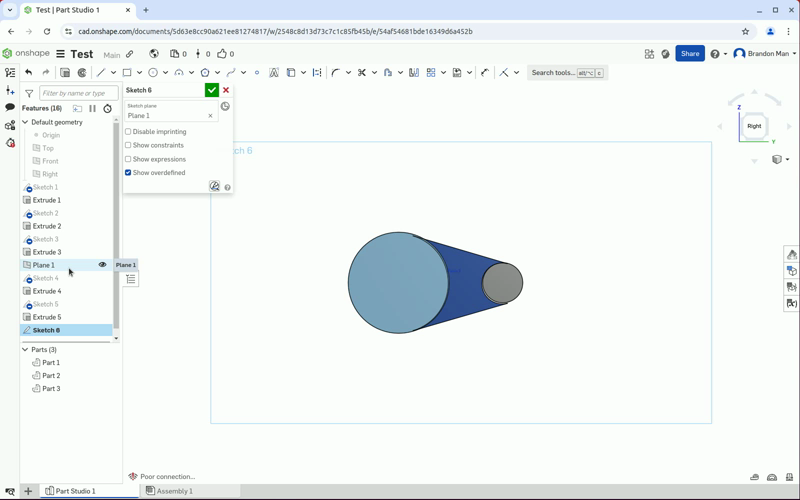
mouse_move(73, 352)
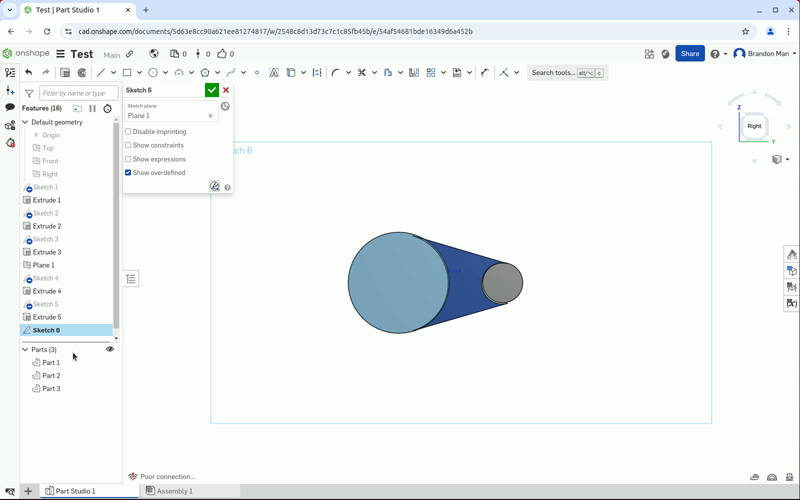
key(y)
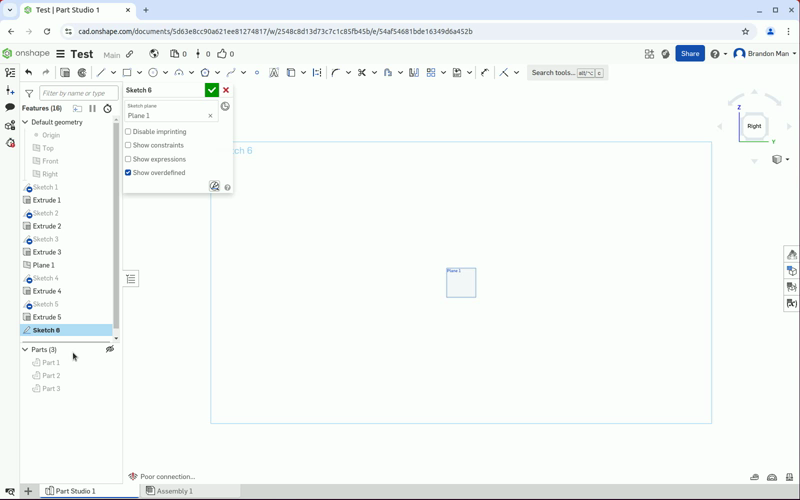
key(l)
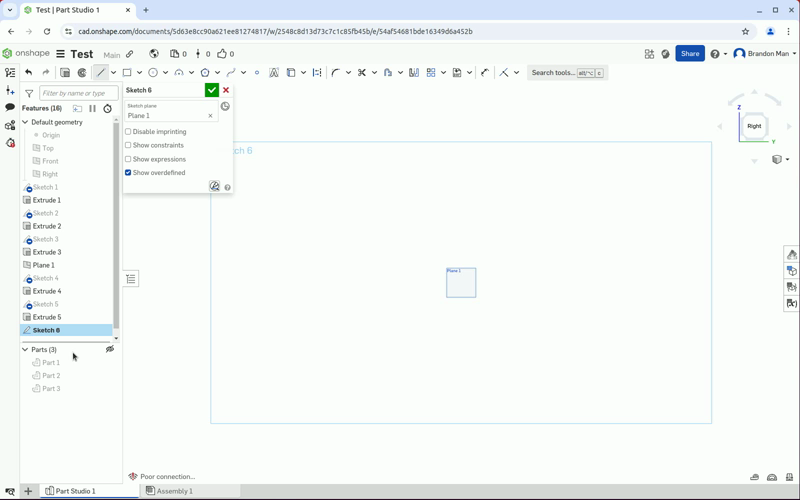
key_down(shift)
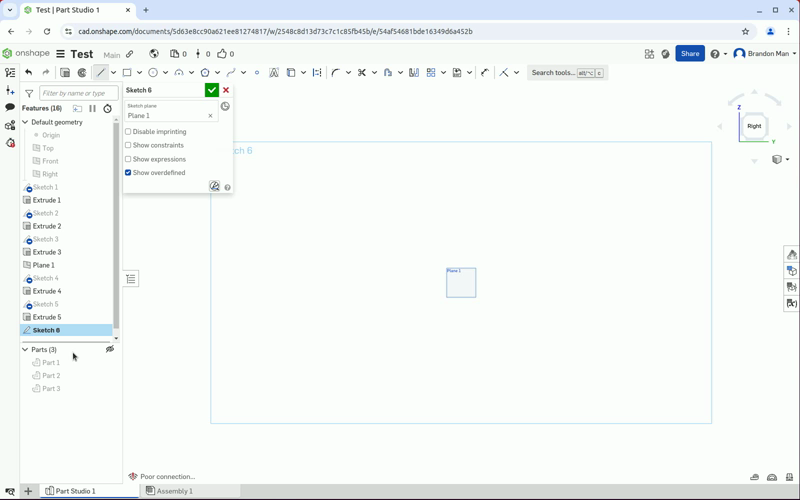
mouse_move(443, 295)
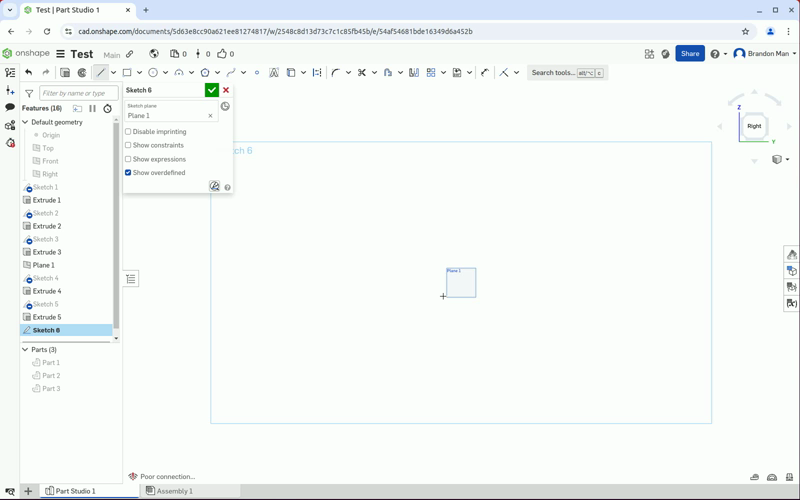
click(443, 295)
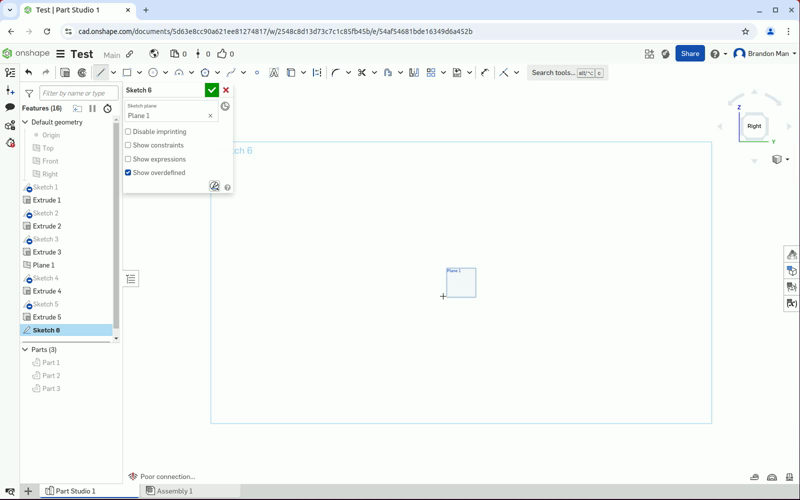
key_up(shift)
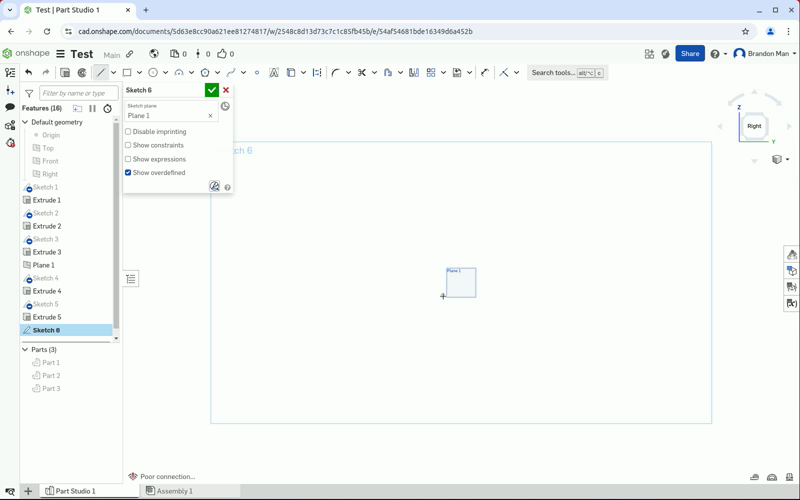
key_down(shift)
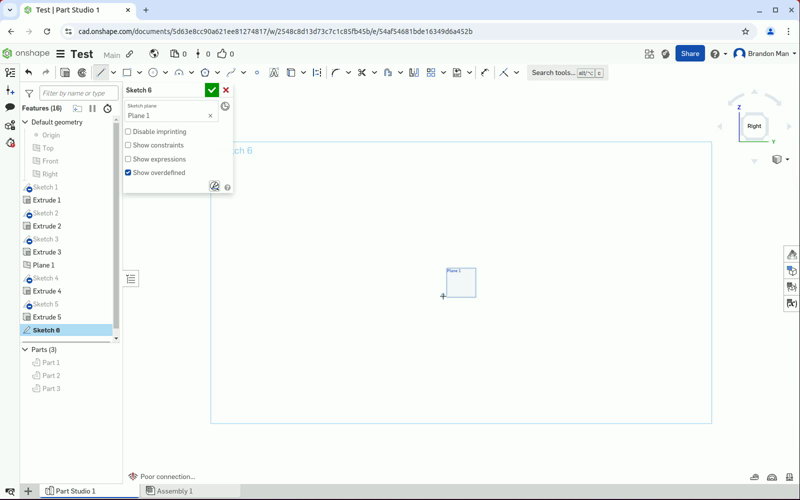
mouse_move(473, 295)
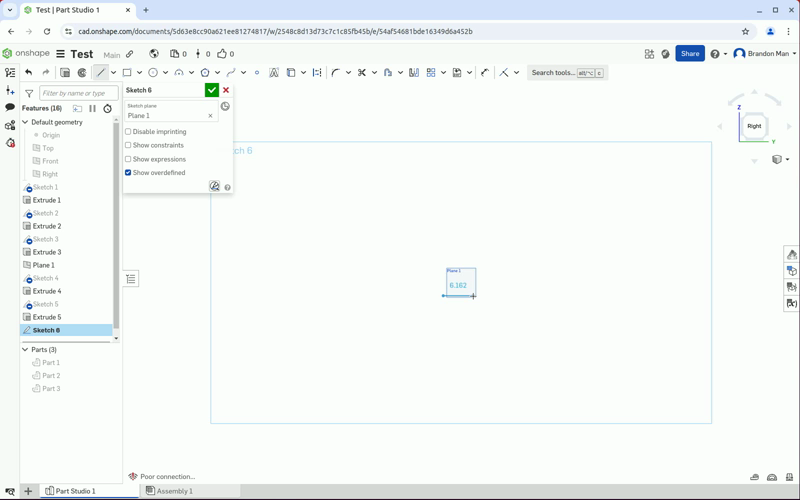
mouse_move(480, 295)
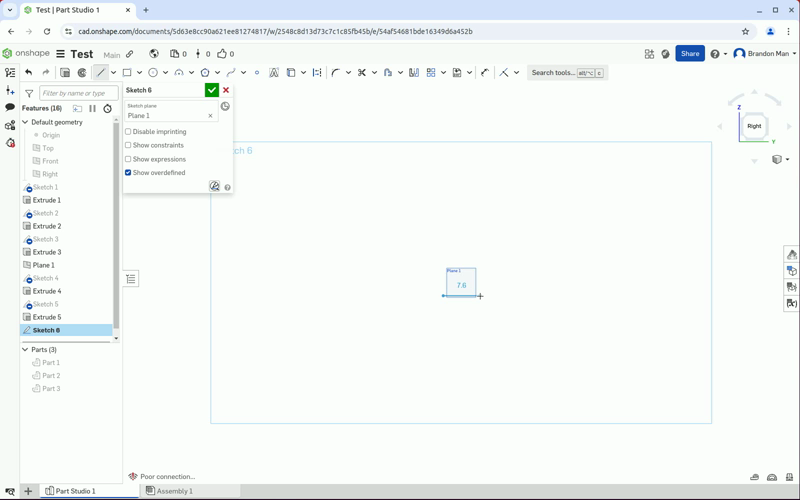
click(480, 295)
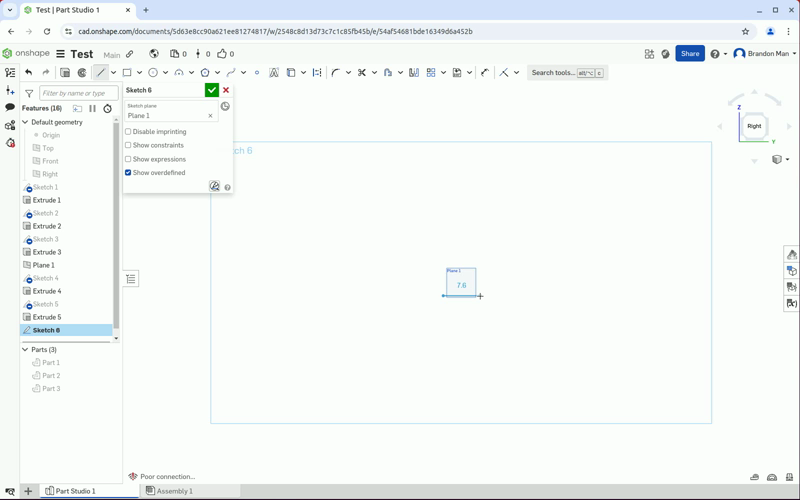
key_up(shift)
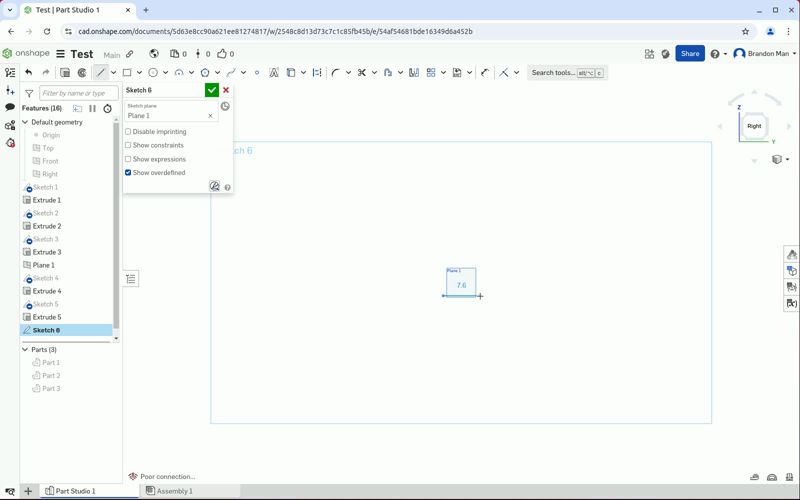
key_down(shift)
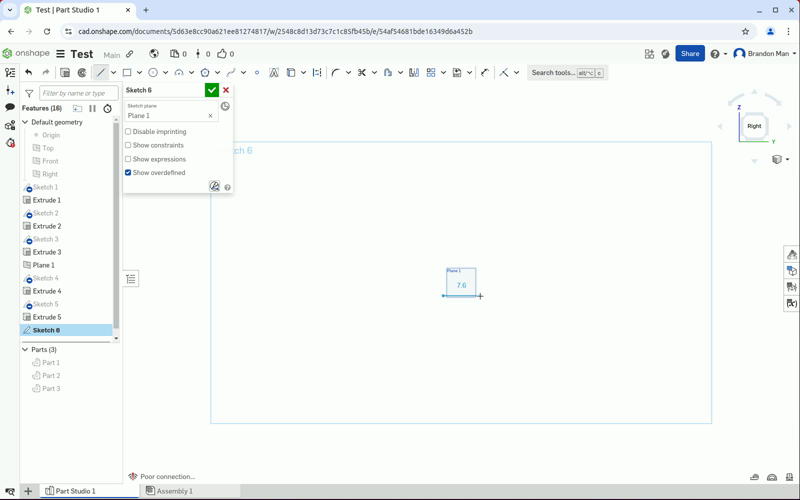
mouse_move(510, 295)
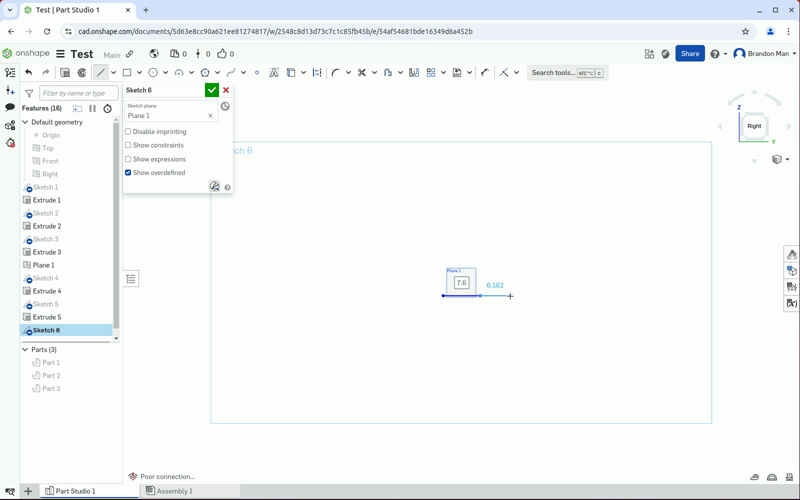
mouse_move(480, 269)
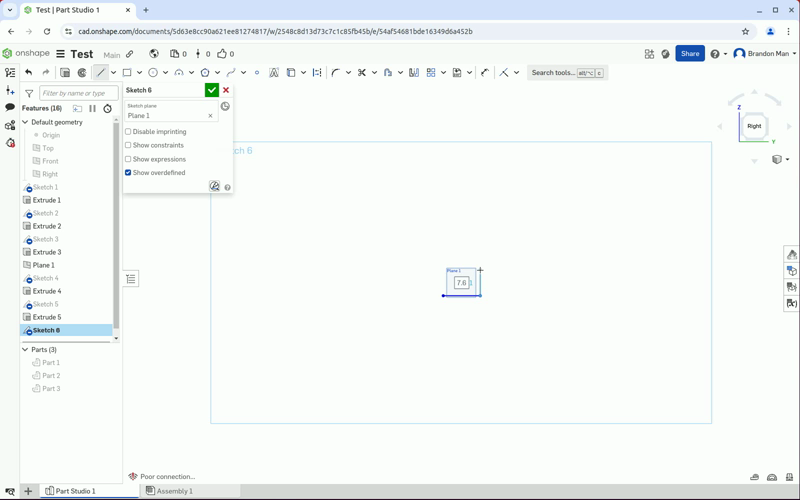
click(480, 269)
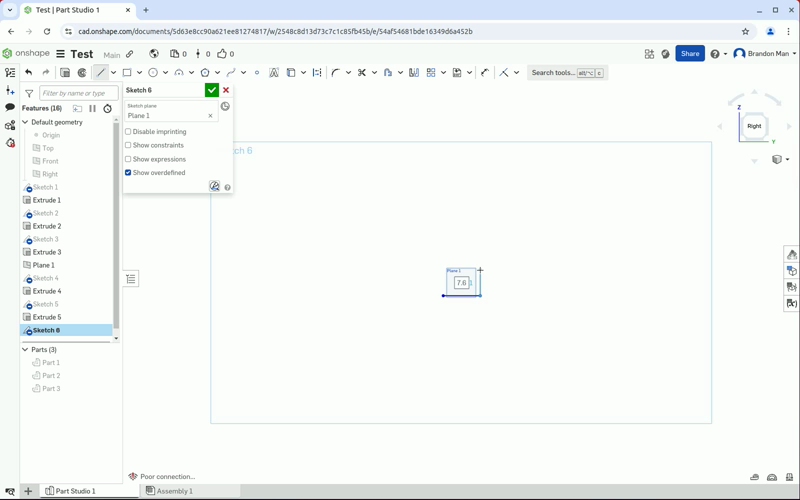
key_up(shift)
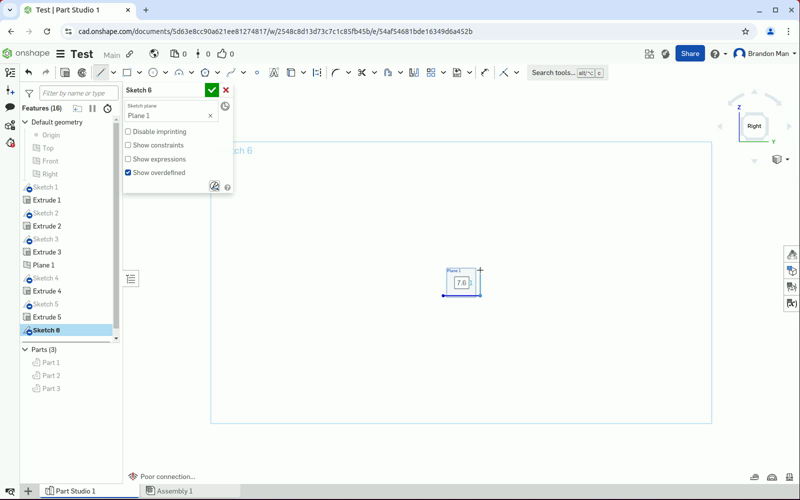
key_down(shift)
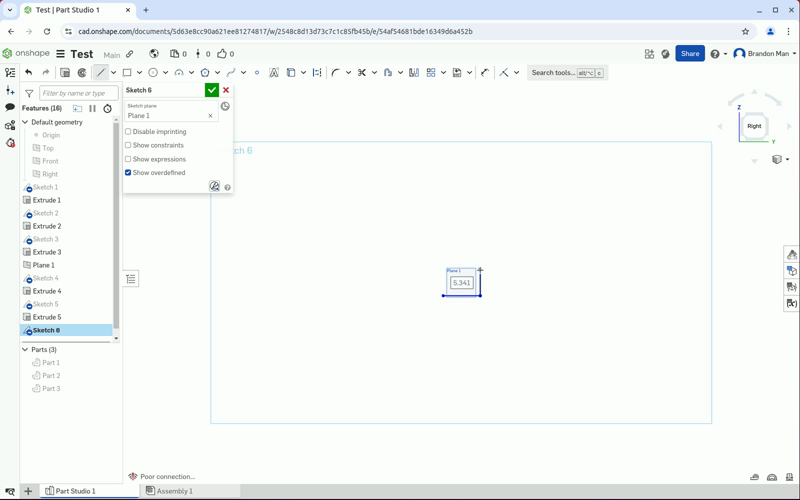
mouse_move(510, 269)
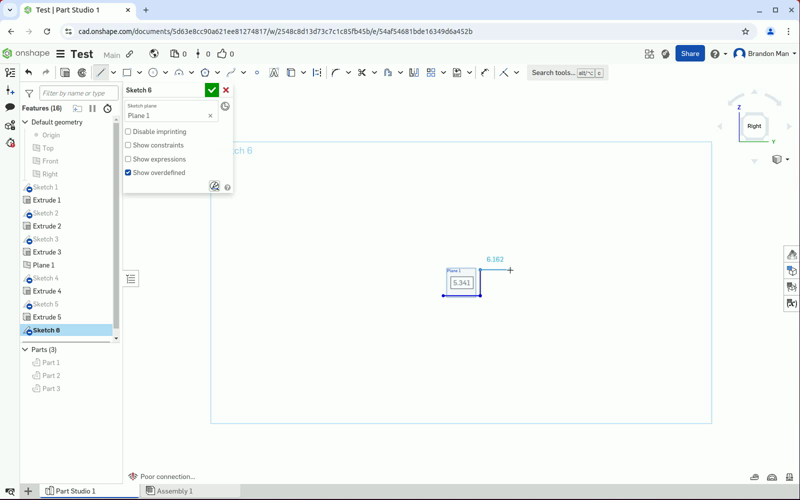
mouse_move(443, 269)
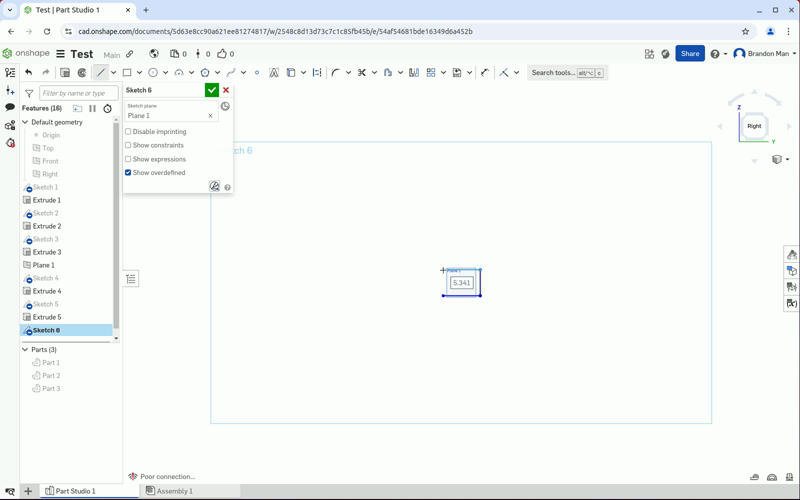
click(443, 269)
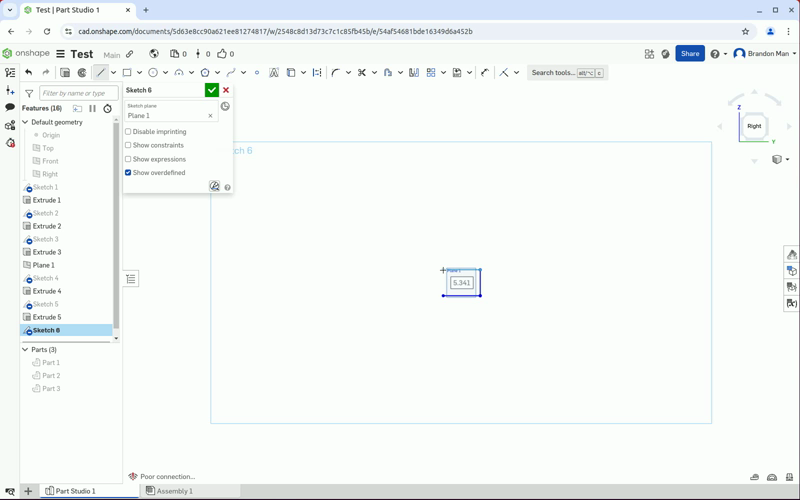
key_up(shift)
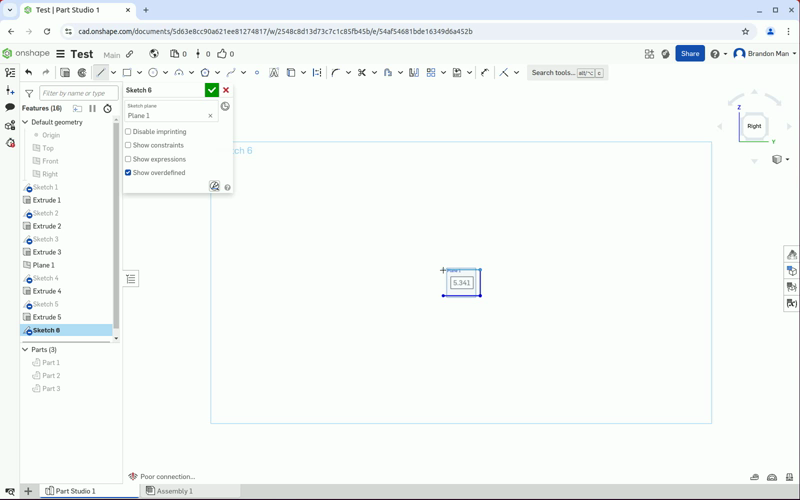
mouse_move(473, 269)
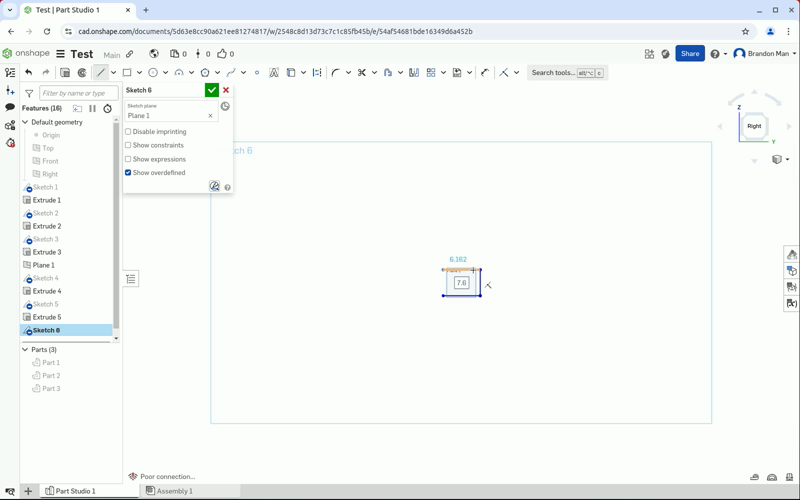
key_down(shift)
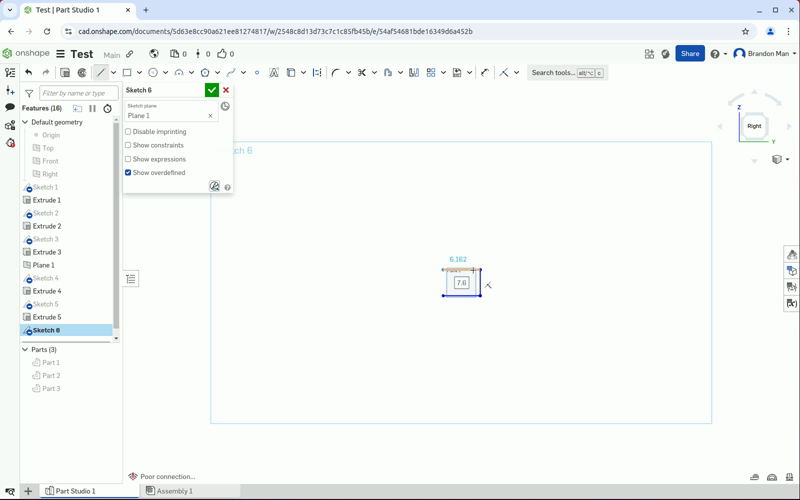
mouse_move(443, 295)
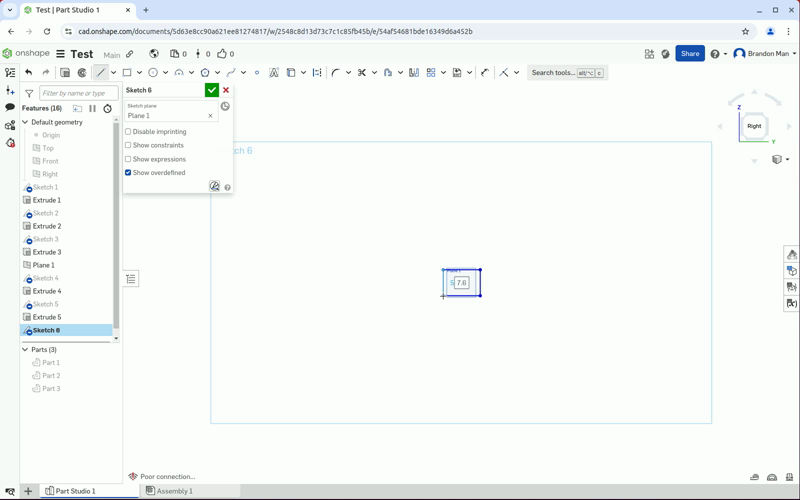
key_up(shift)
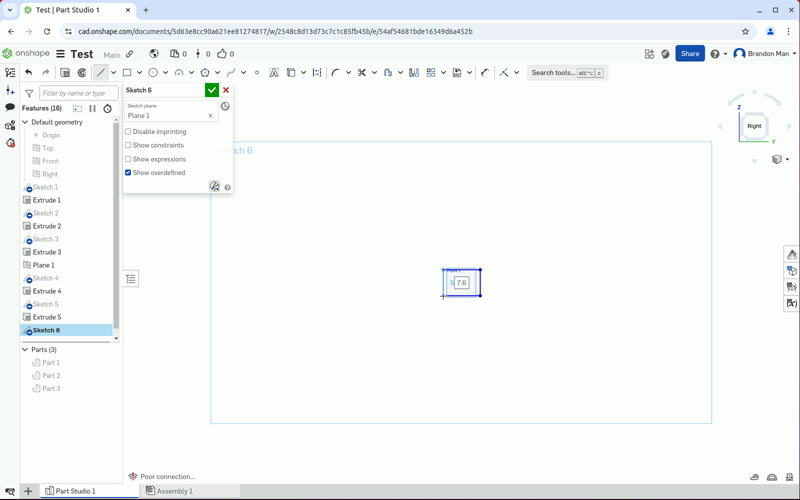
click(443, 295)
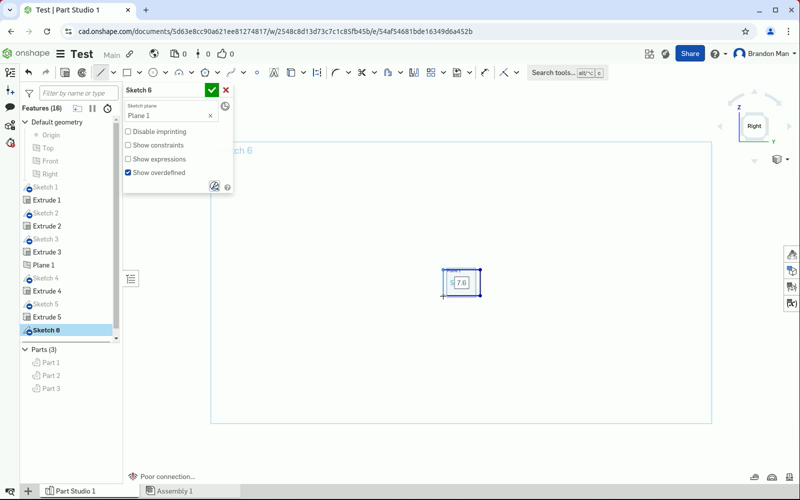
key(esc)
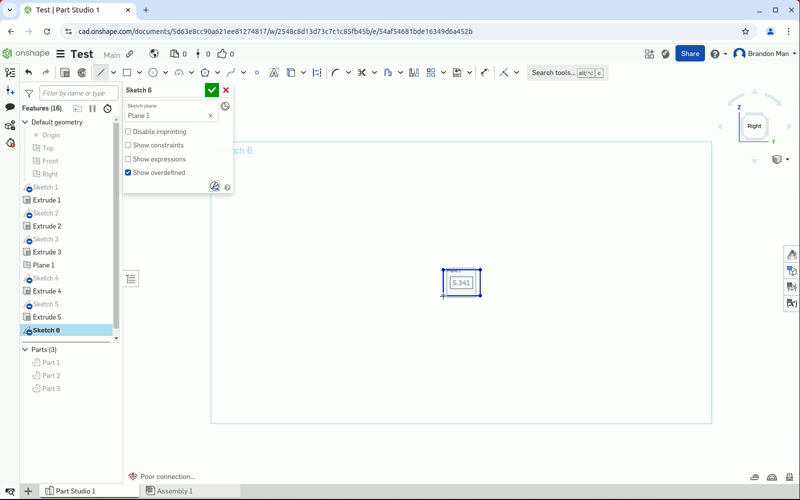
mouse_move(449, 273)
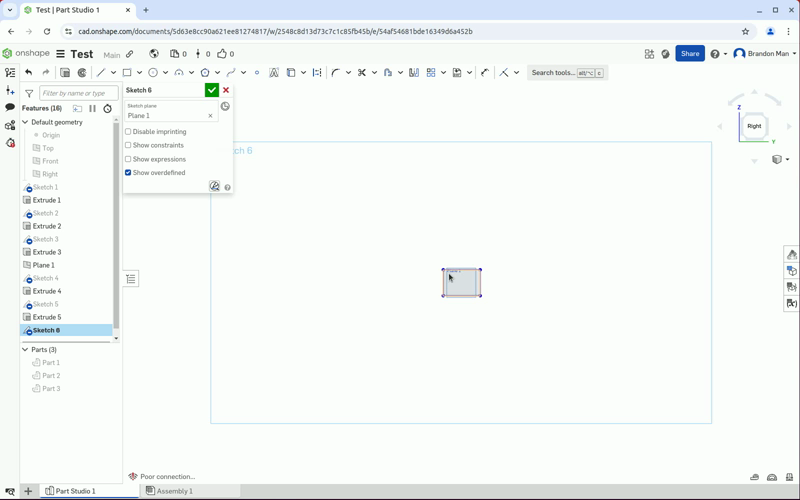
scroll(6)
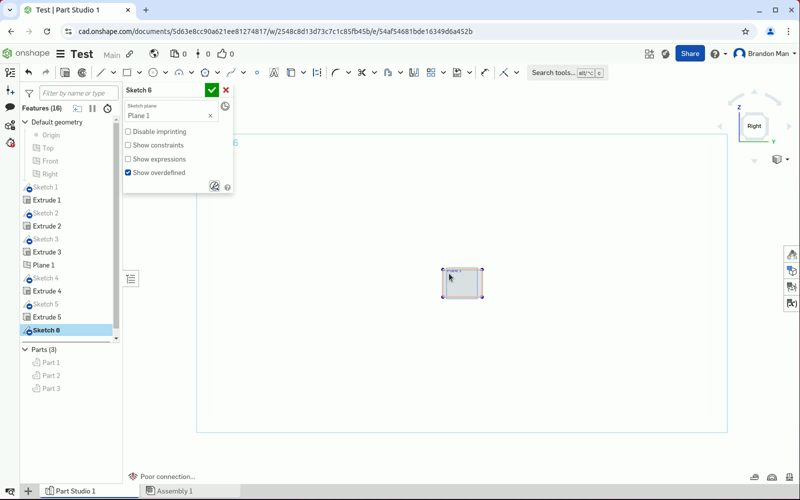
scroll(6)
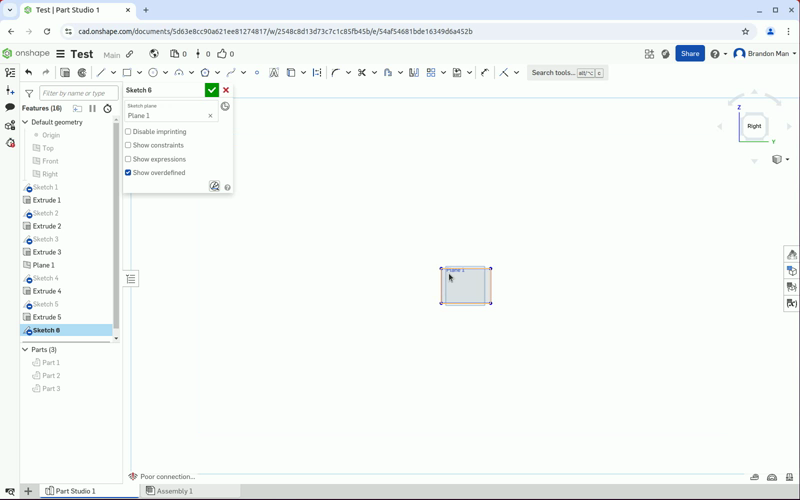
scroll(6)
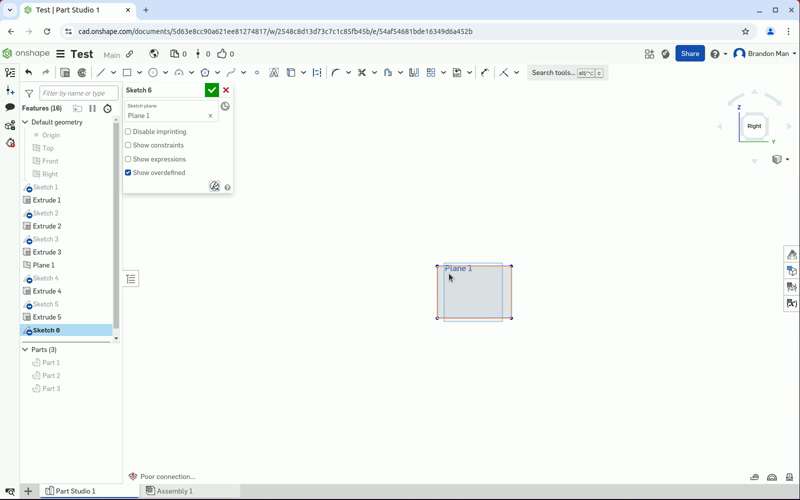
scroll(6)
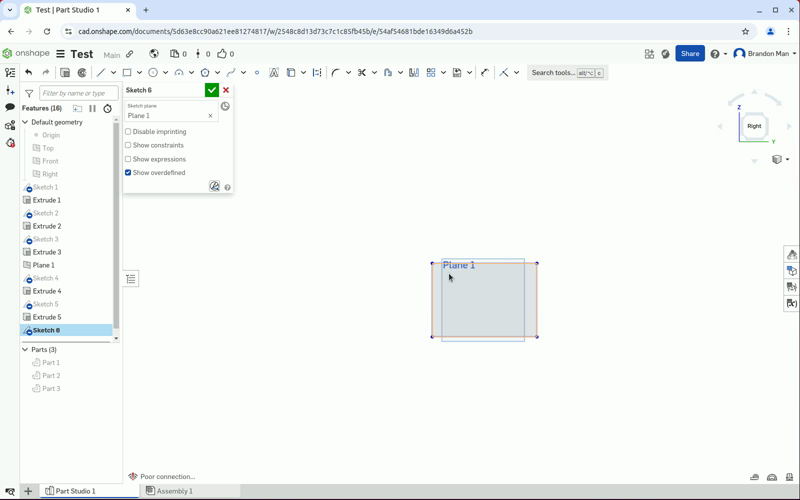
scroll(6)
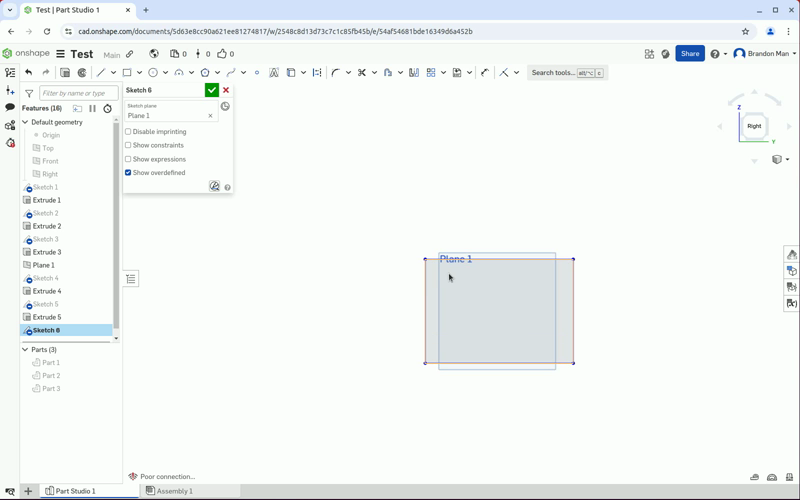
scroll(6)
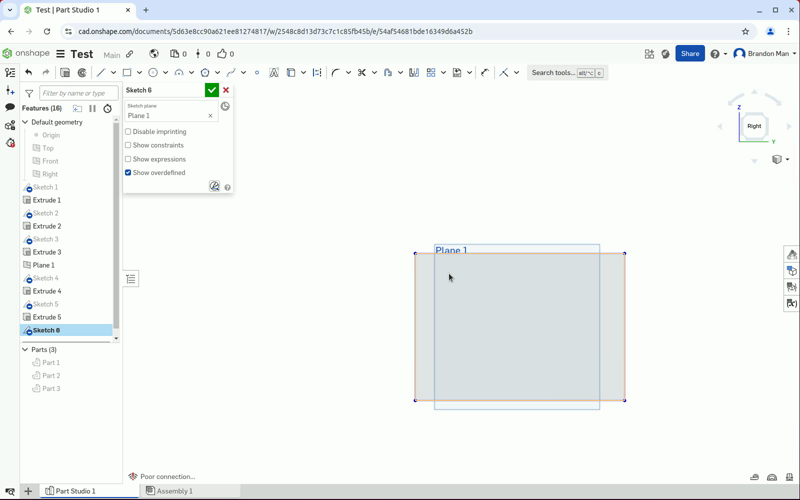
scroll(6)
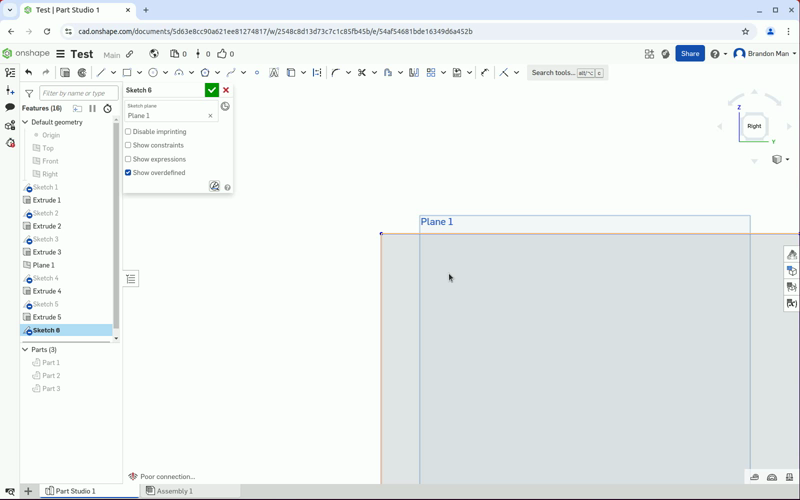
click(449, 273)
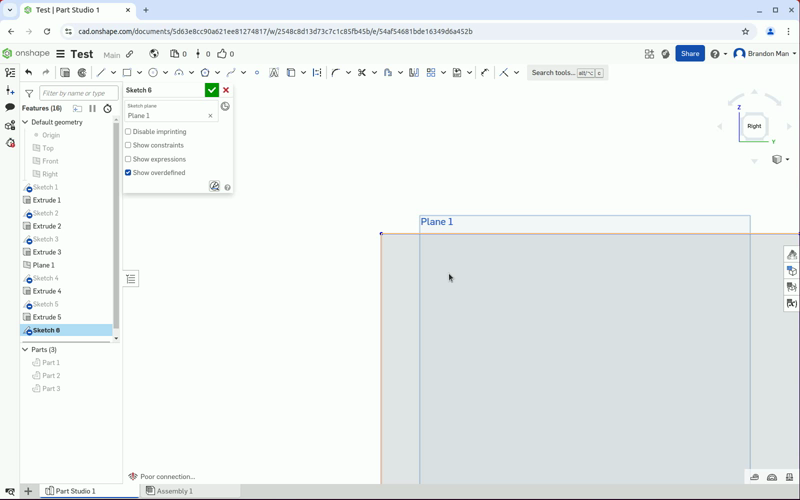
scroll(-6)
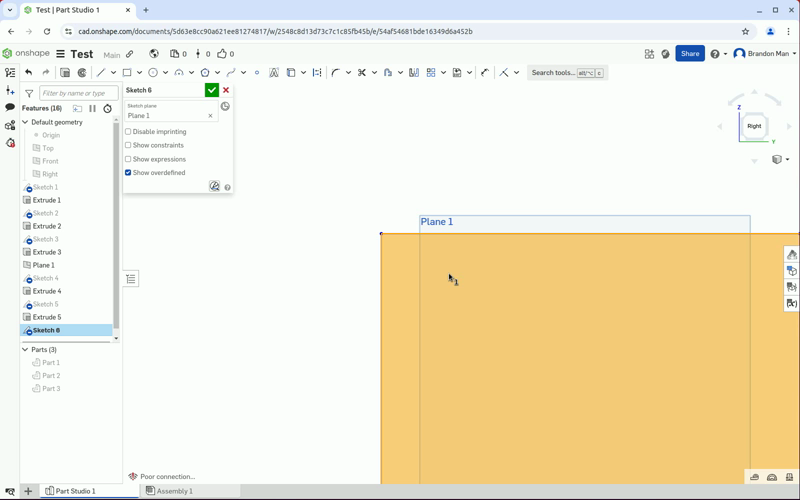
scroll(-6)
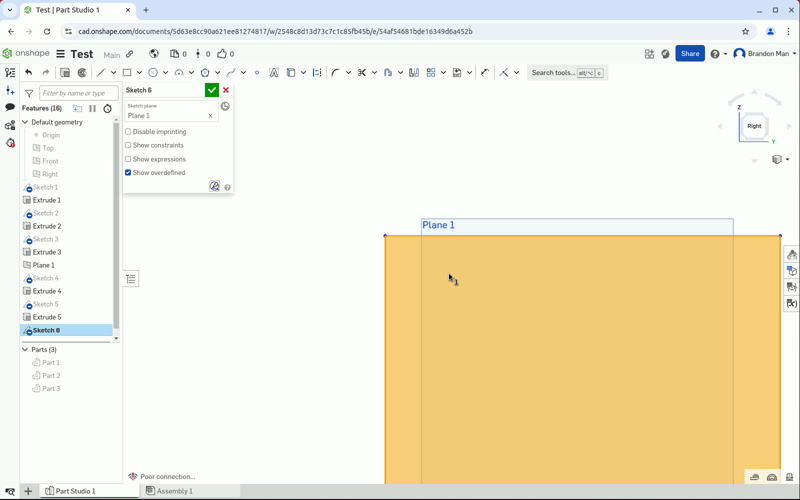
scroll(-6)
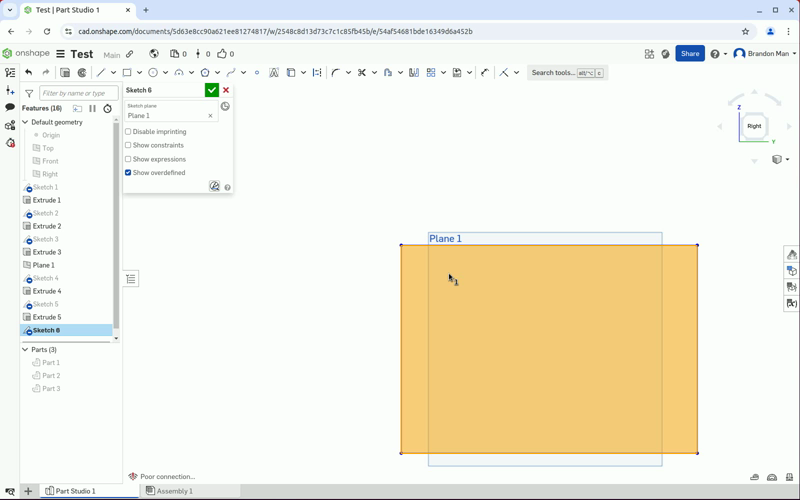
scroll(-6)
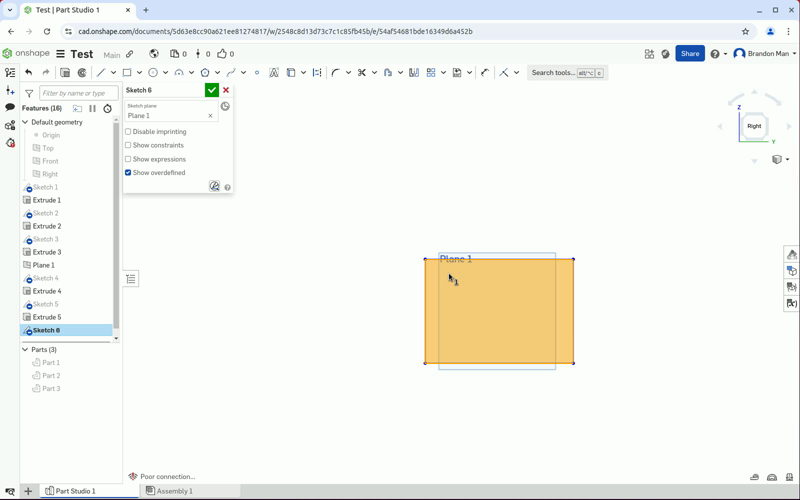
scroll(-6)
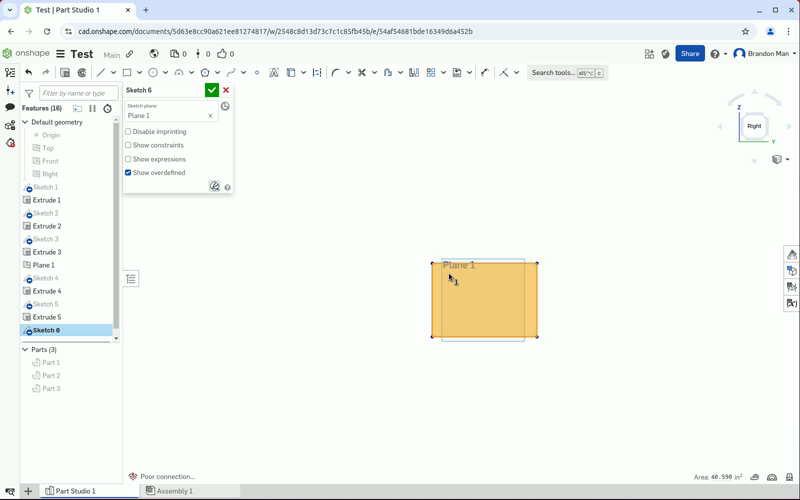
scroll(-6)
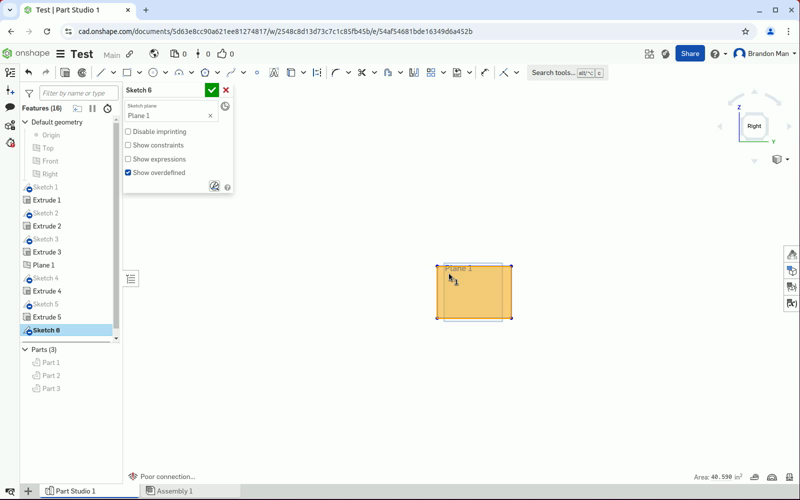
scroll(-6)
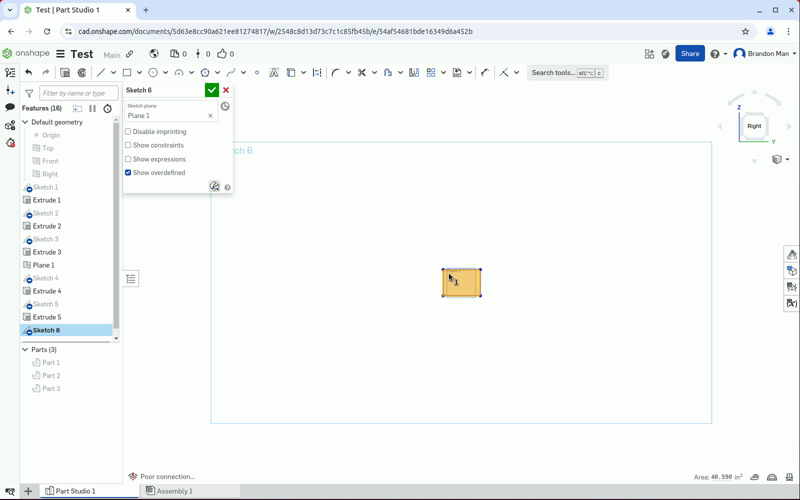
mouse_move(73, 352)
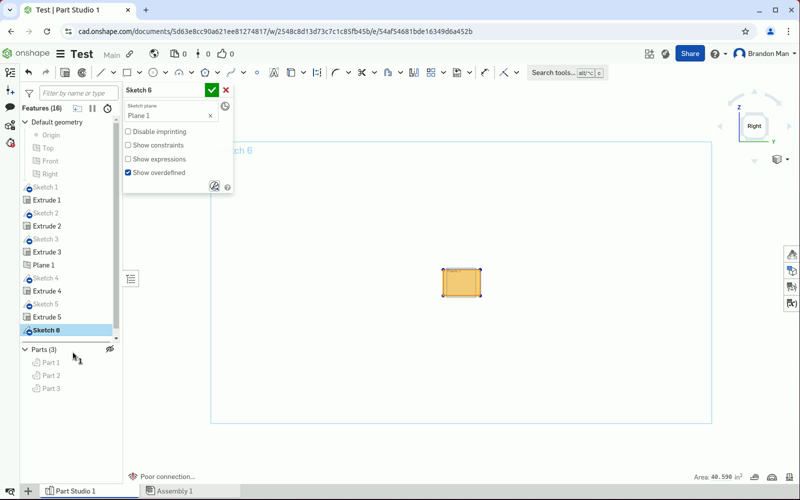
key(shift+y)
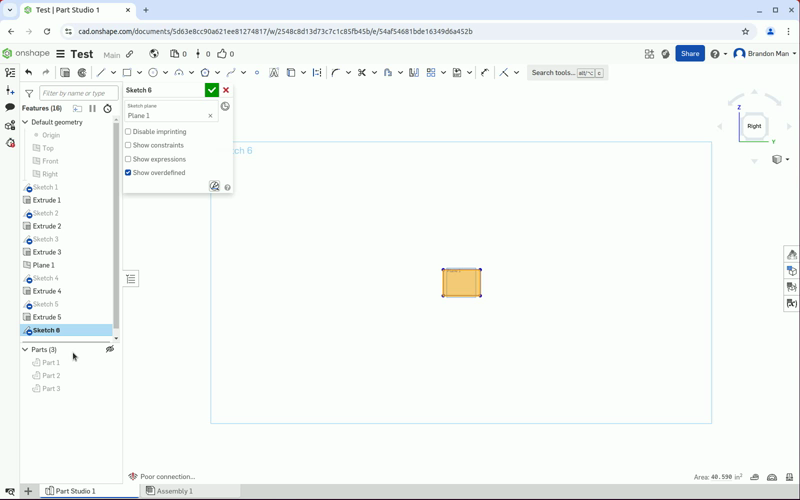
key(shift+e)
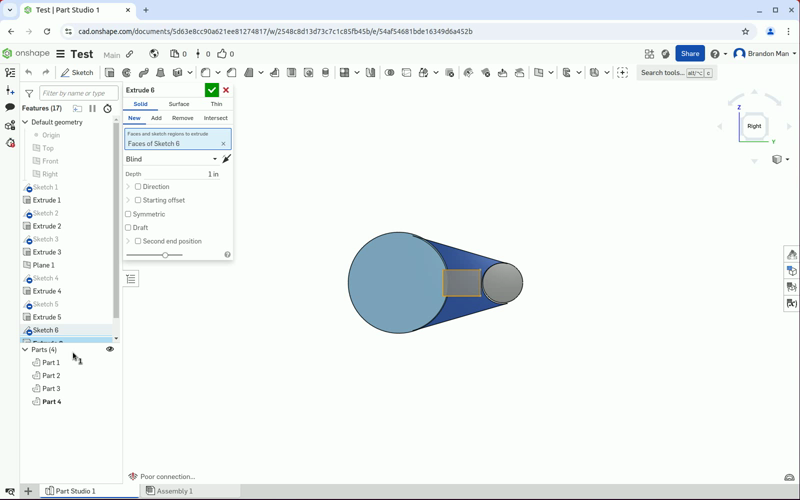
mouse_move(143, 106)
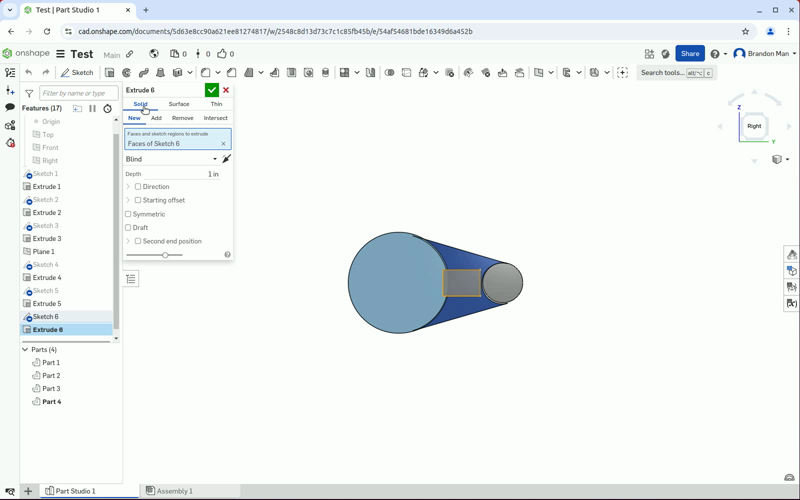
click(143, 106)
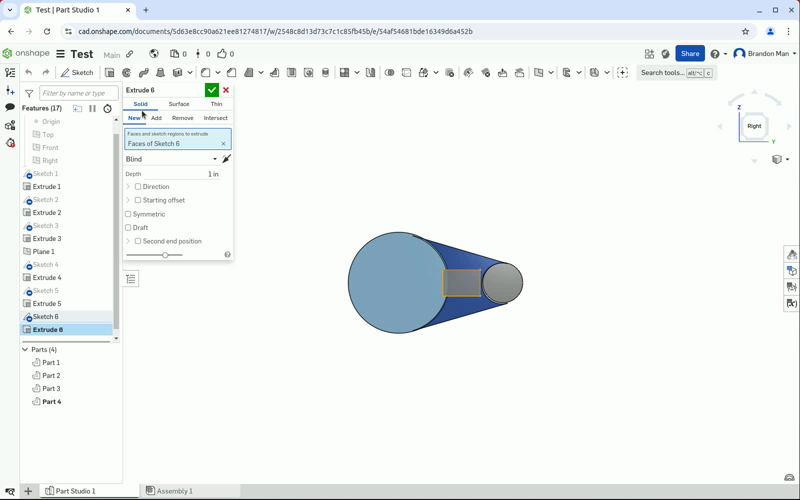
mouse_move(137, 120)
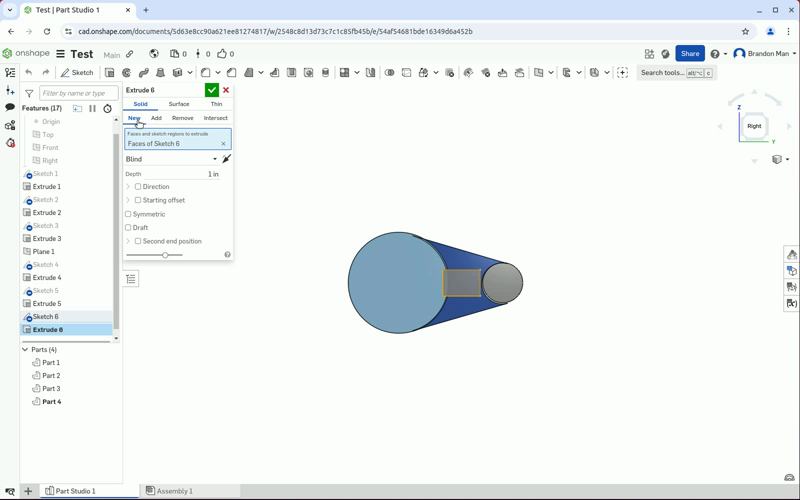
click(137, 120)
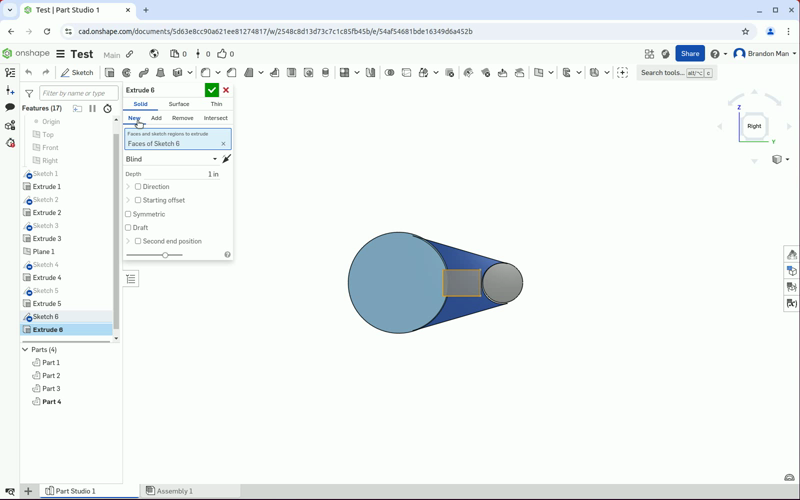
key(tab, 4)
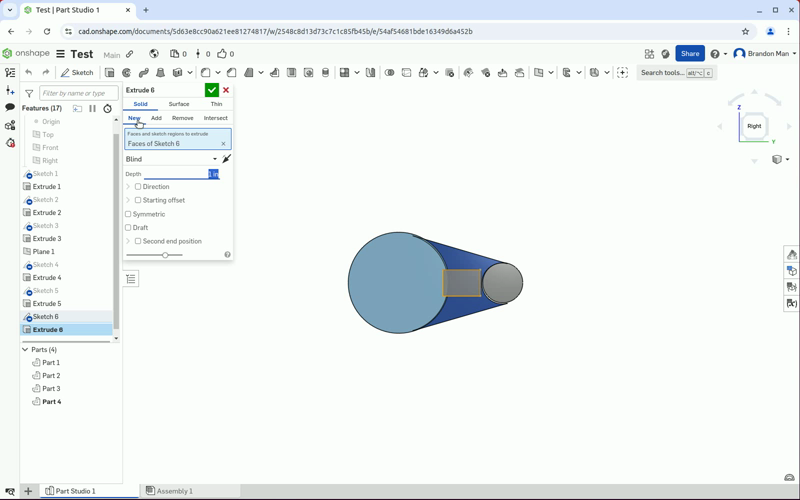
text(1.926)
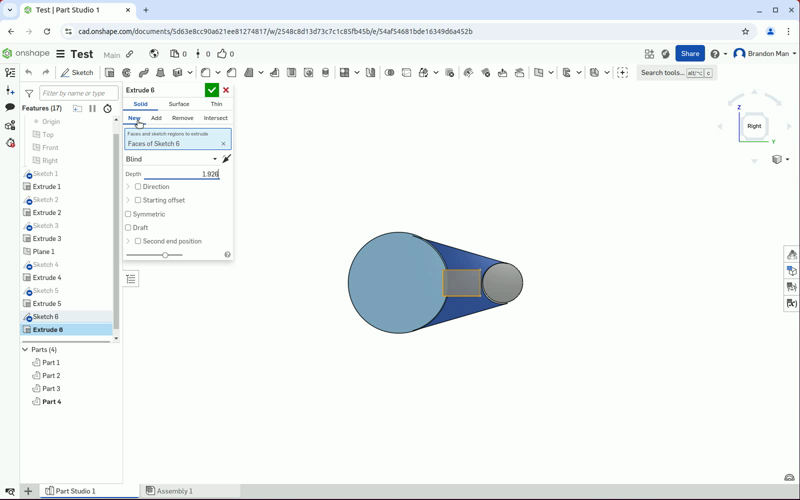
key(enter)
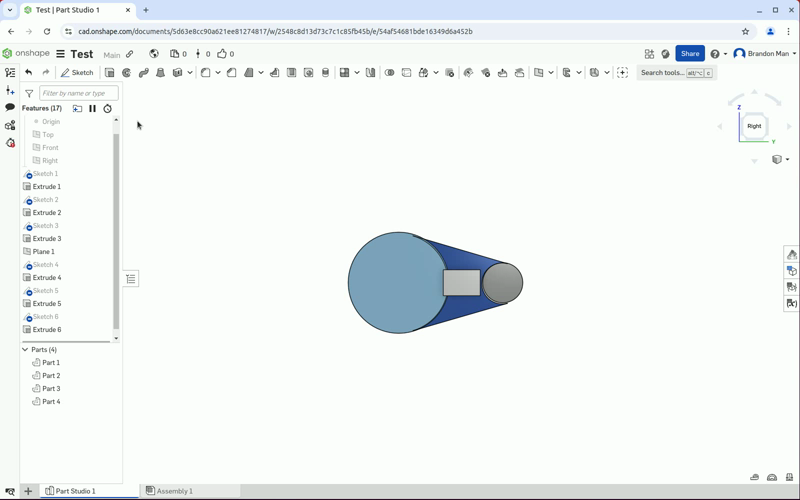
key(shift+h)
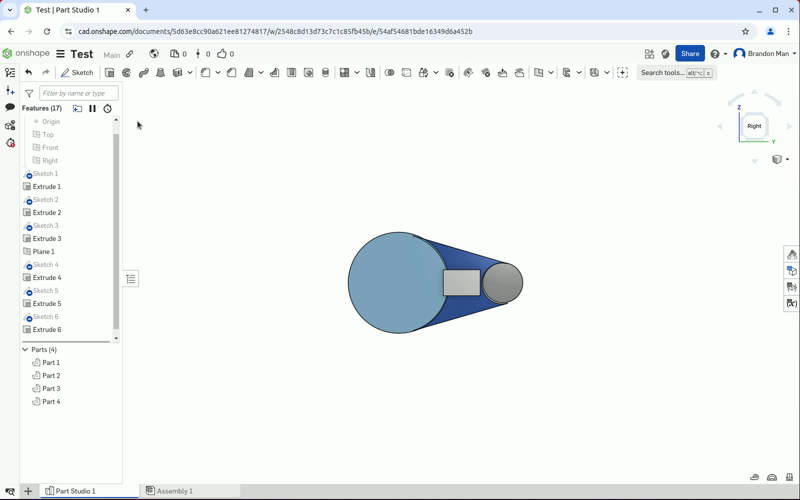
key(shift+h)
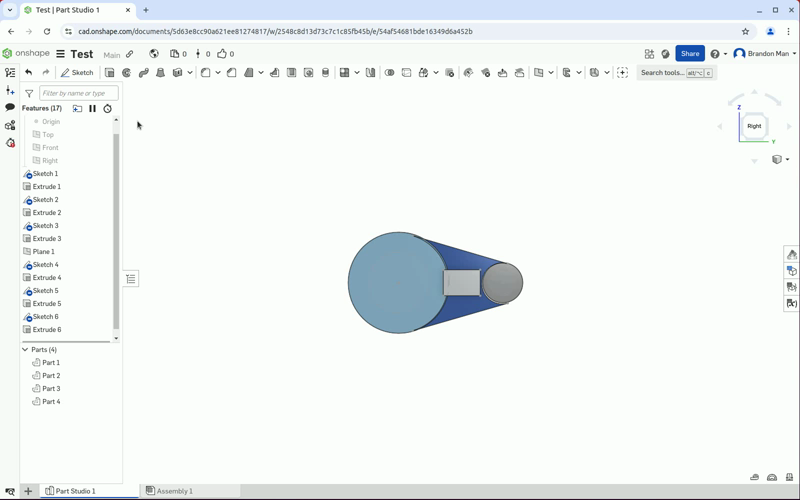
key(shift+7)
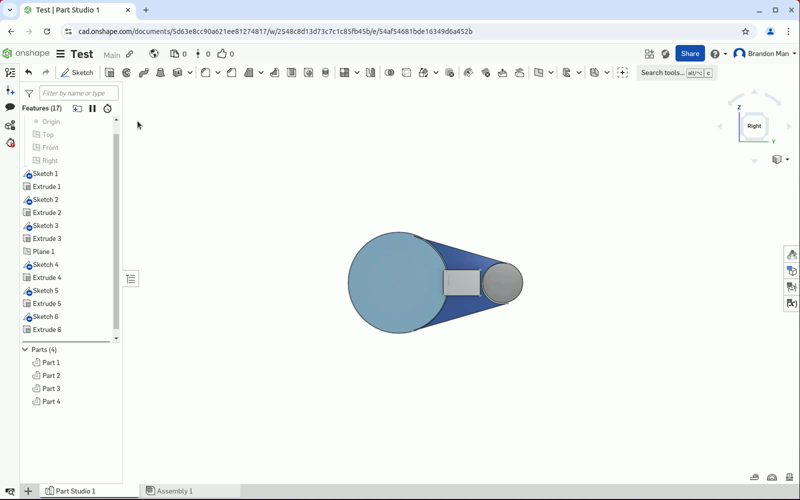
key(right, 2)
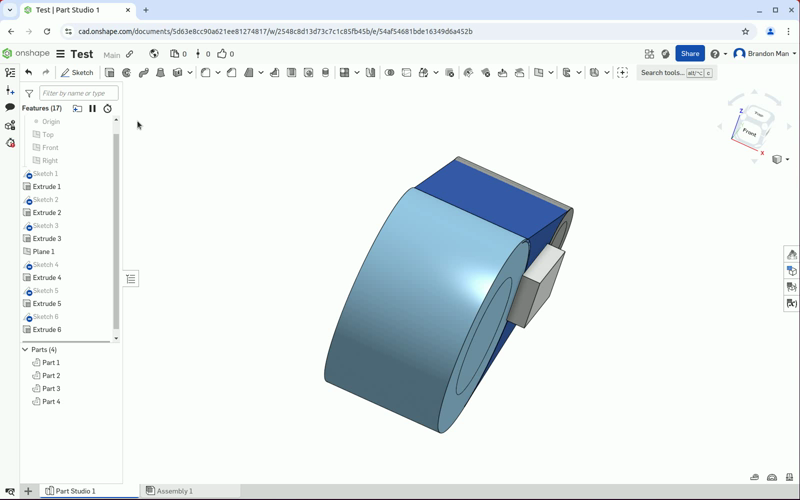
key(down, 2)
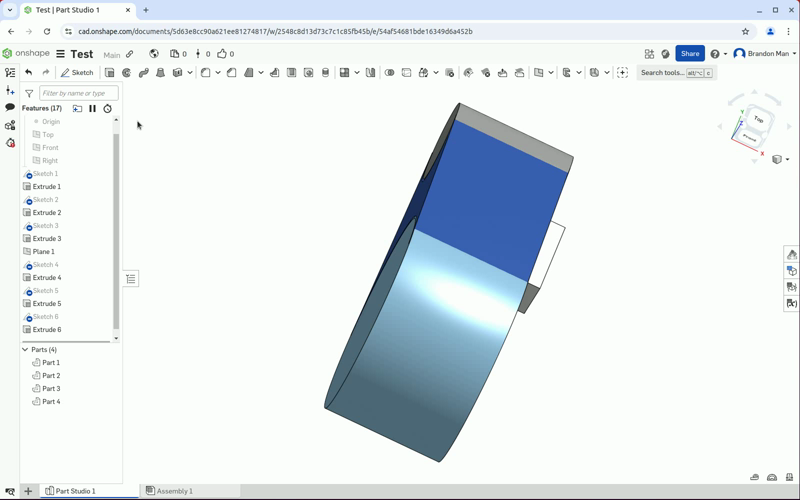
key(up, 2)
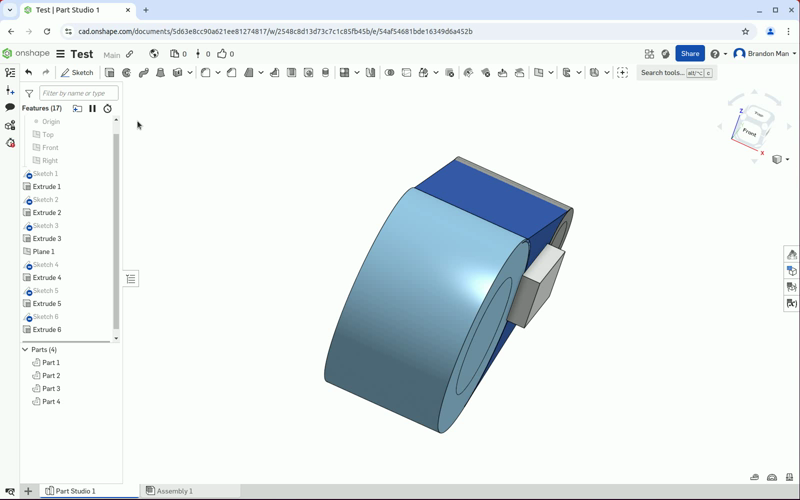
key(left, 2)
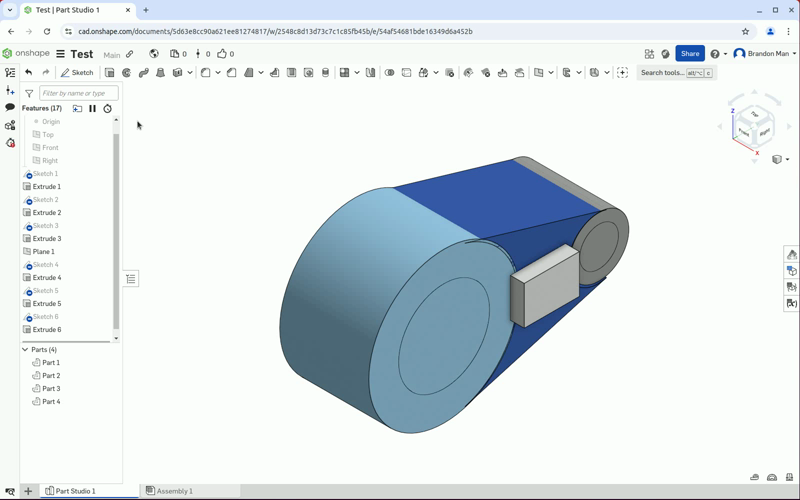
mouse_move(69, 176)
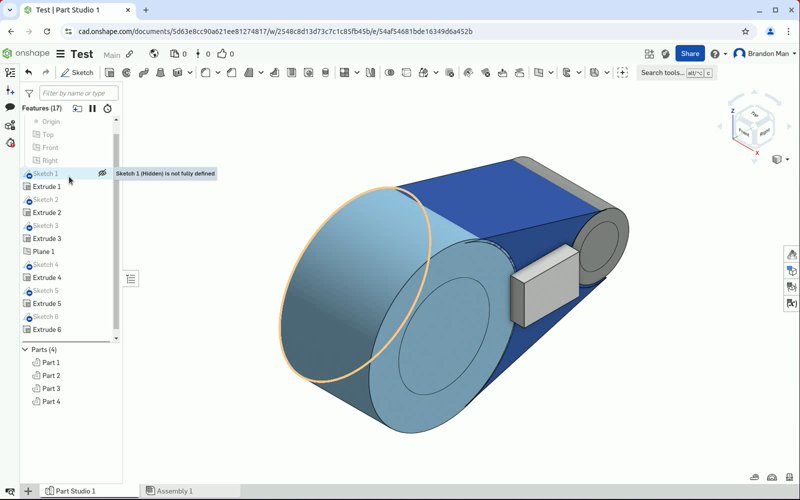
click(69, 176)